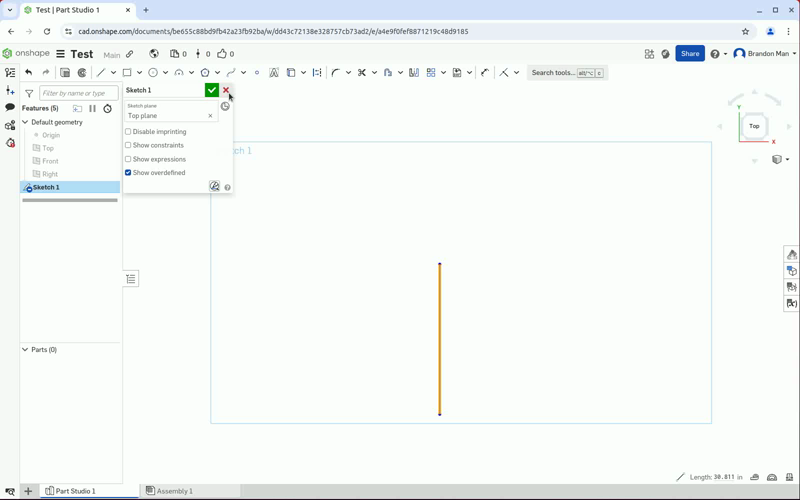
key(shift+h)
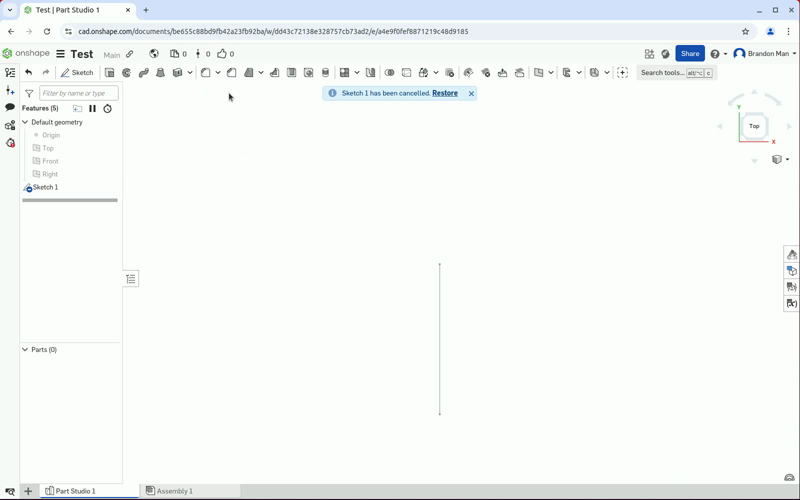
key(shift+s)
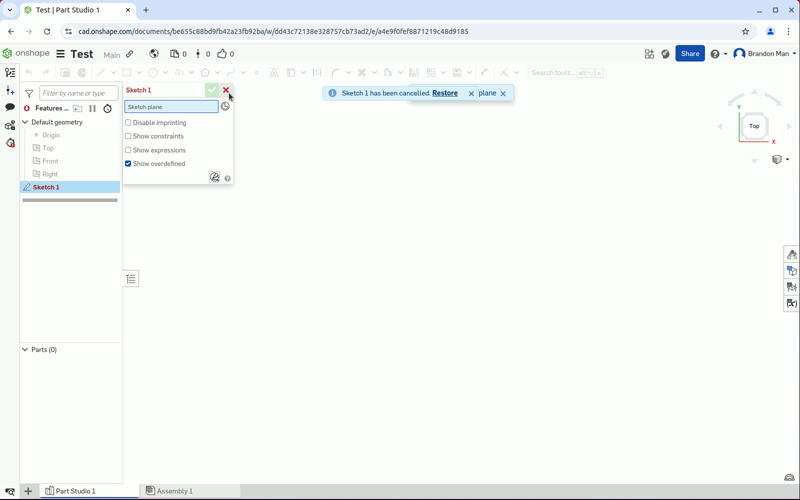
mouse_move(73, 150)
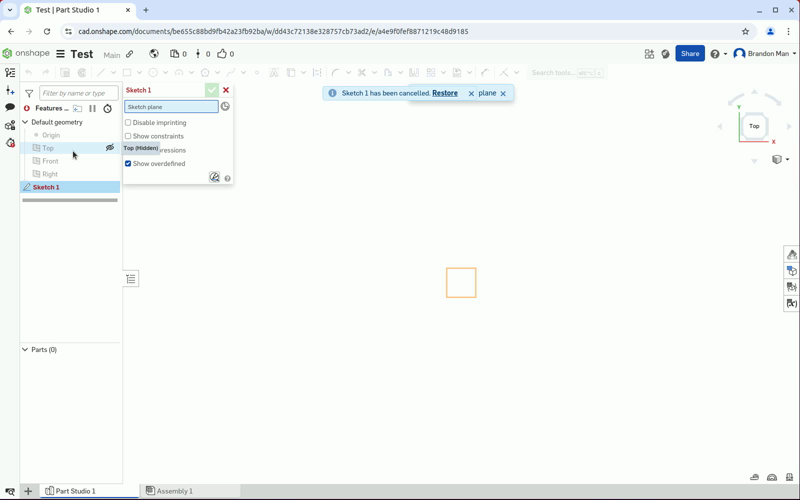
click(73, 150)
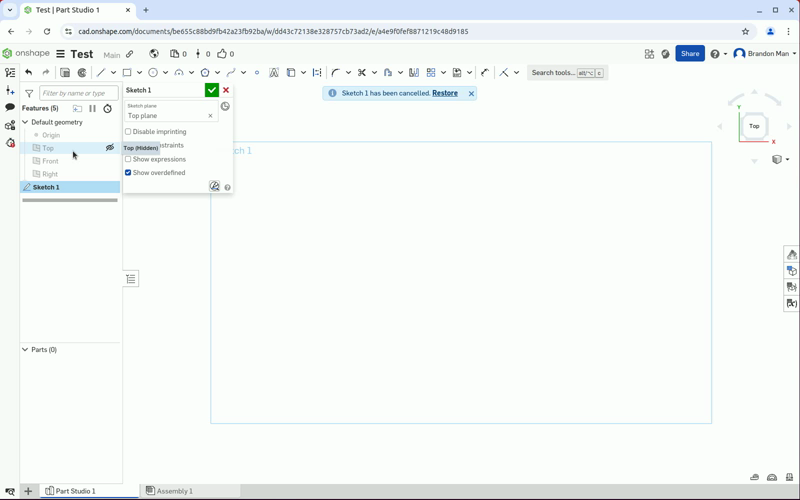
mouse_move(73, 352)
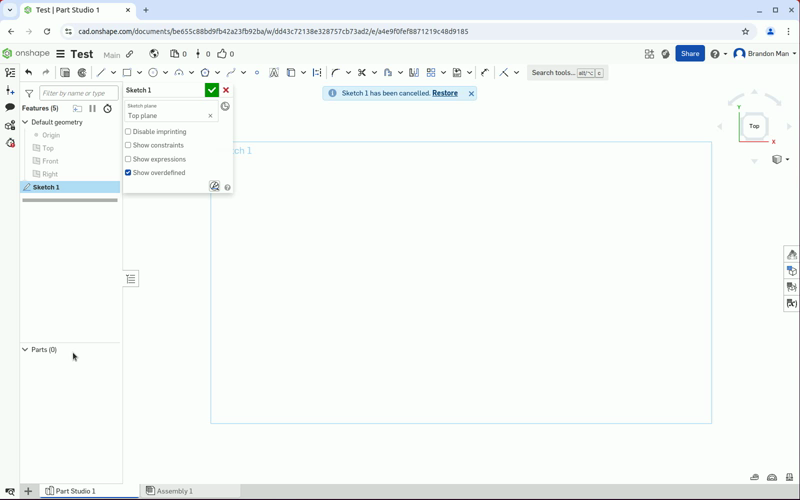
key(y)
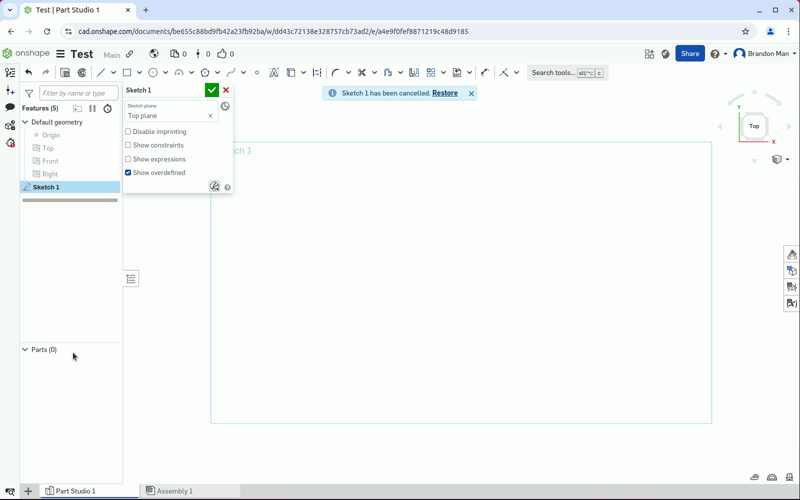
key(l)
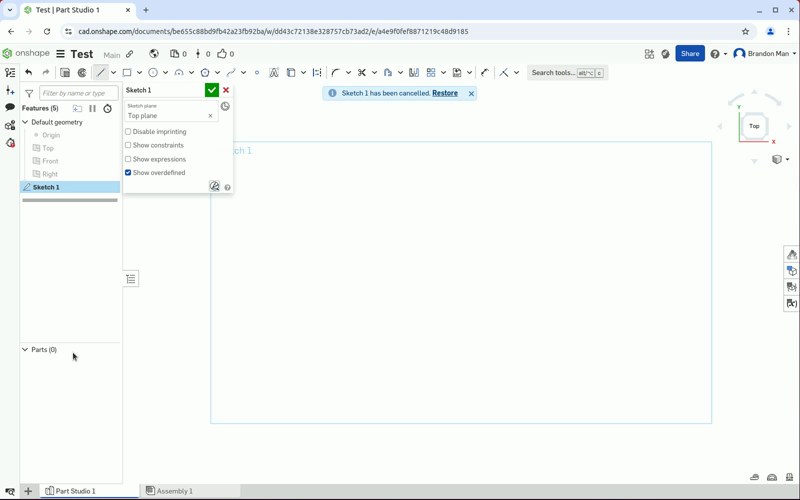
key_down(shift)
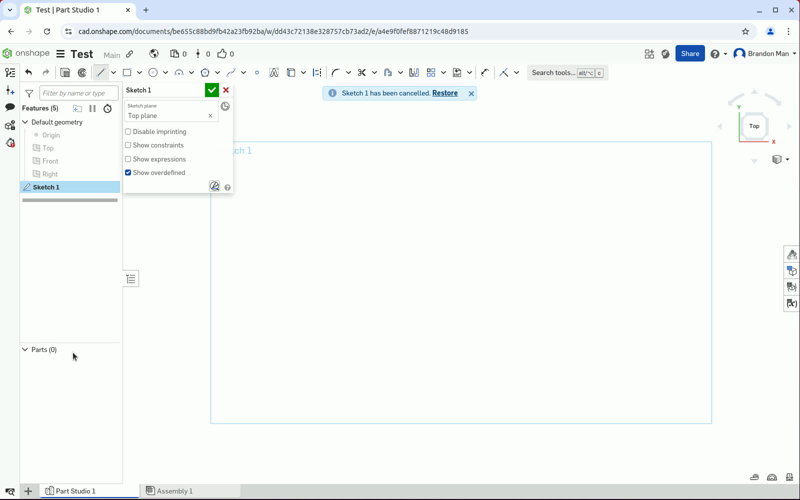
mouse_move(348, 307)
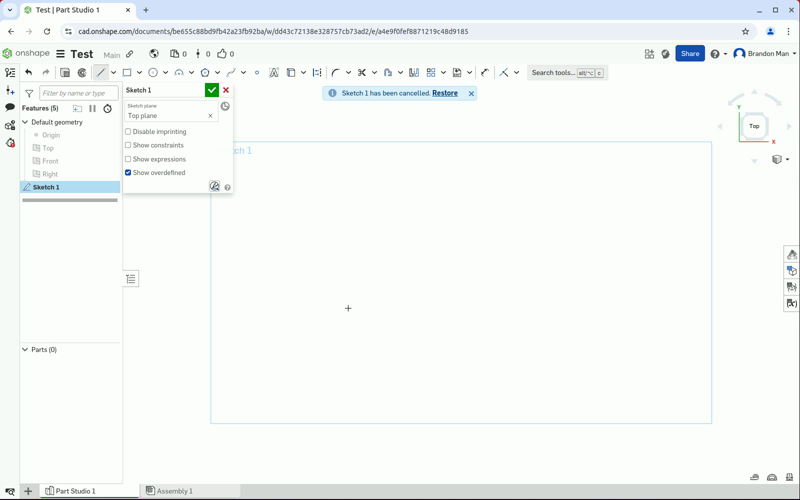
click(348, 307)
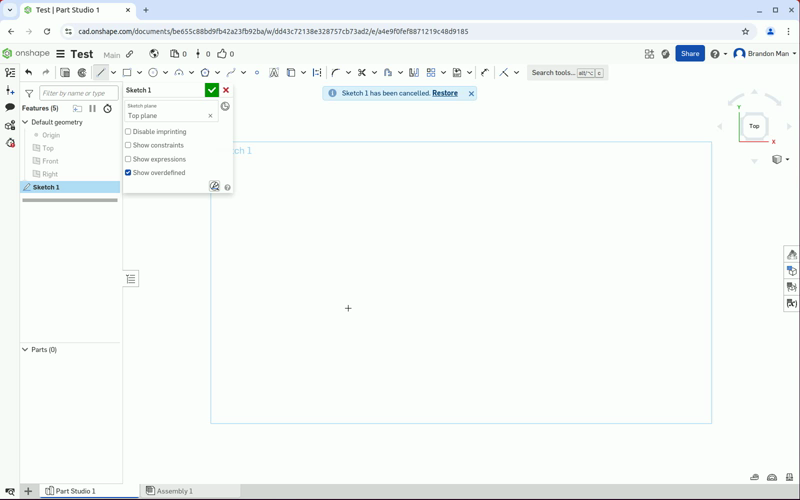
key_up(shift)
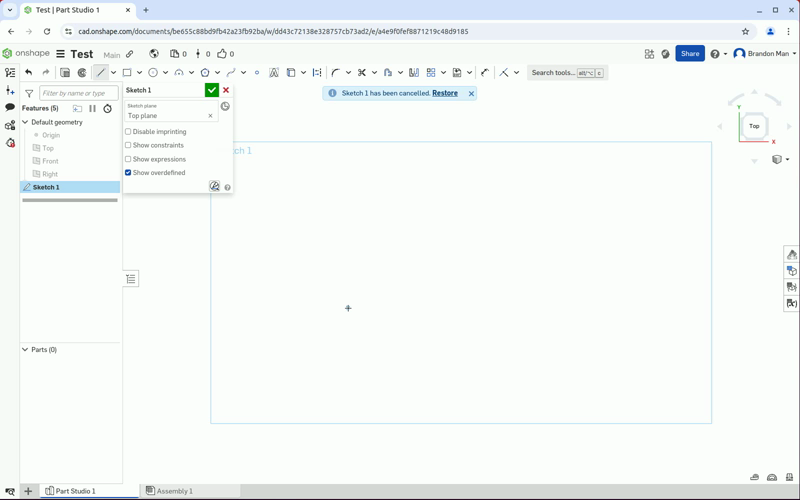
key_down(shift)
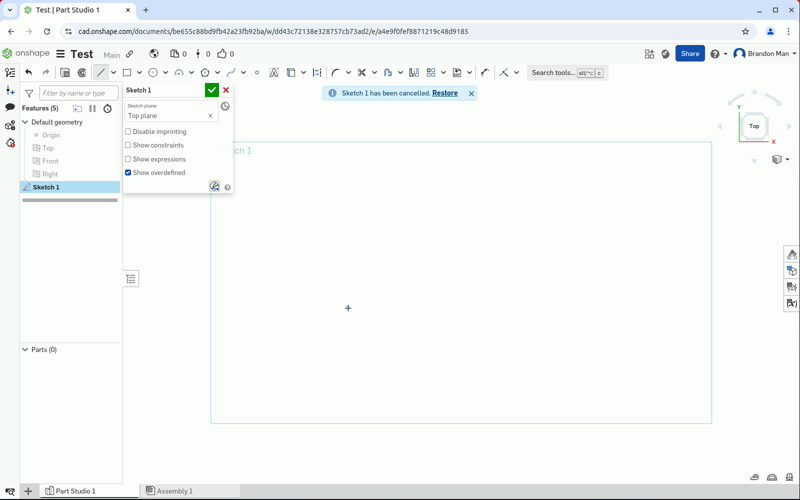
mouse_move(572, 307)
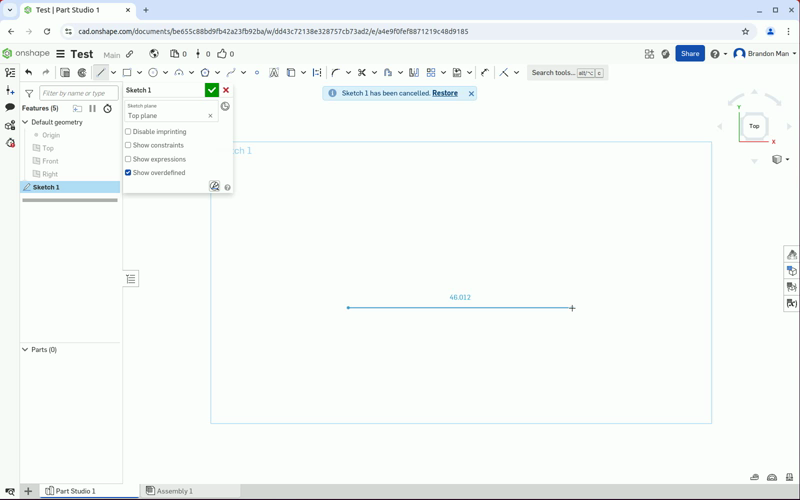
click(572, 307)
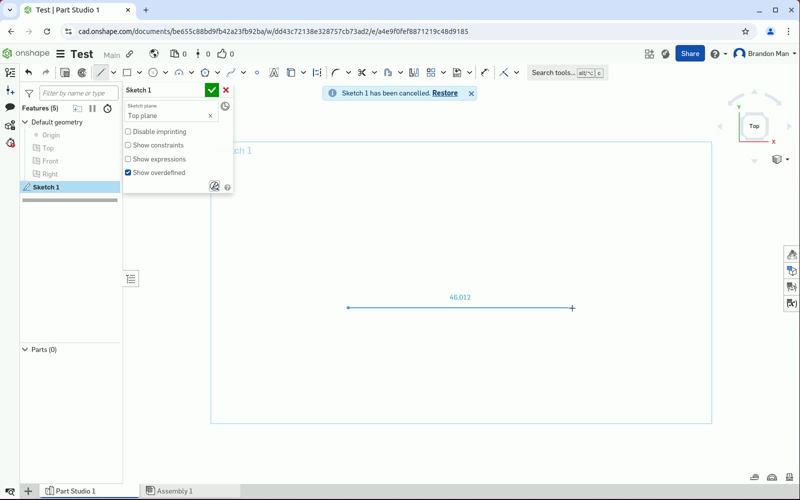
key_up(shift)
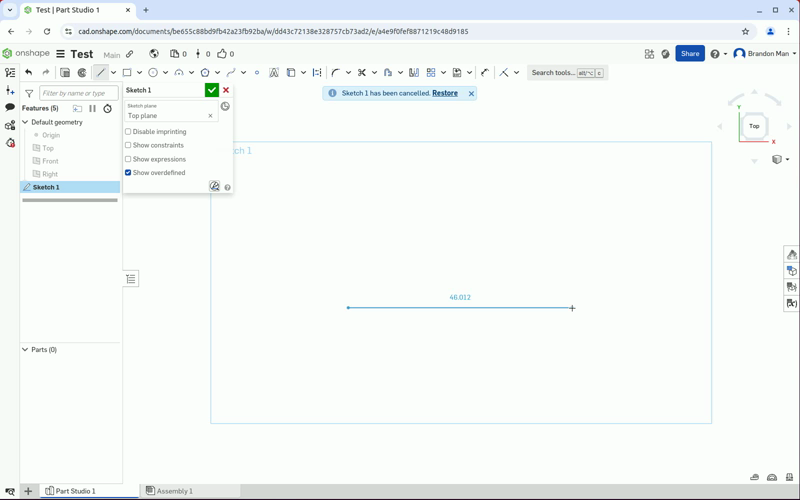
key_down(shift)
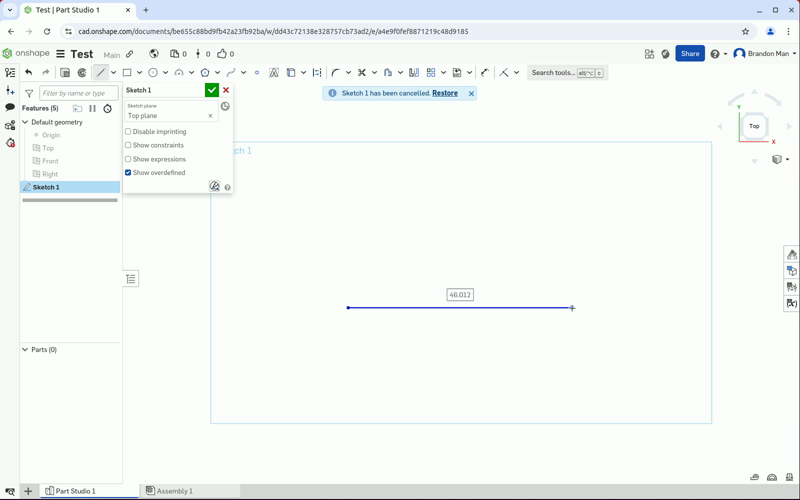
mouse_move(589, 307)
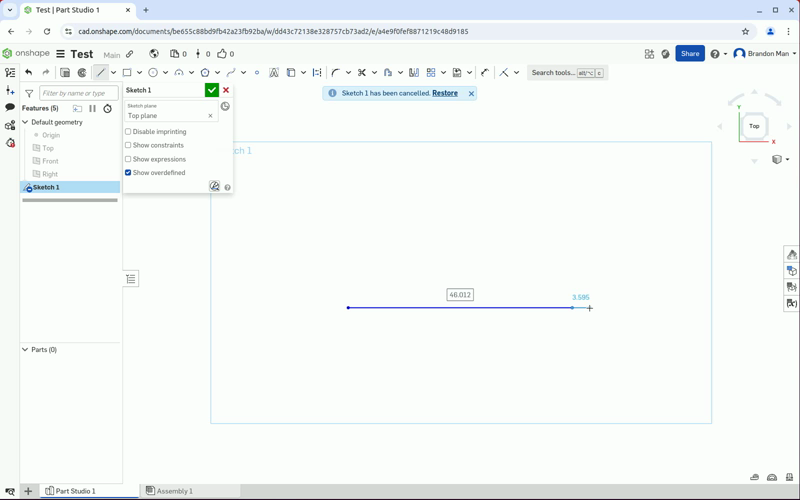
mouse_move(572, 258)
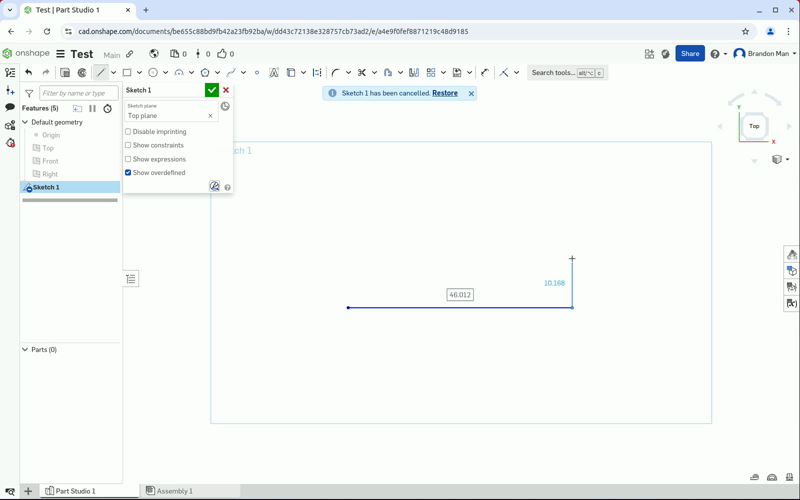
click(572, 258)
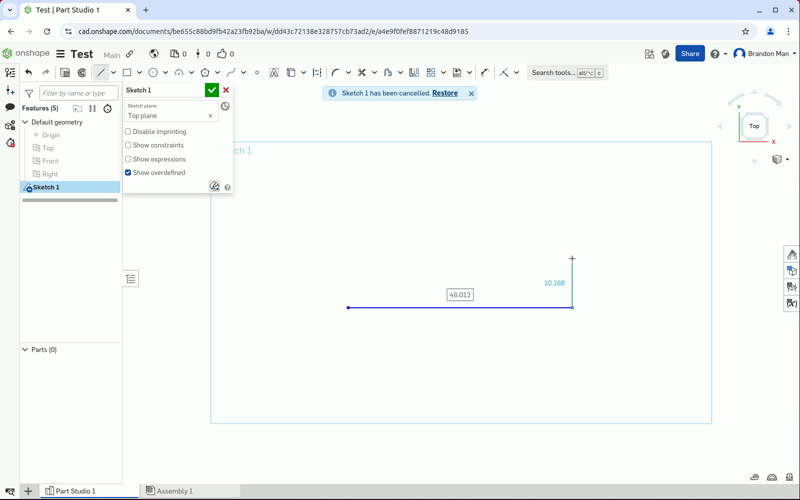
key_up(shift)
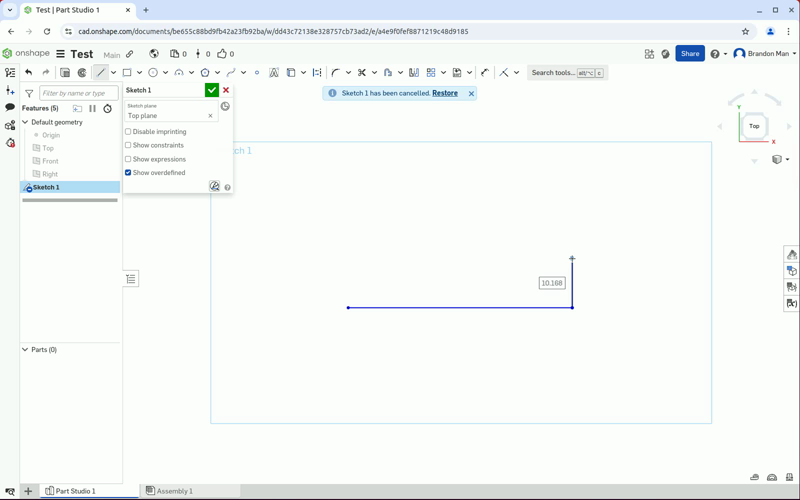
key_down(shift)
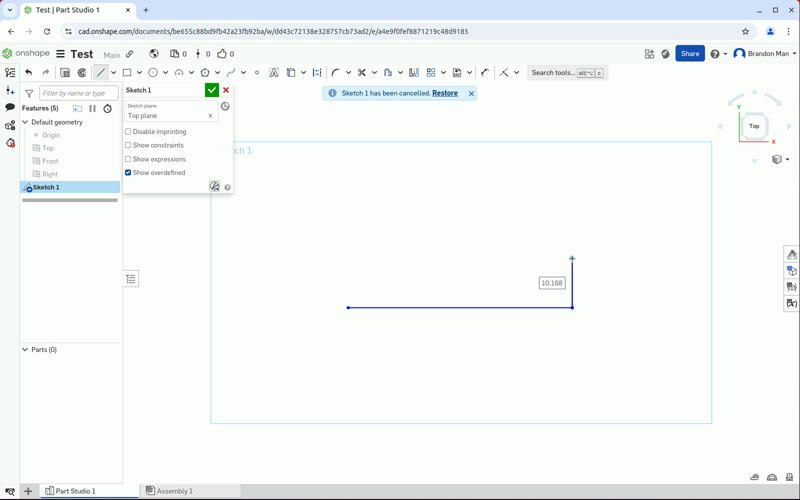
mouse_move(348, 258)
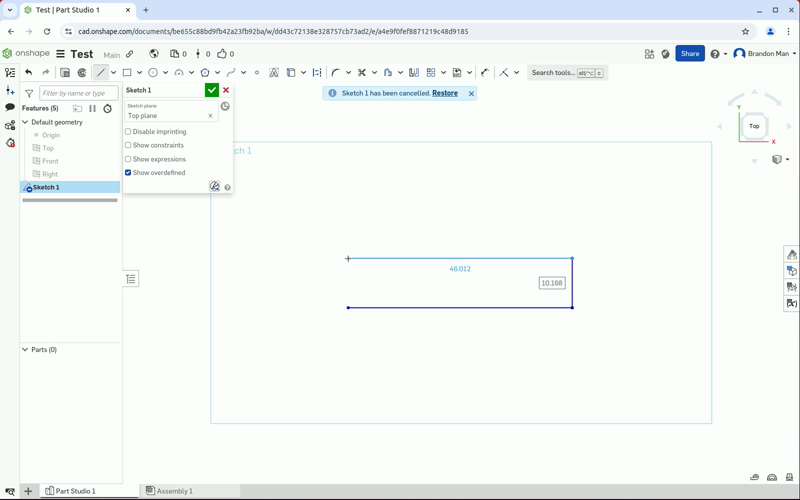
click(348, 258)
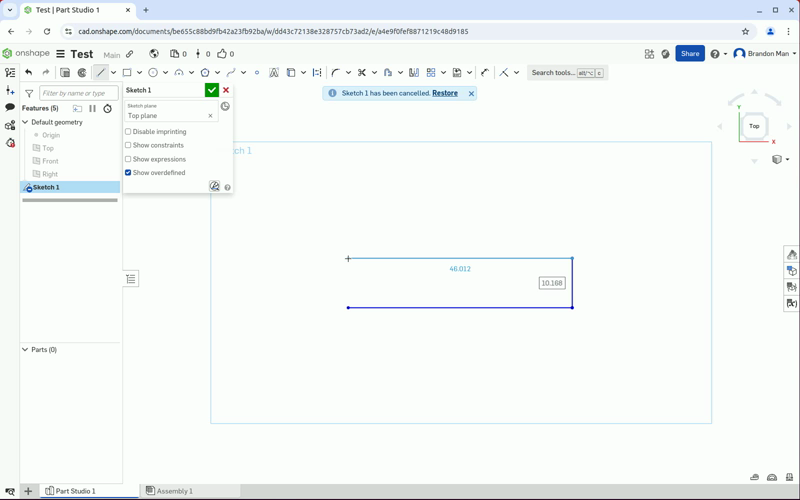
key_up(shift)
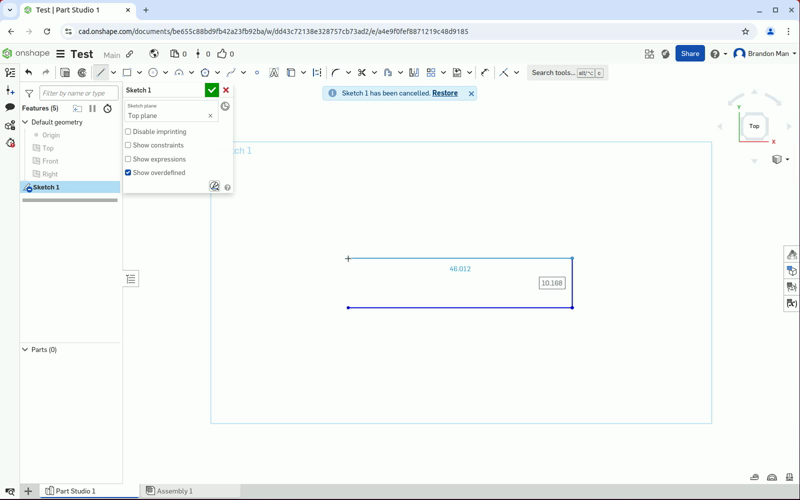
mouse_move(378, 258)
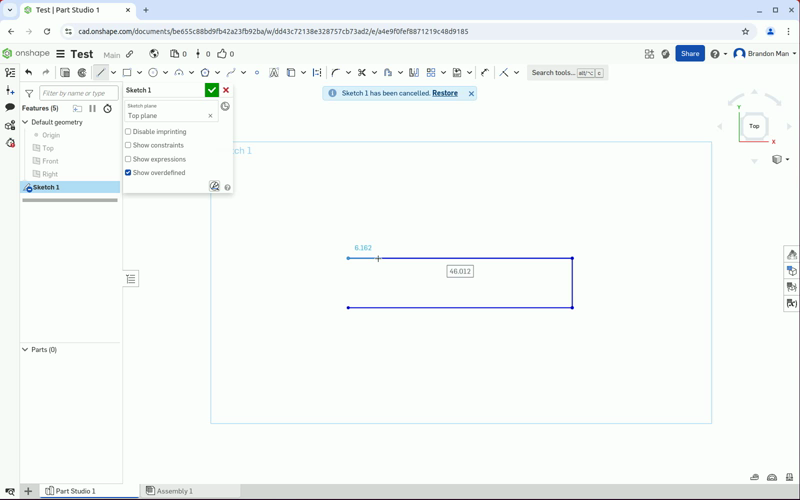
key_down(shift)
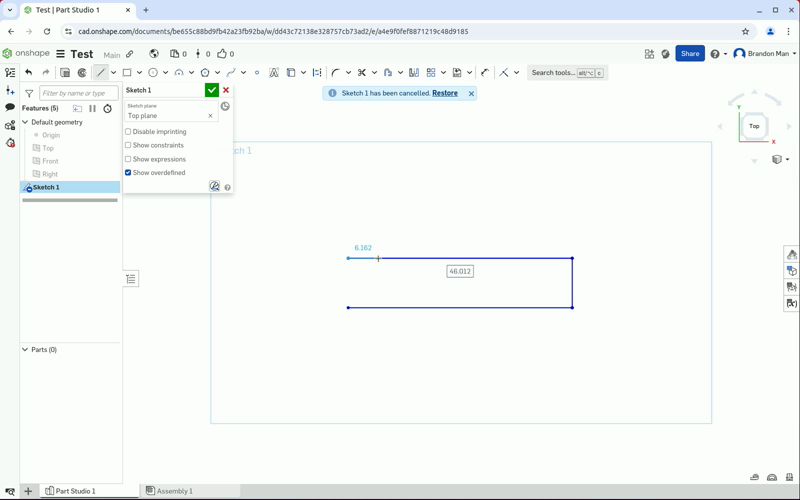
mouse_move(348, 307)
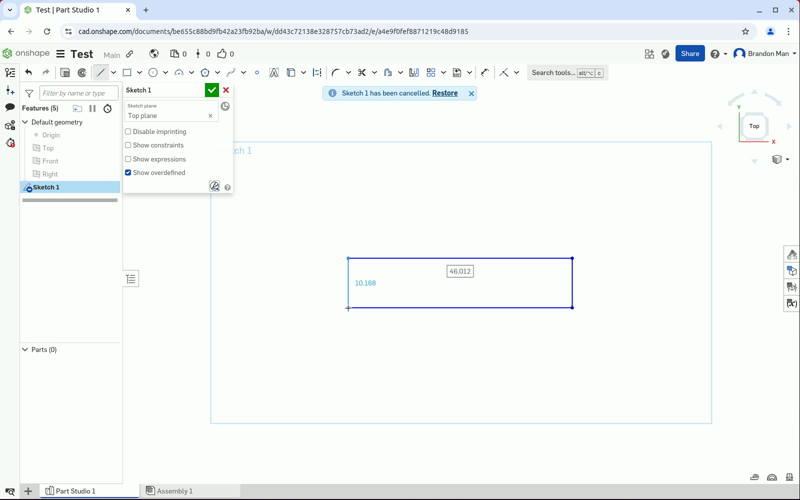
key_up(shift)
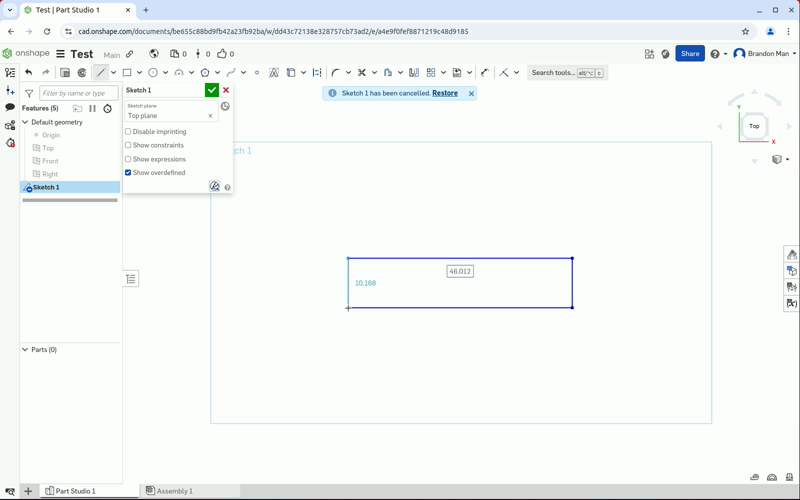
click(348, 307)
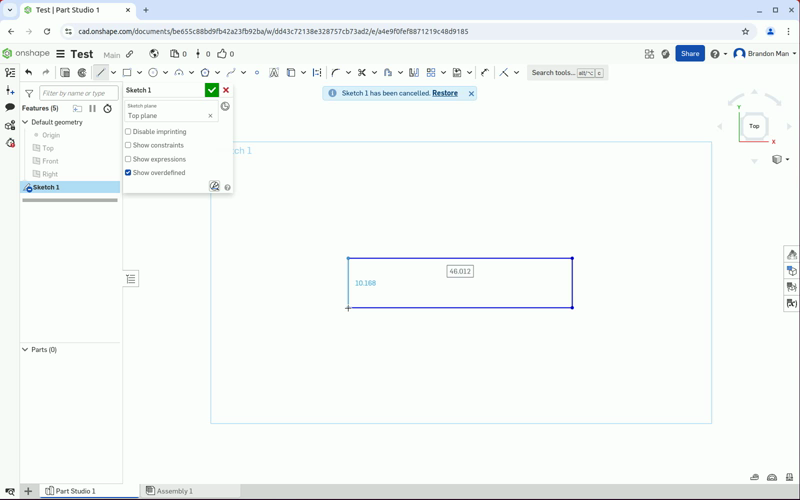
key(esc)
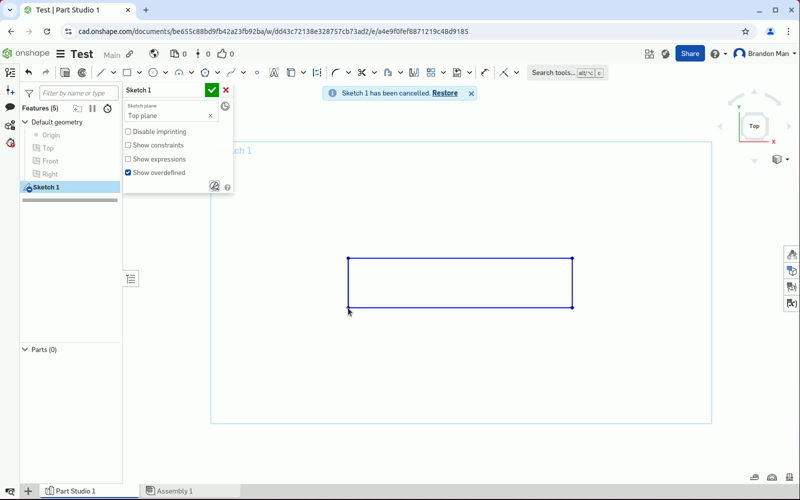
mouse_move(494, 276)
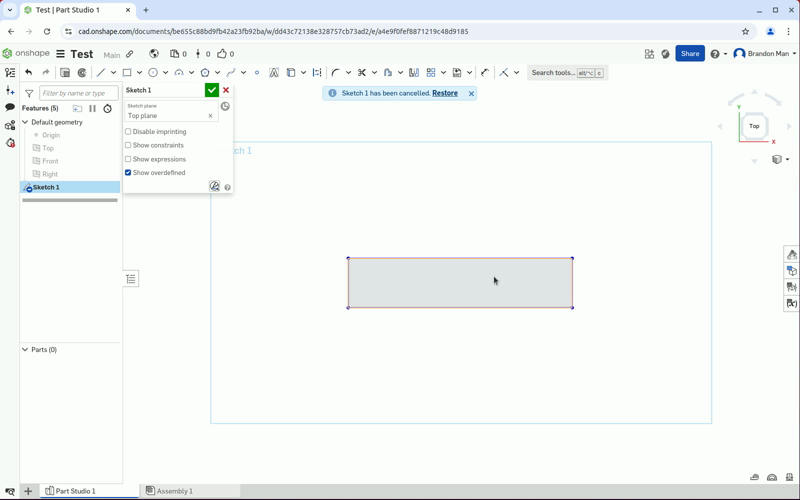
click(494, 276)
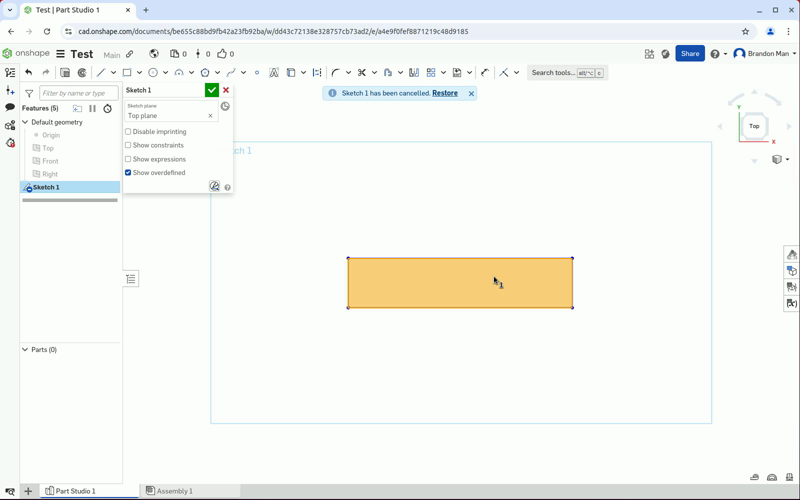
mouse_move(73, 352)
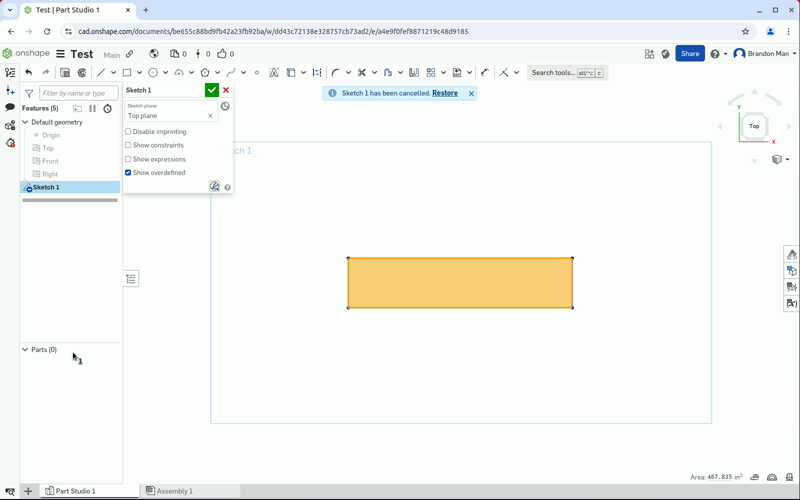
key(shift+y)
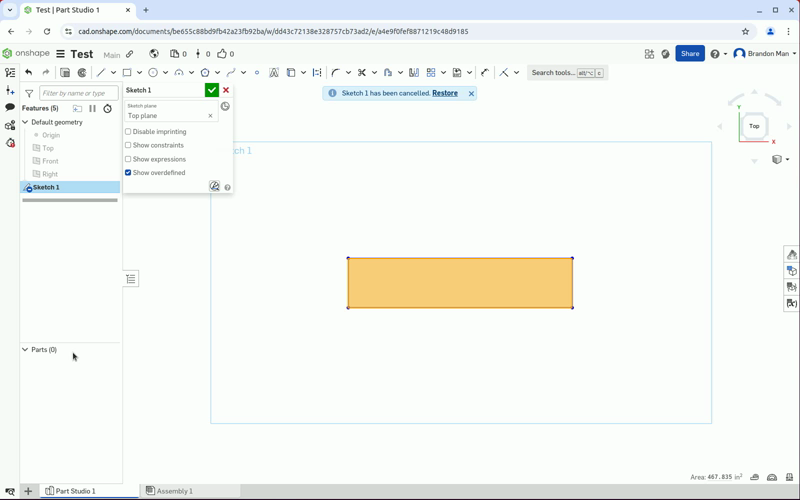
key(shift+e)
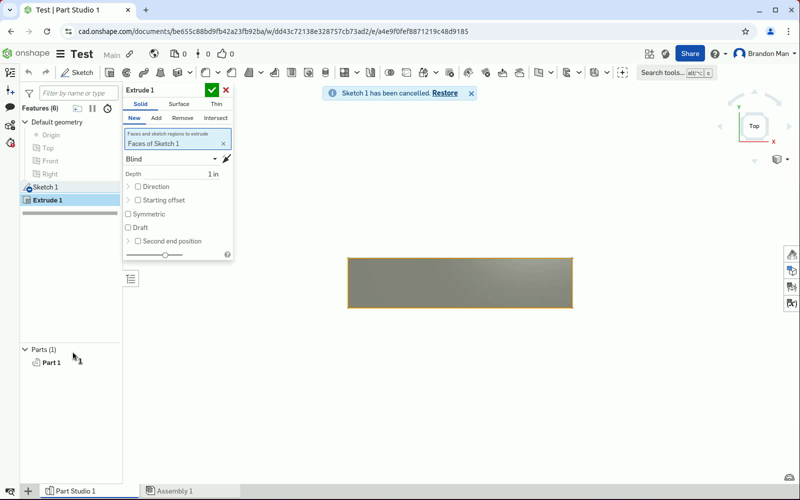
mouse_move(143, 106)
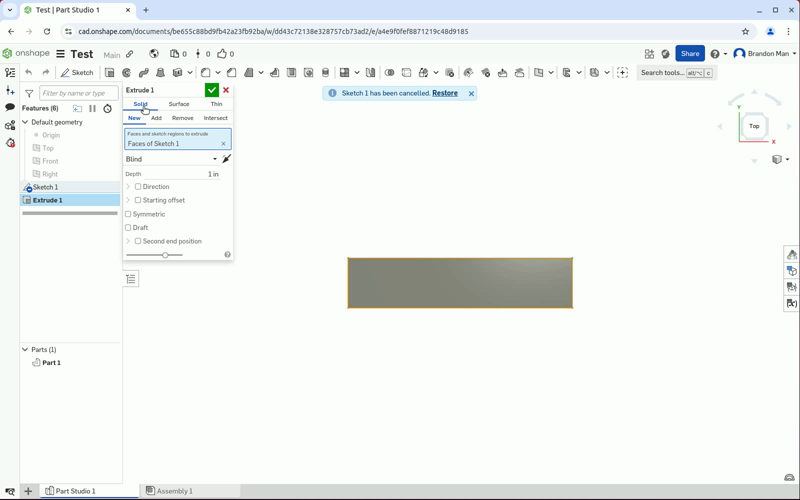
click(143, 106)
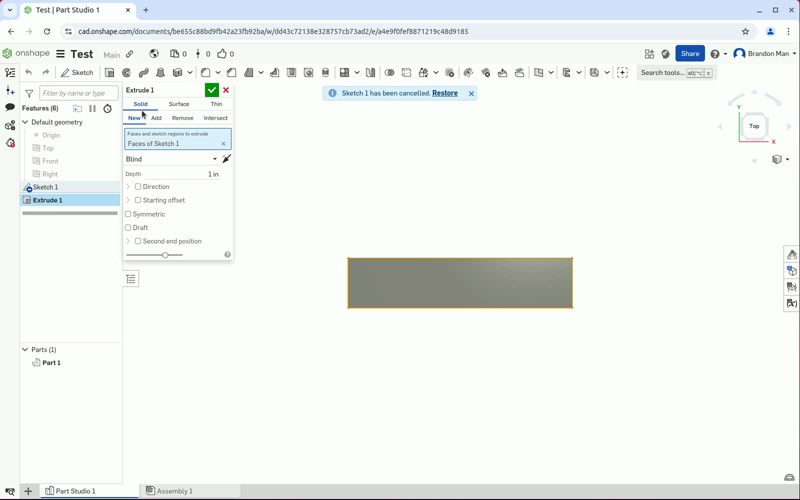
mouse_move(137, 120)
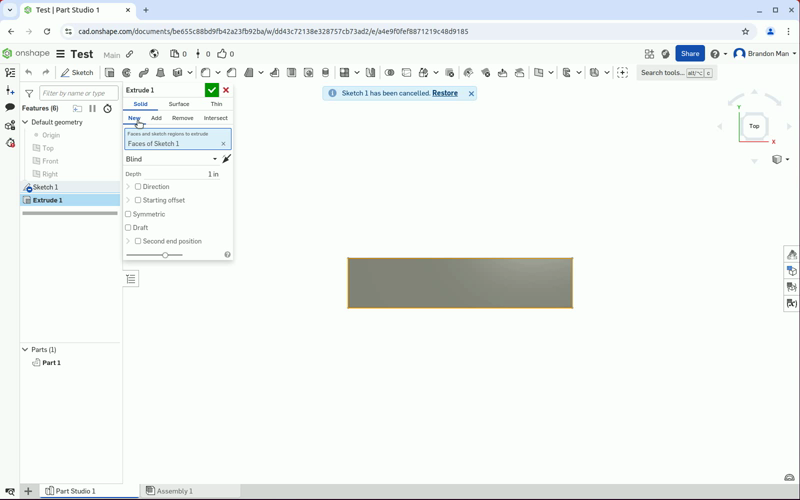
click(137, 120)
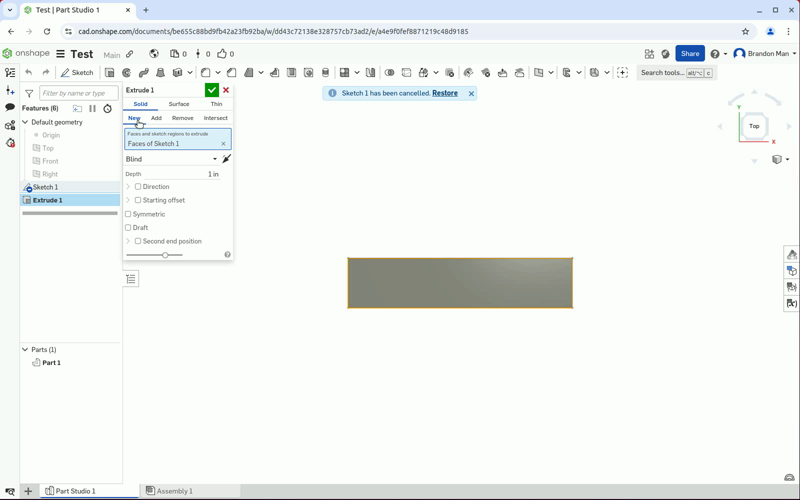
key(tab, 4)
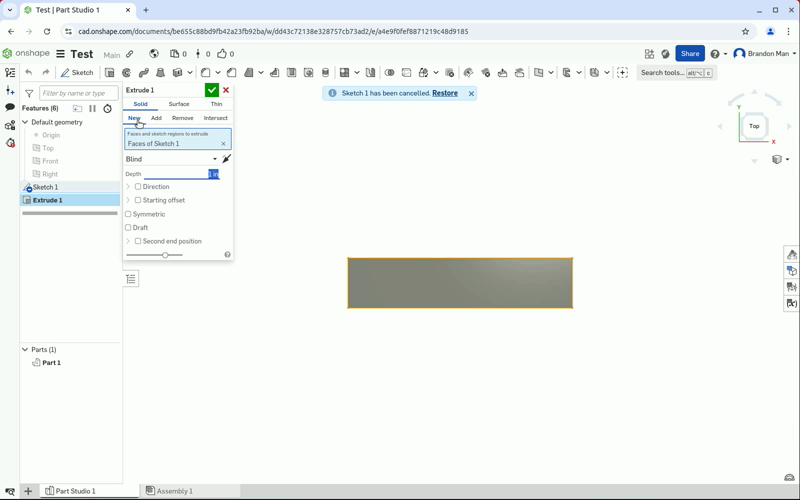
text(-0.963)
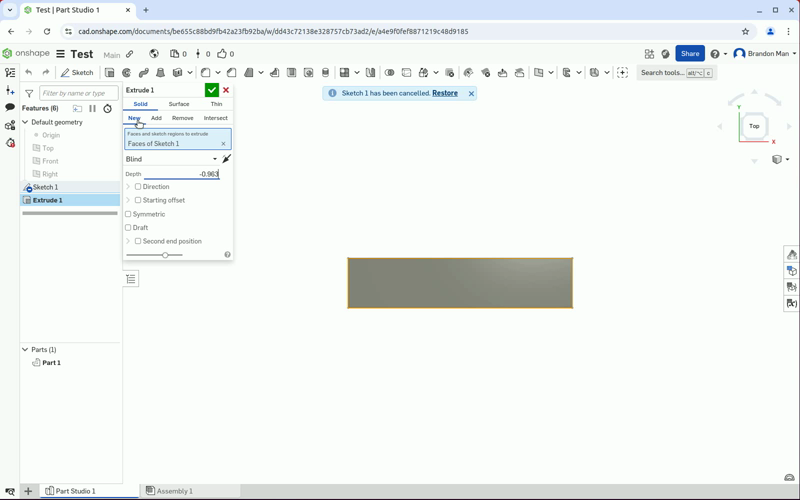
key(enter)
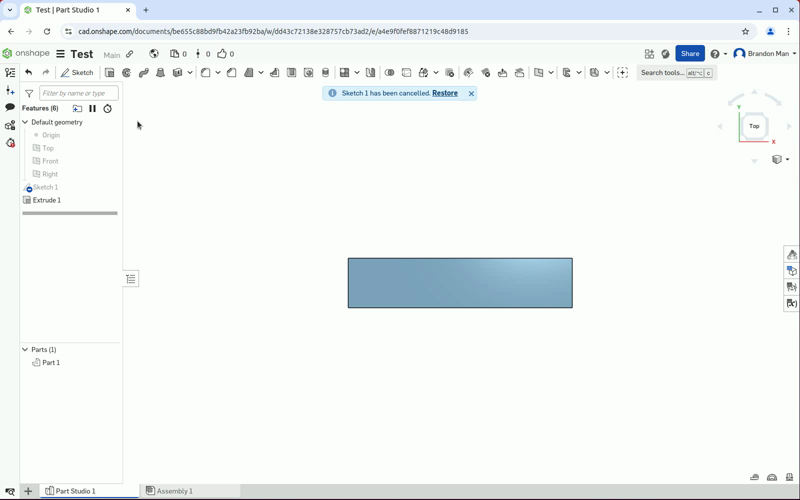
key(shift+h)
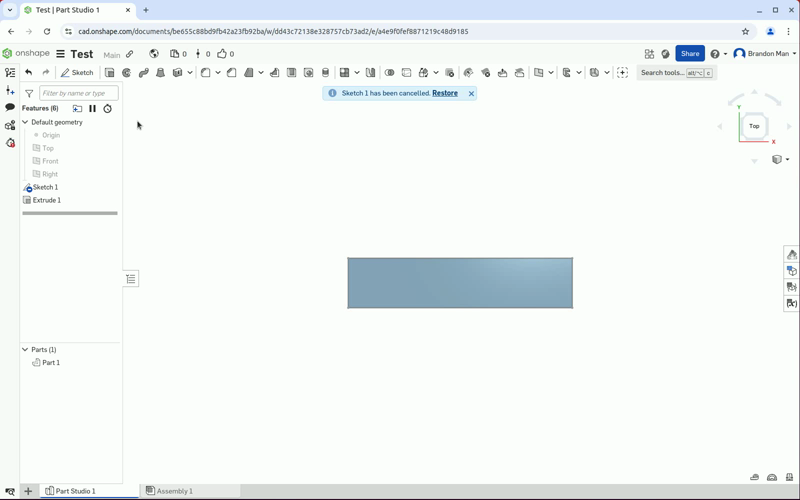
key(shift+h)
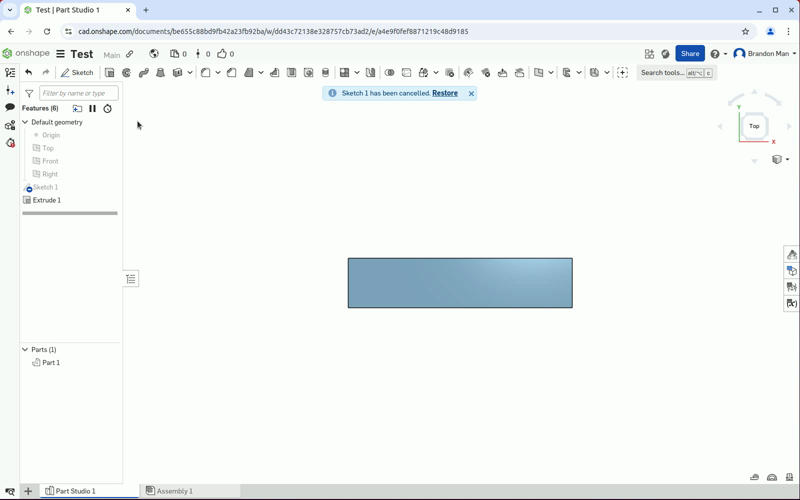
mouse_move(73, 189)
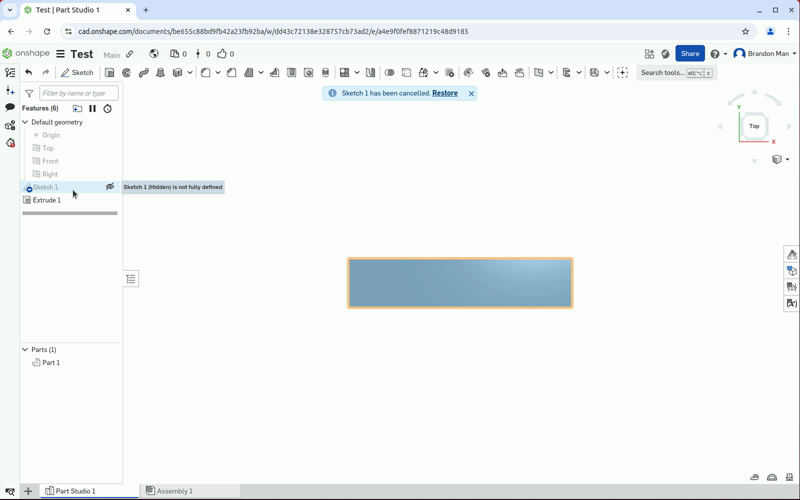
click(73, 189)
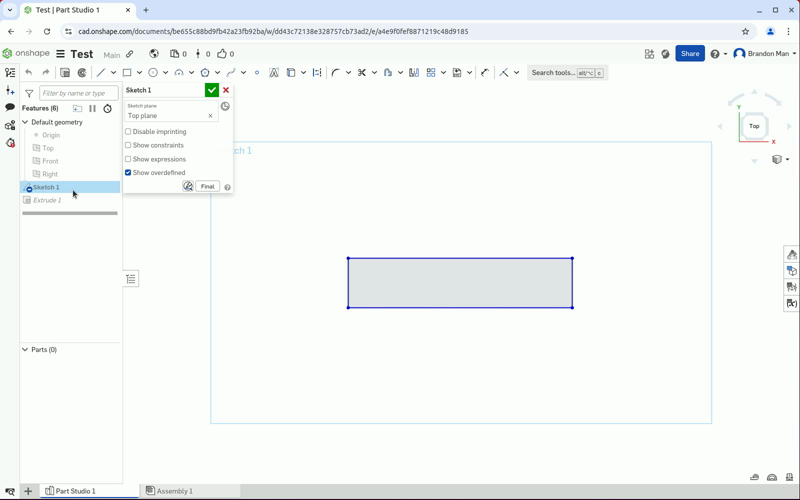
mouse_move(229, 92)
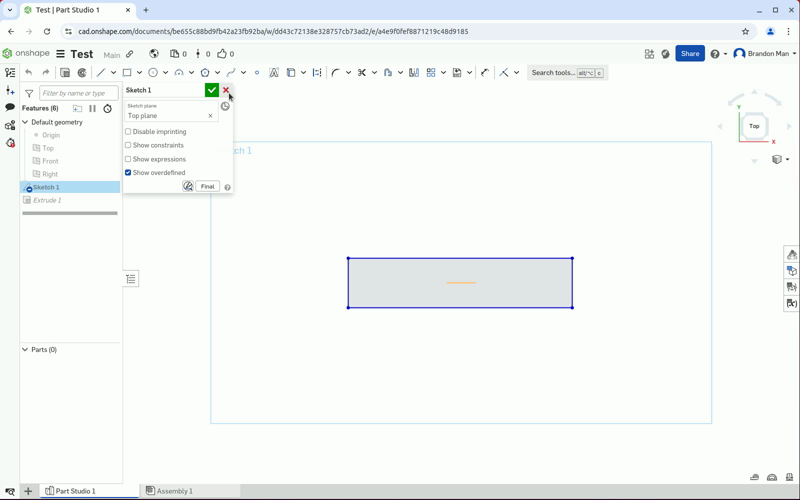
click(229, 92)
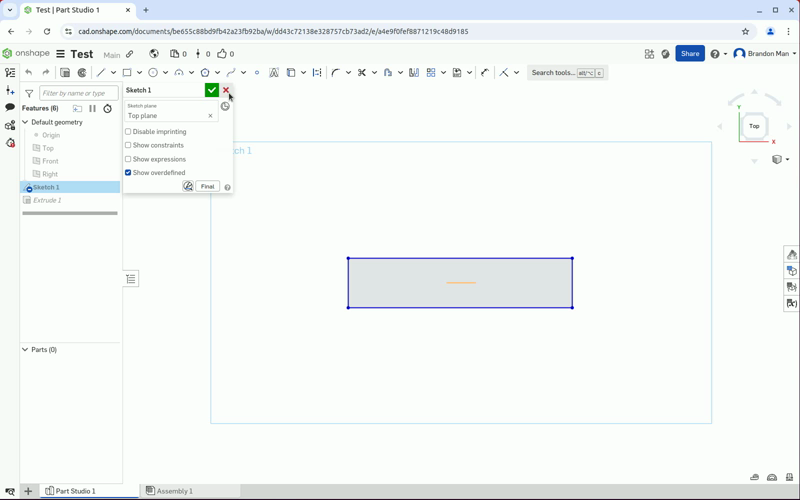
mouse_move(73, 352)
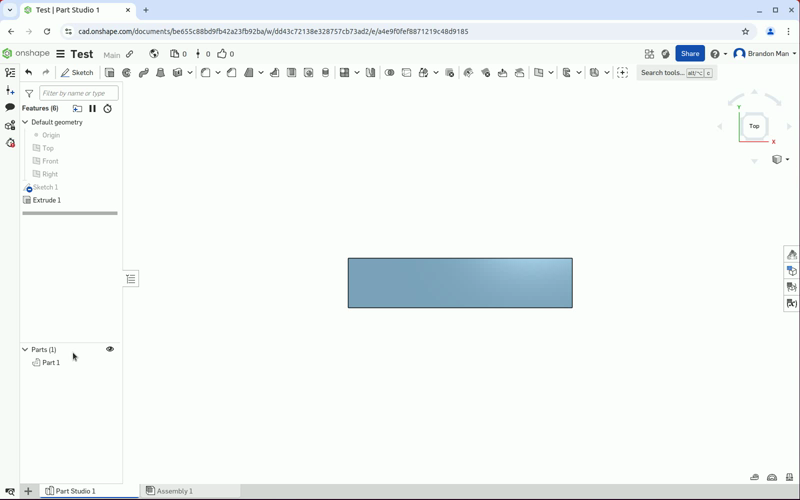
key(y)
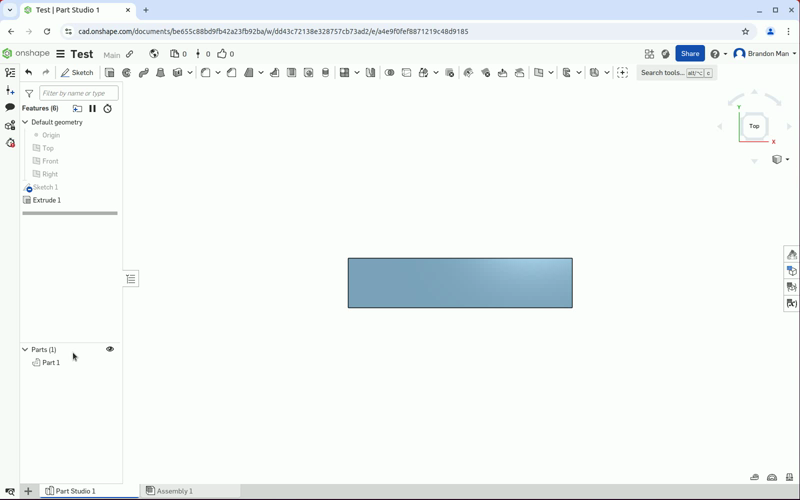
key(shift+p)
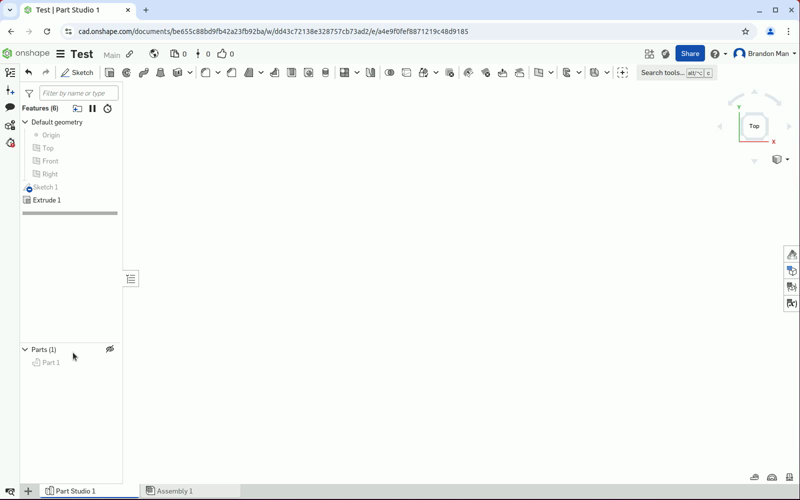
key(space)
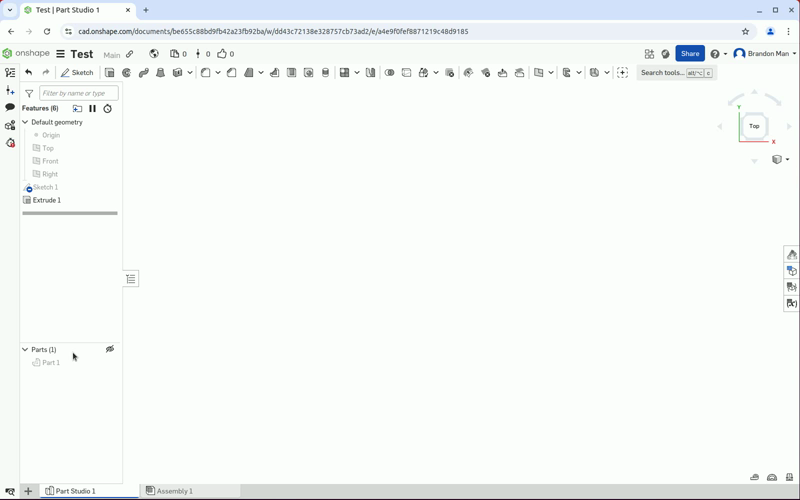
key_down(shift)
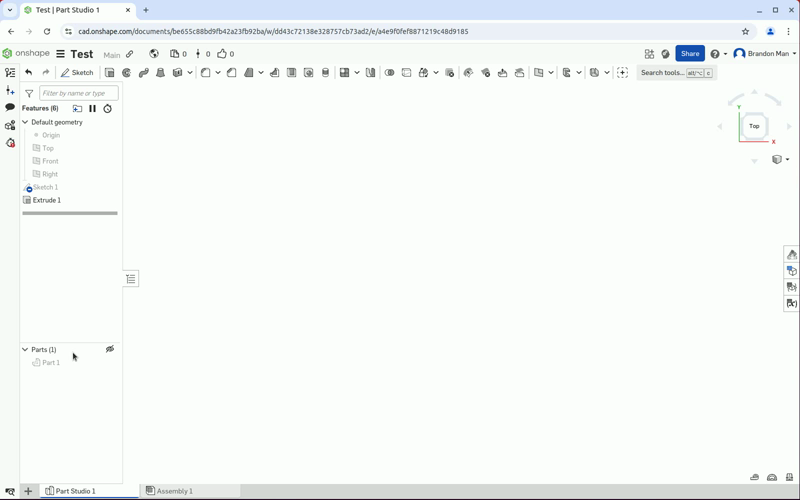
key(up)
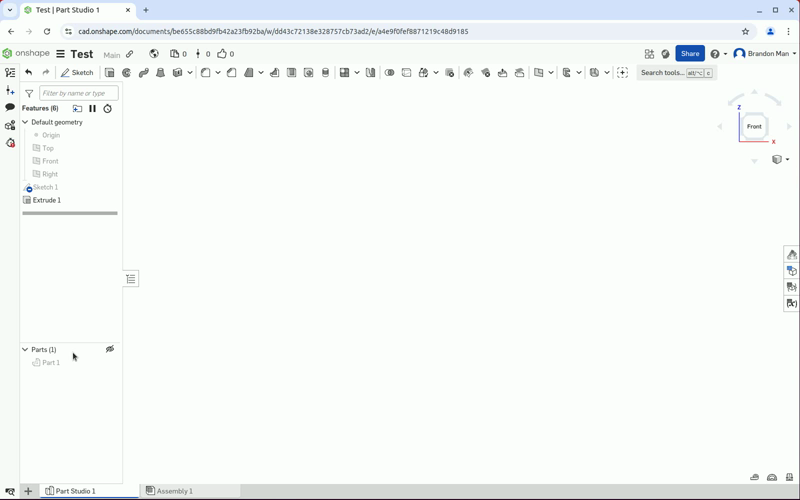
key_up(shift)
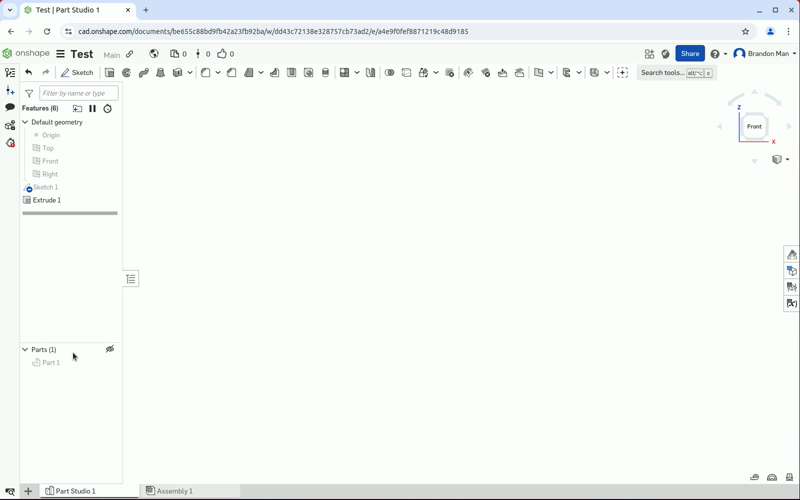
key(space)
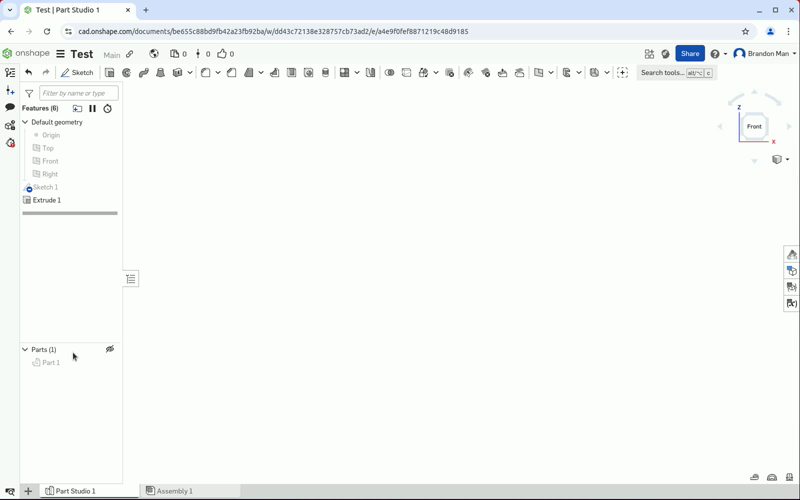
key_down(shift)
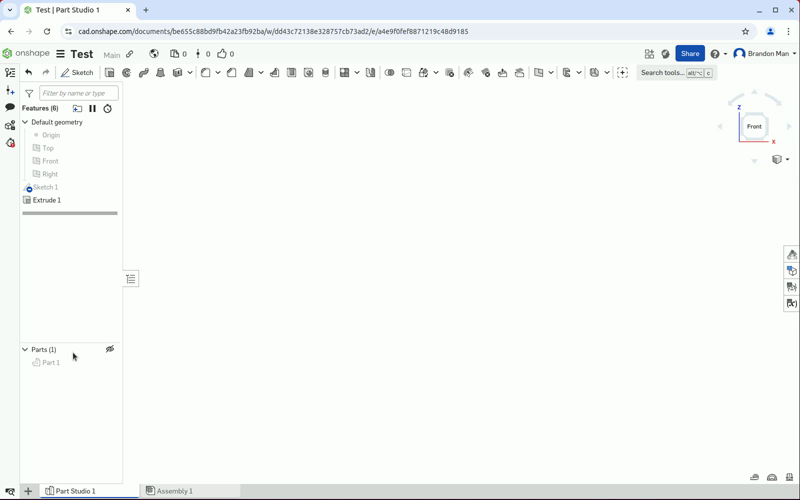
key(left)
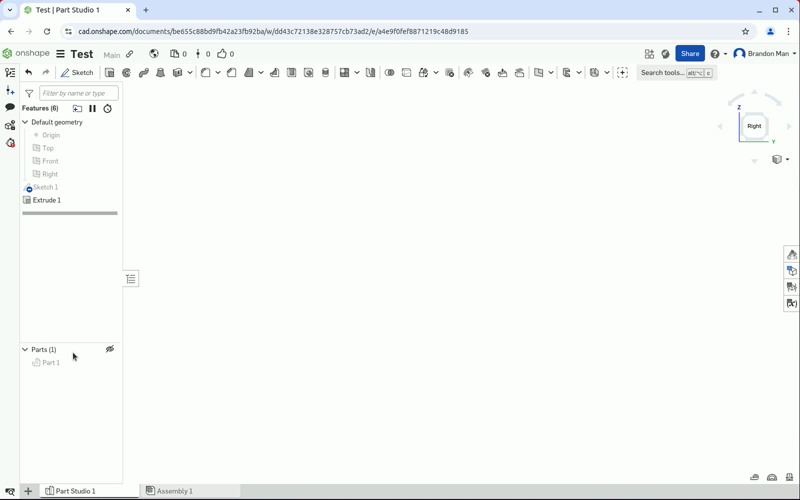
key_up(shift)
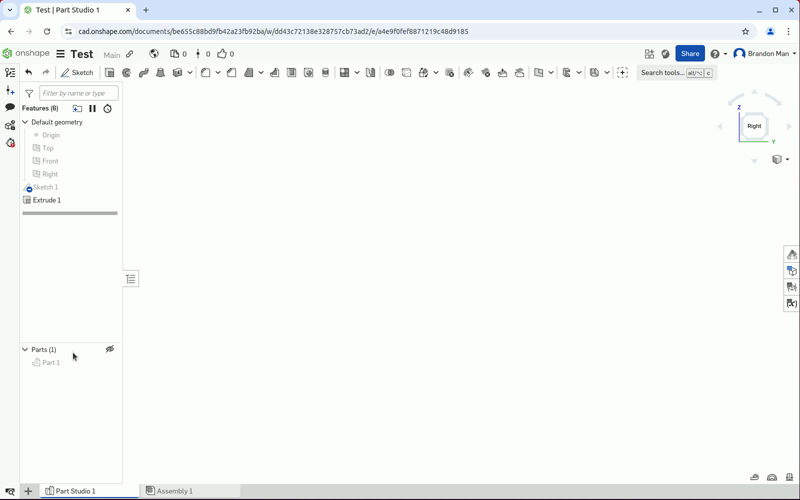
mouse_move(73, 352)
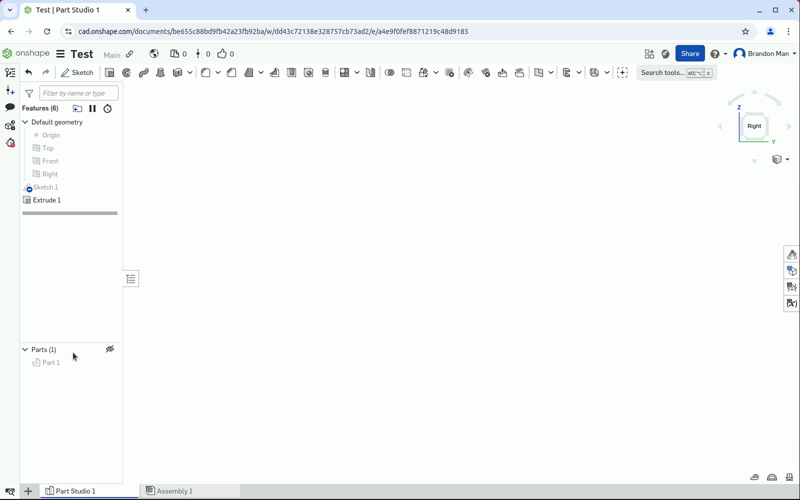
key(shift+y)
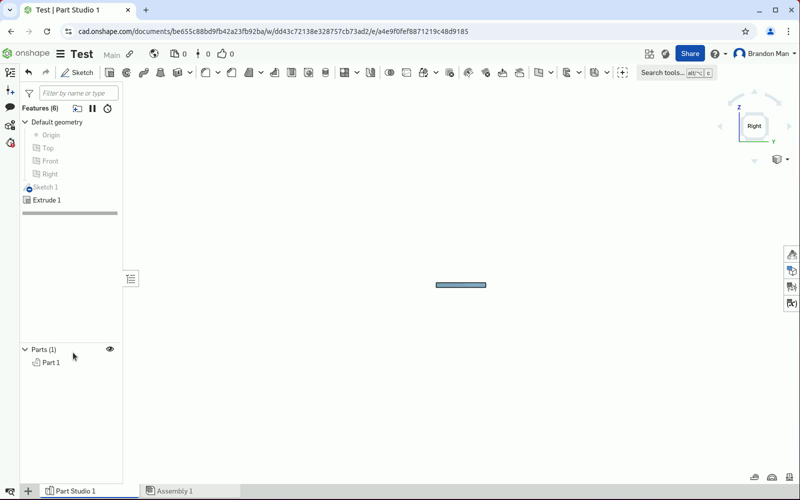
mouse_move(541, 75)
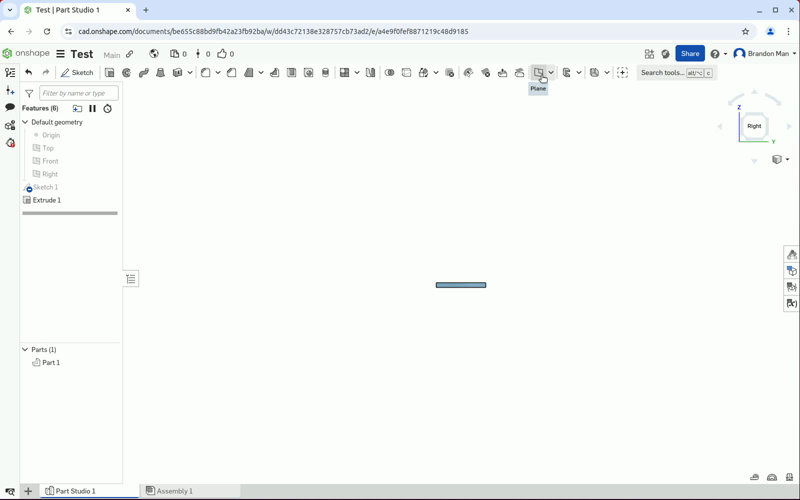
click(541, 75)
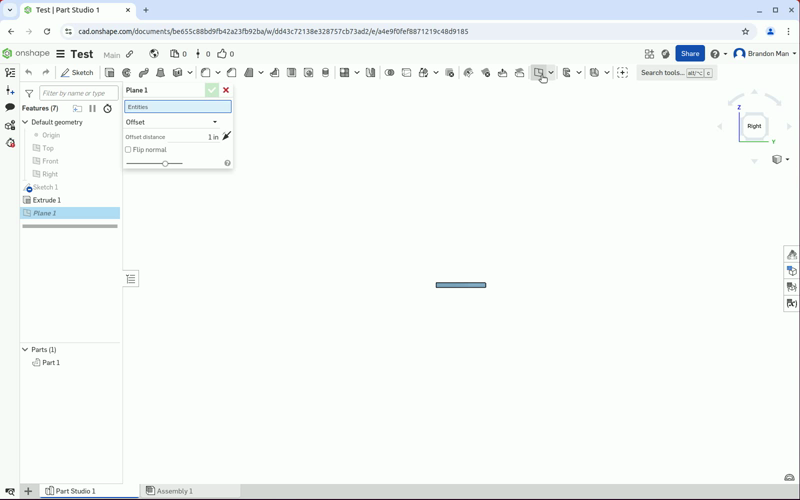
mouse_move(73, 176)
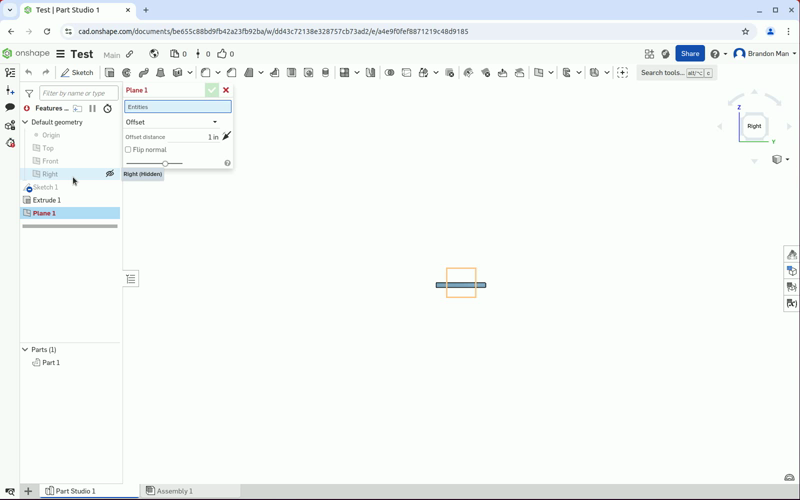
click(73, 176)
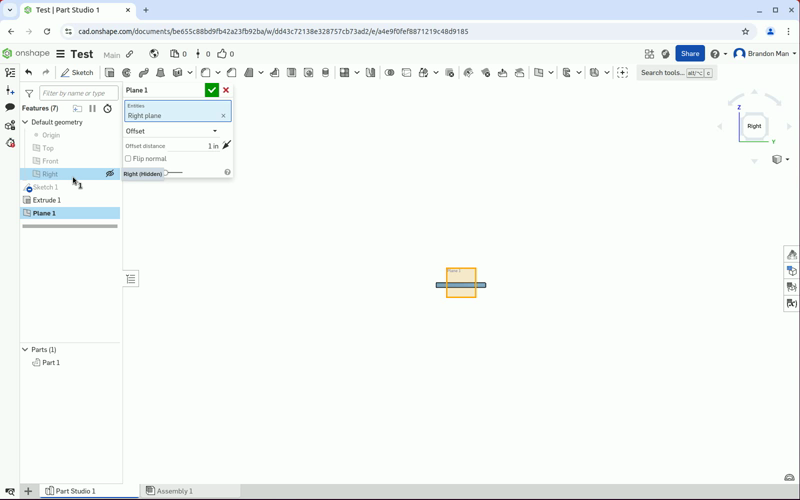
key(tab, 2)
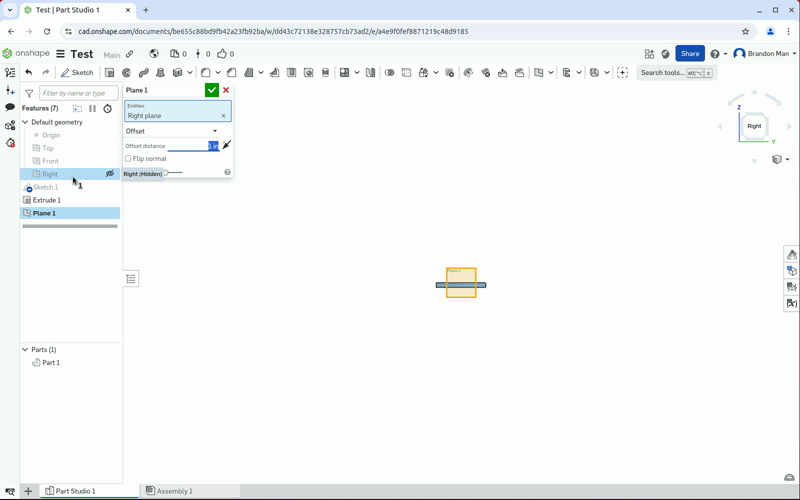
text(23.108)
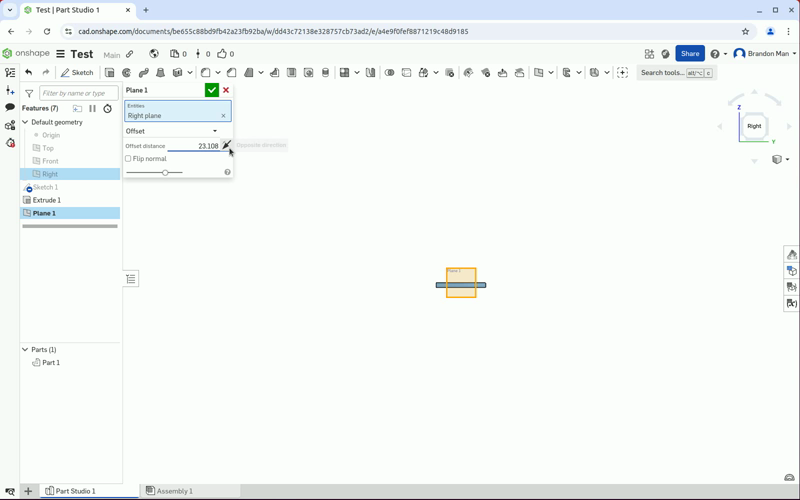
mouse_move(229, 147)
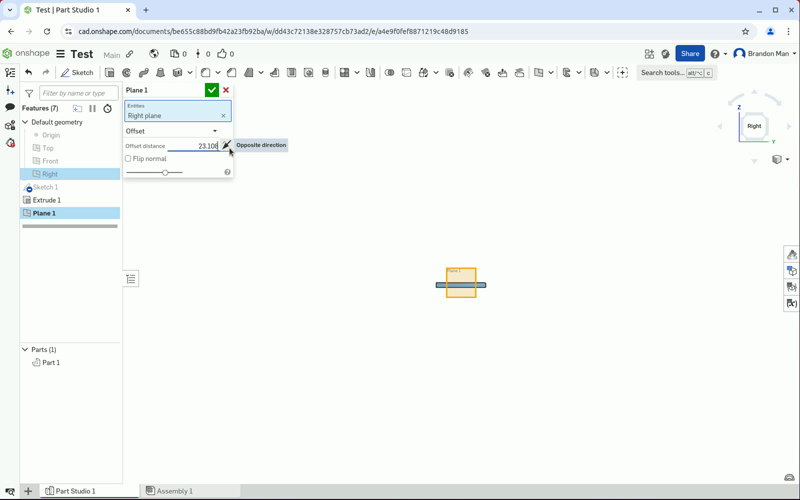
click(229, 147)
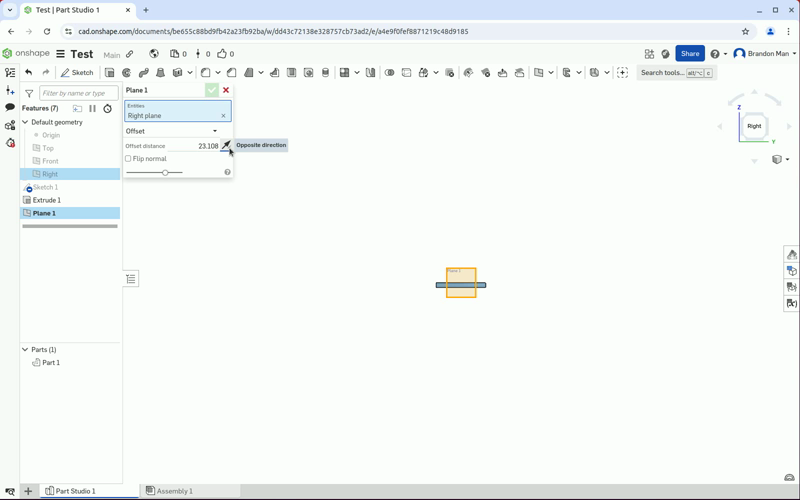
key(enter, 2)
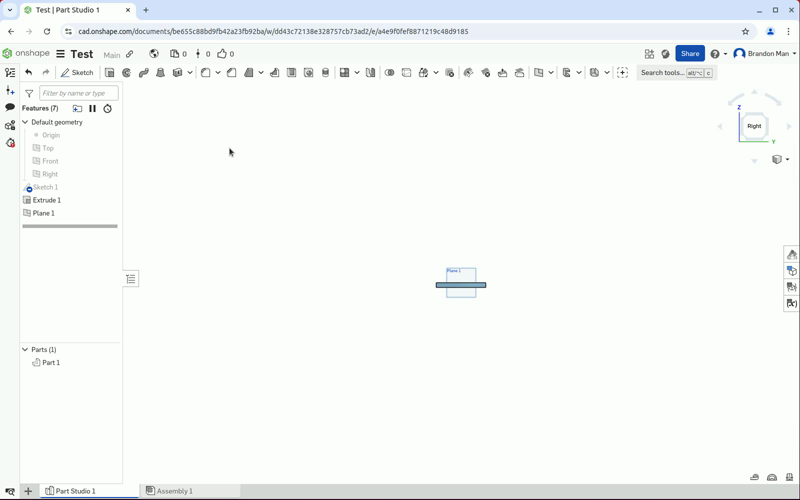
key(shift+s)
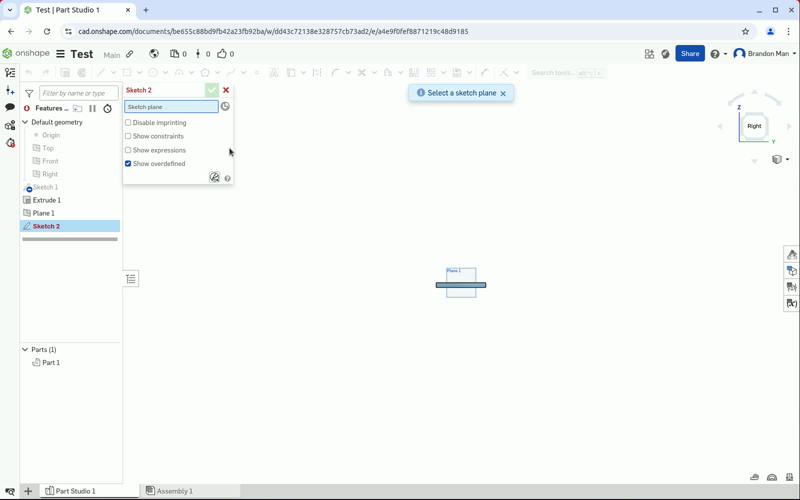
mouse_move(73, 215)
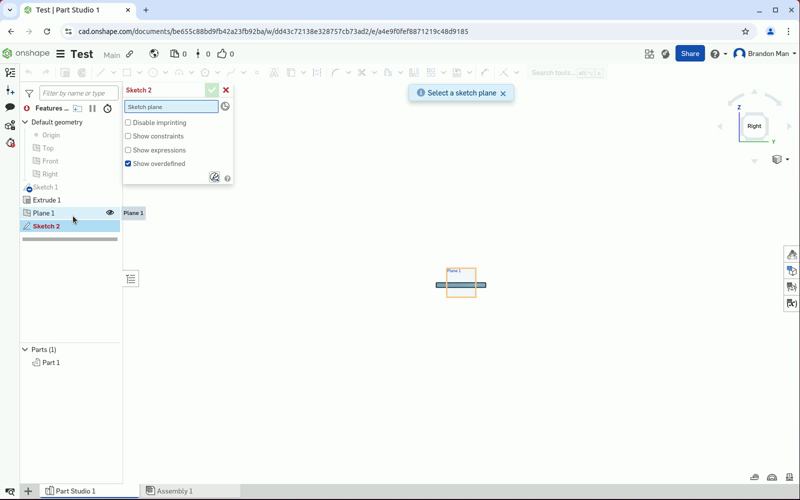
click(73, 215)
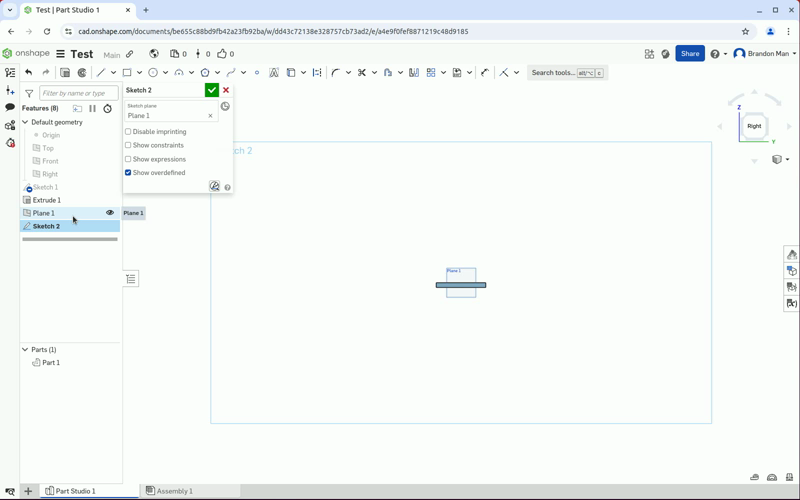
mouse_move(73, 352)
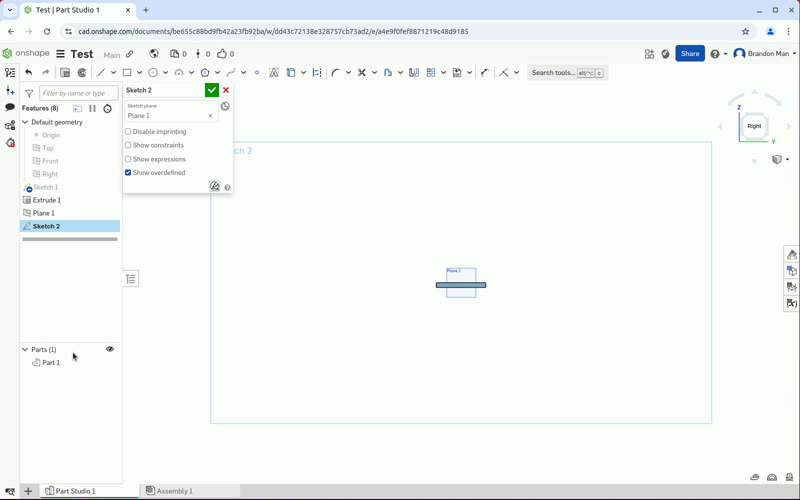
key(y)
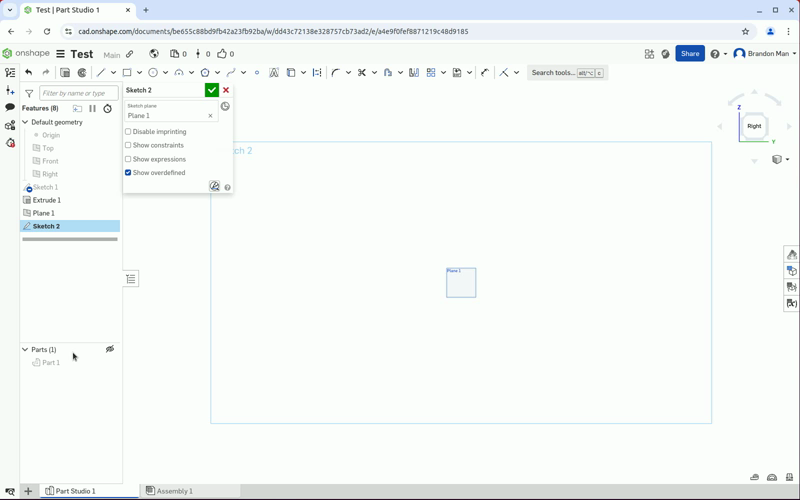
key(l)
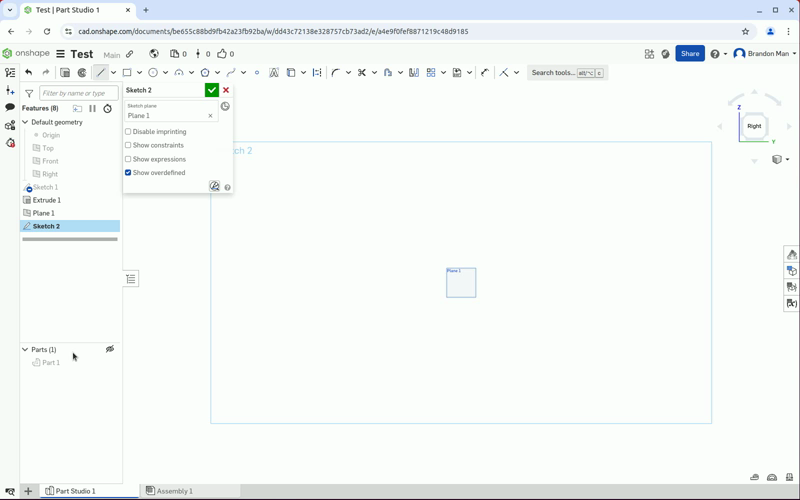
key_down(shift)
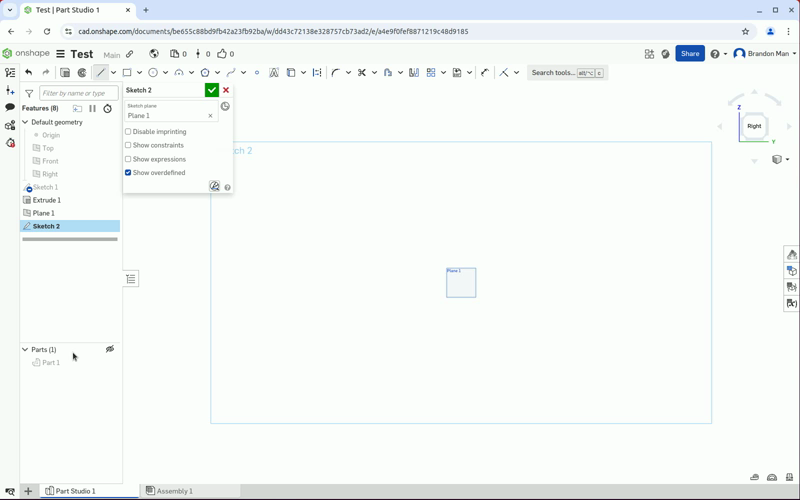
mouse_move(414, 287)
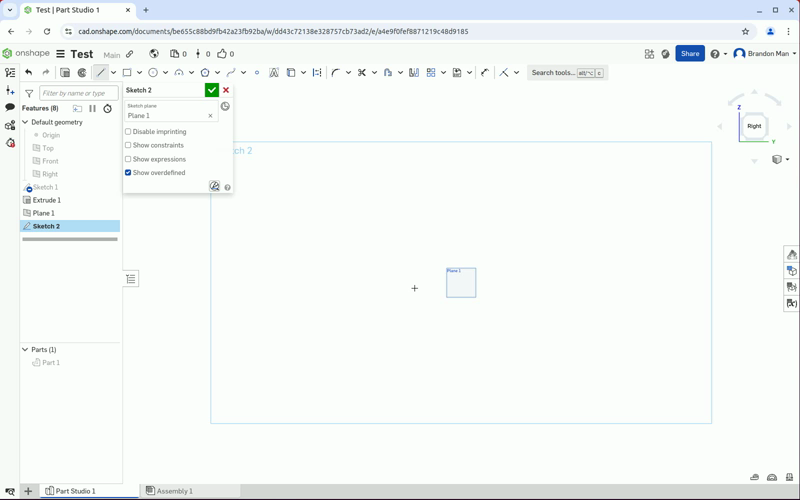
click(414, 287)
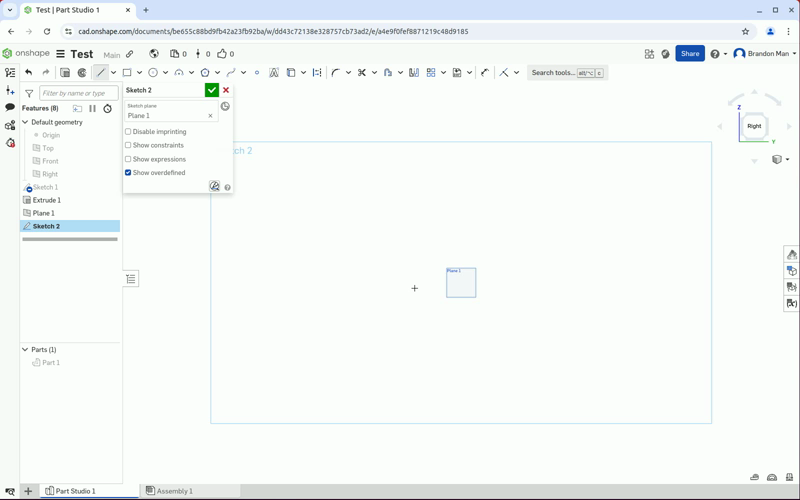
key_up(shift)
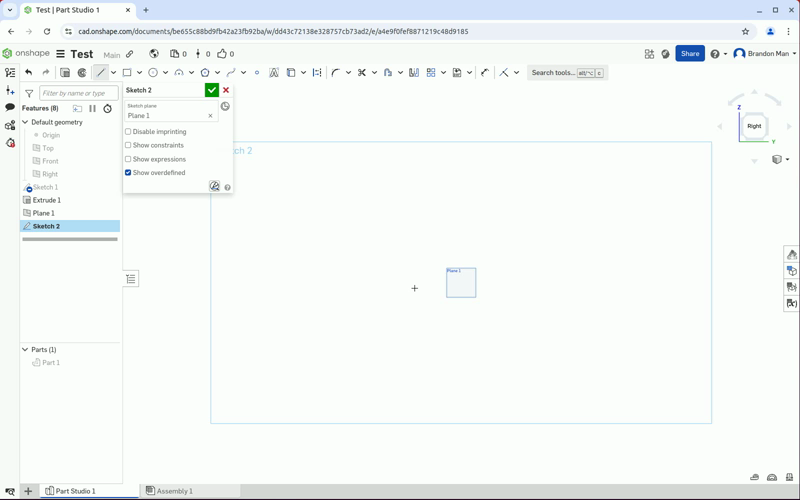
key_down(shift)
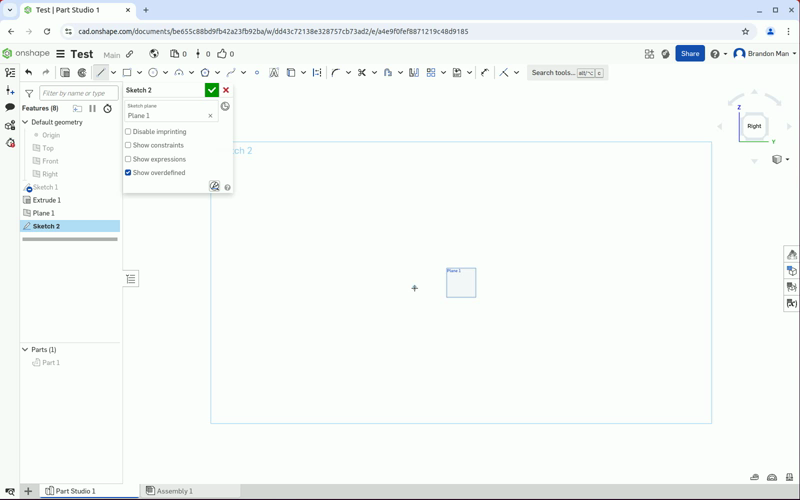
mouse_move(444, 287)
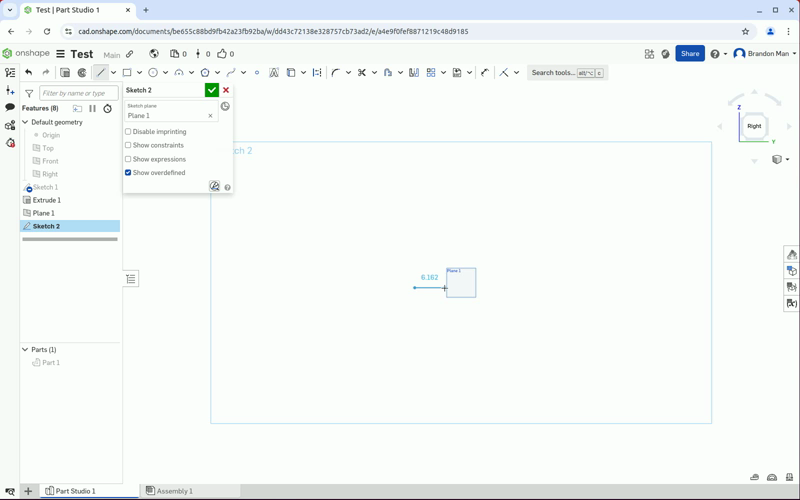
mouse_move(464, 287)
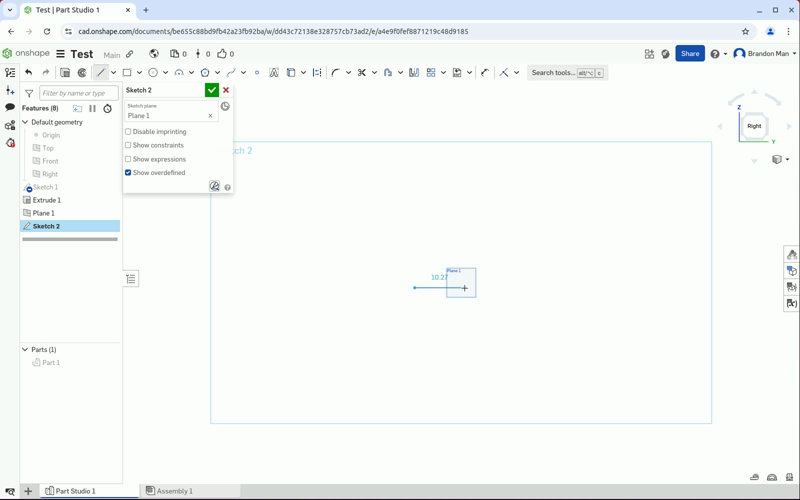
click(464, 287)
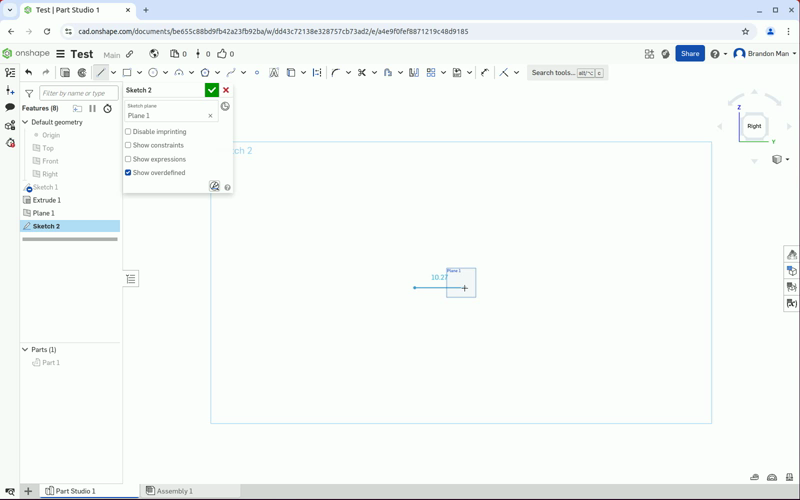
key_up(shift)
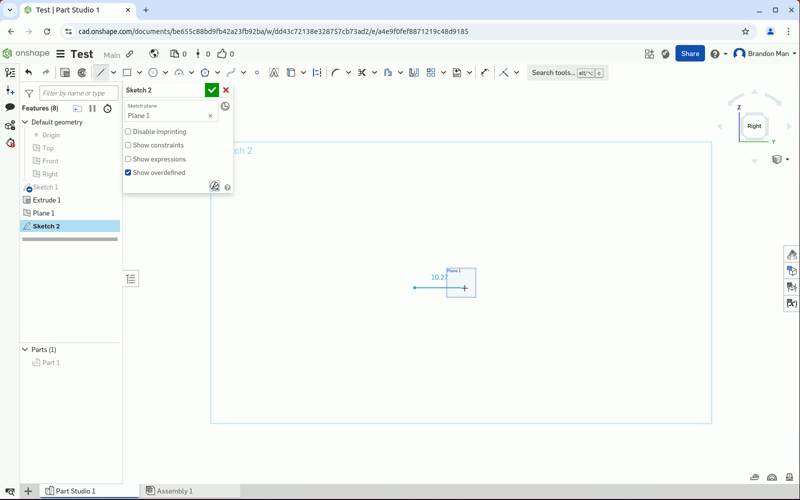
key_down(shift)
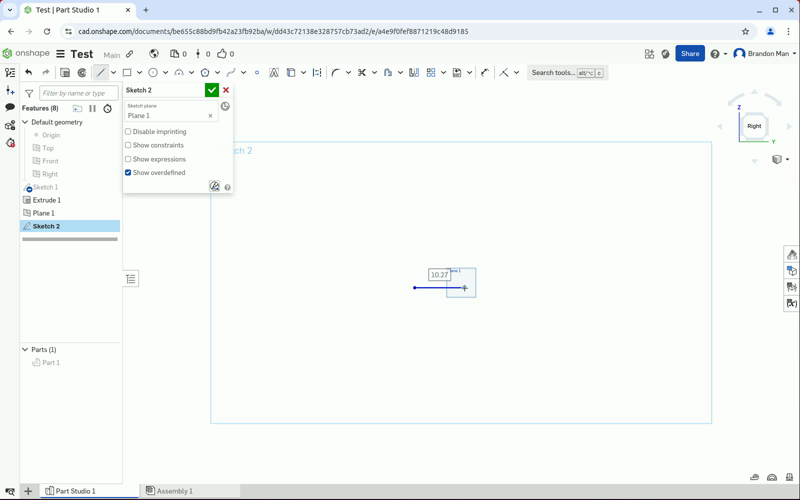
mouse_move(495, 287)
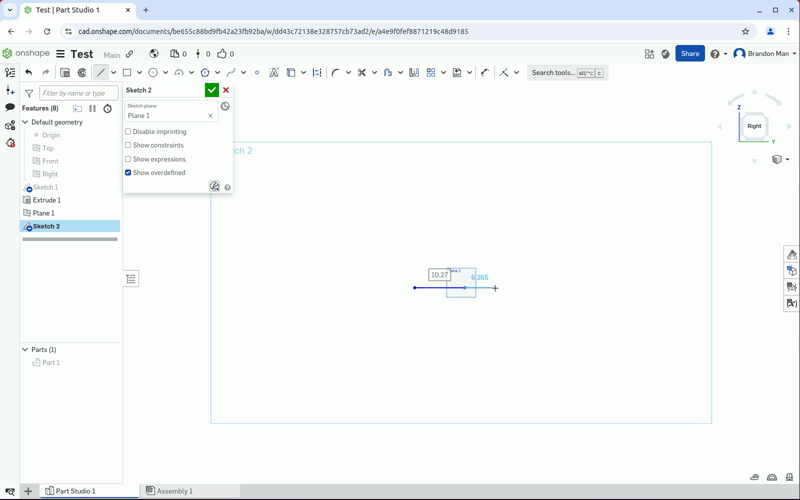
mouse_move(464, 282)
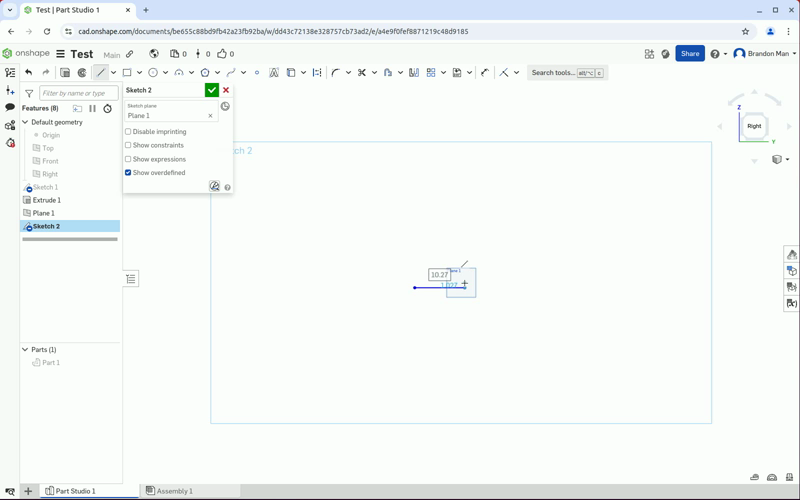
scroll(6)
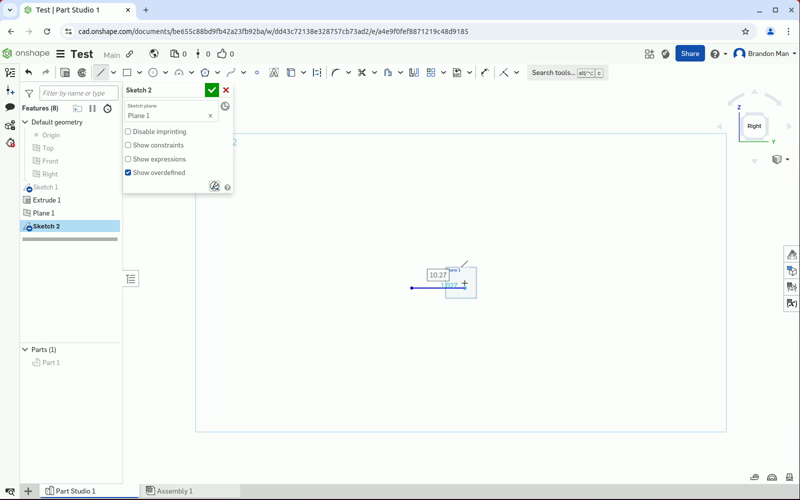
scroll(6)
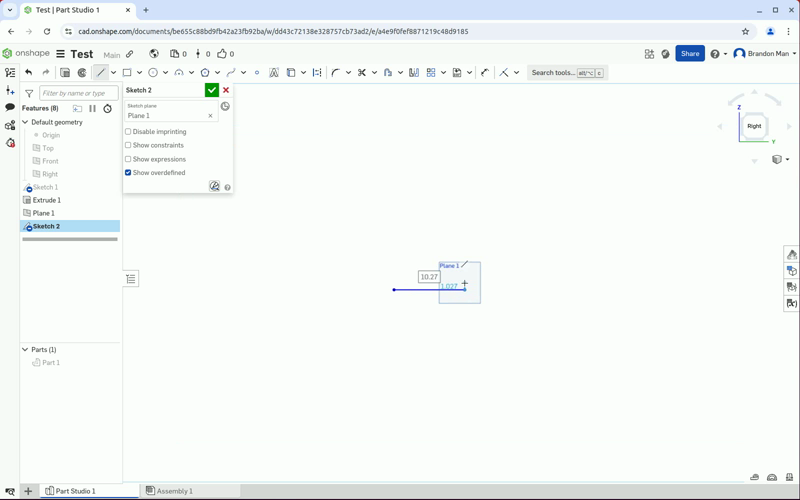
scroll(6)
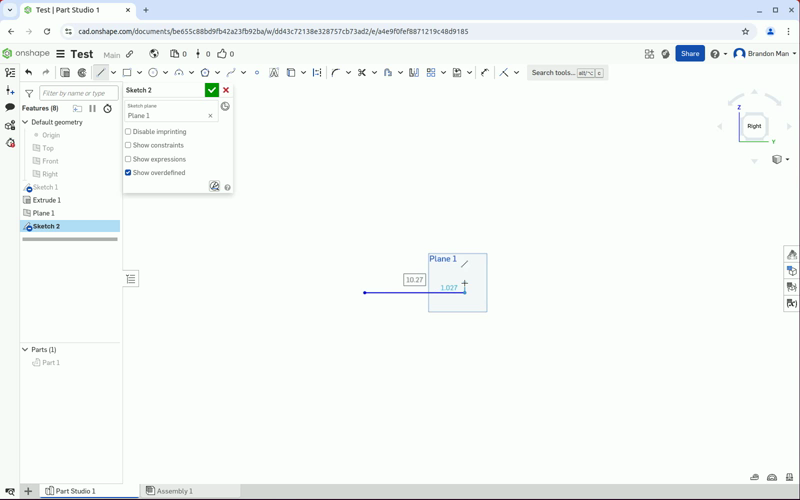
scroll(6)
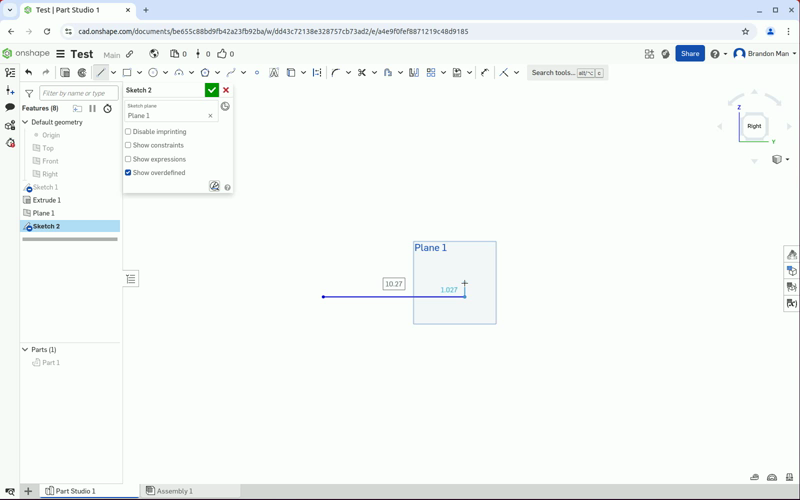
scroll(6)
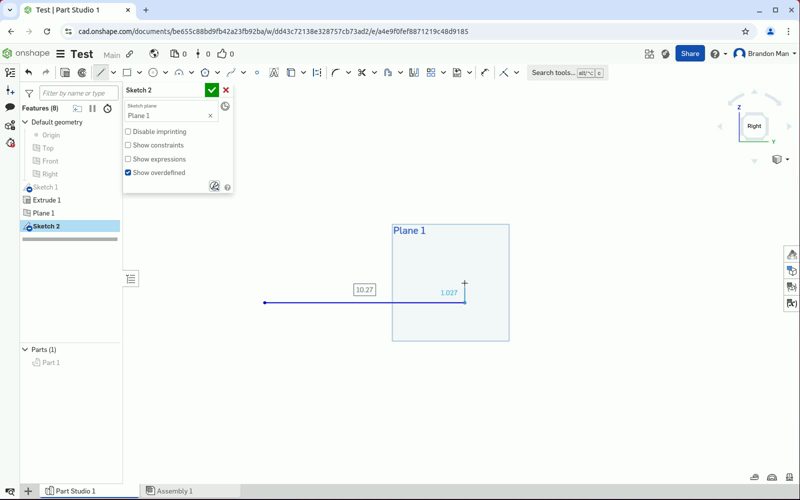
scroll(6)
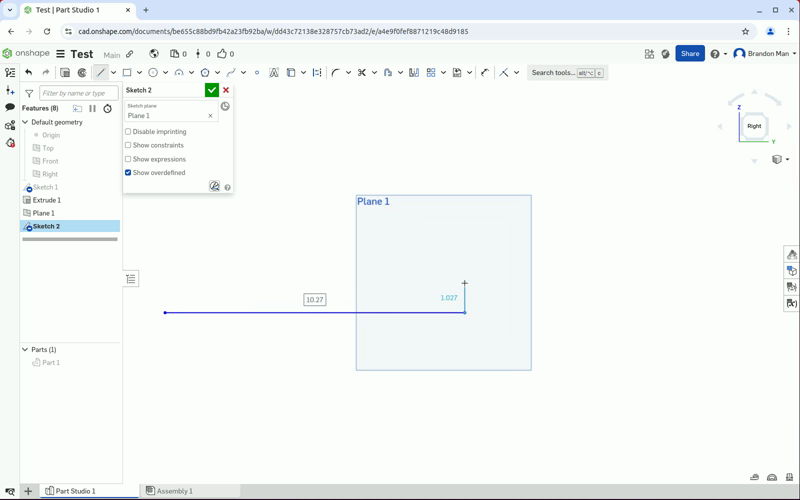
scroll(6)
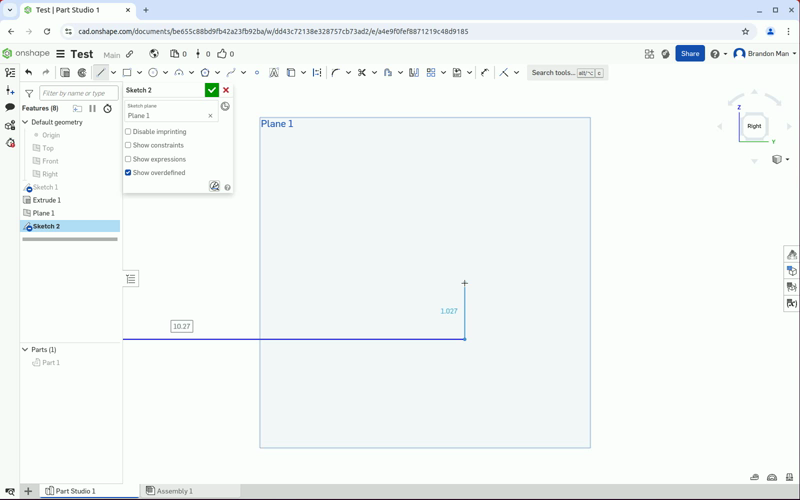
click(464, 282)
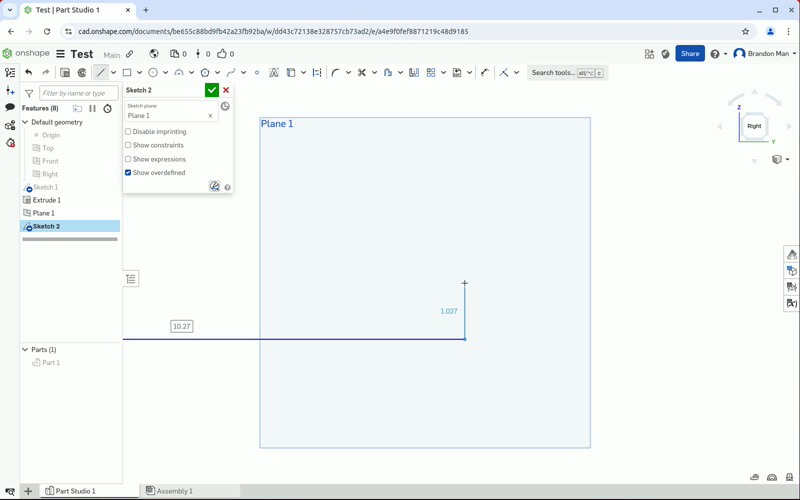
scroll(-6)
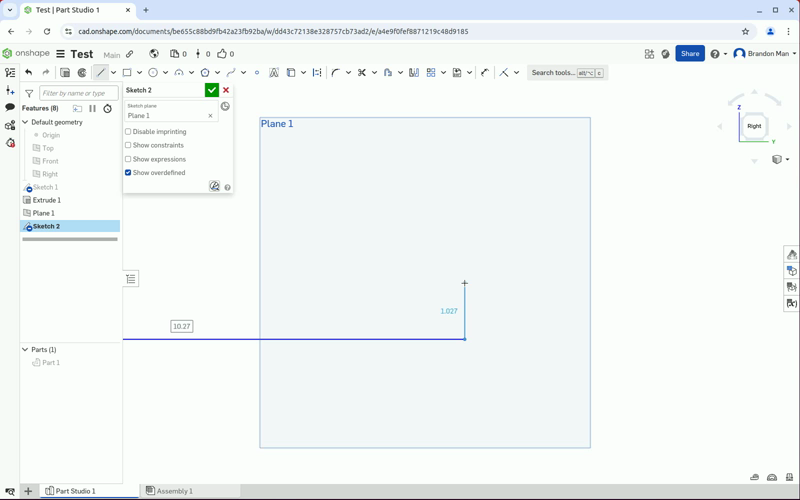
scroll(-6)
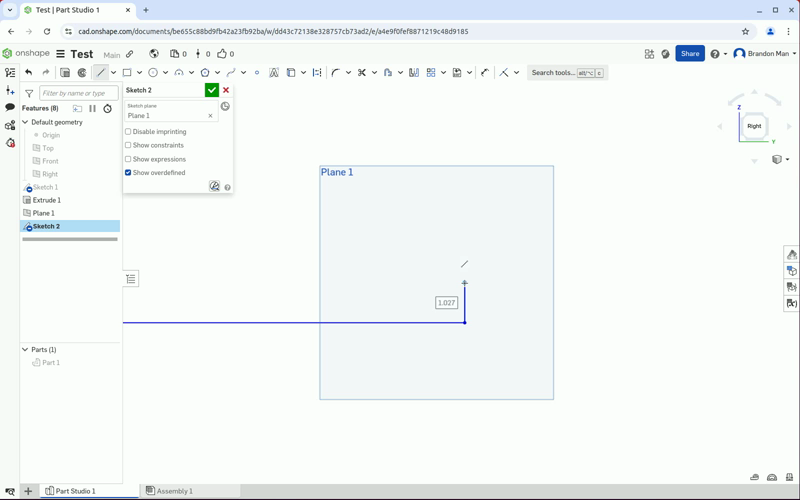
scroll(-6)
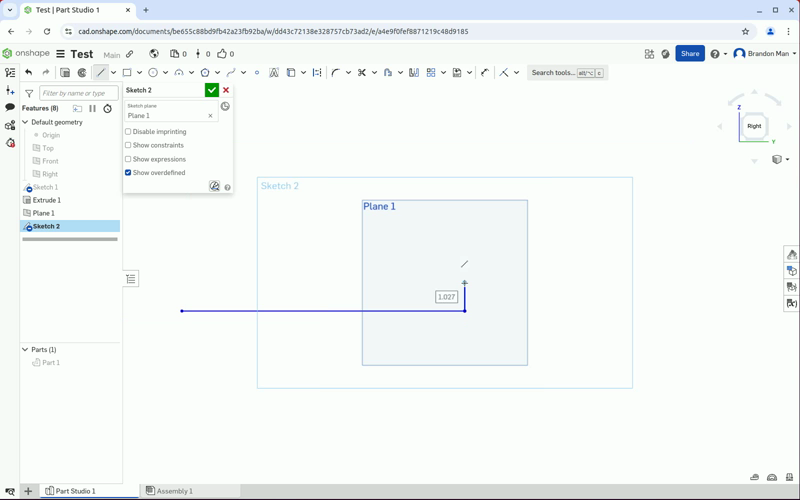
scroll(-6)
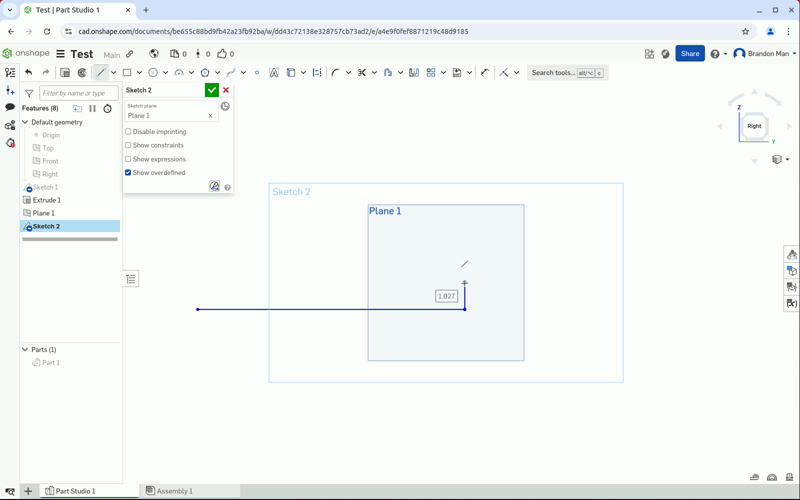
scroll(-6)
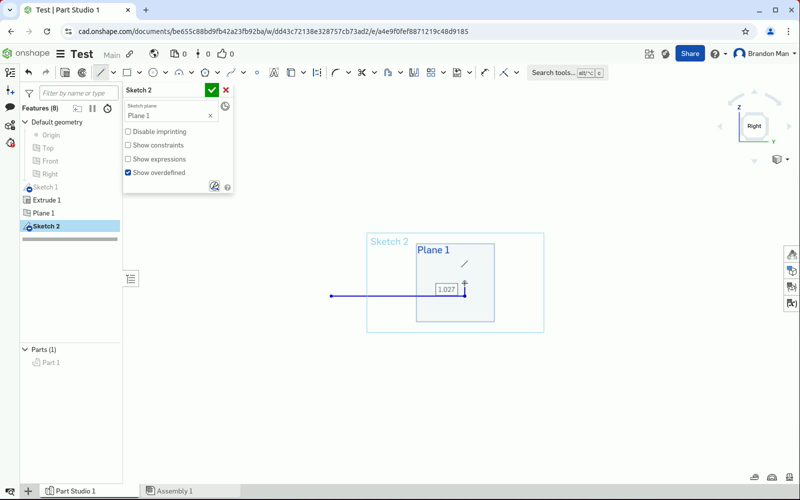
scroll(-6)
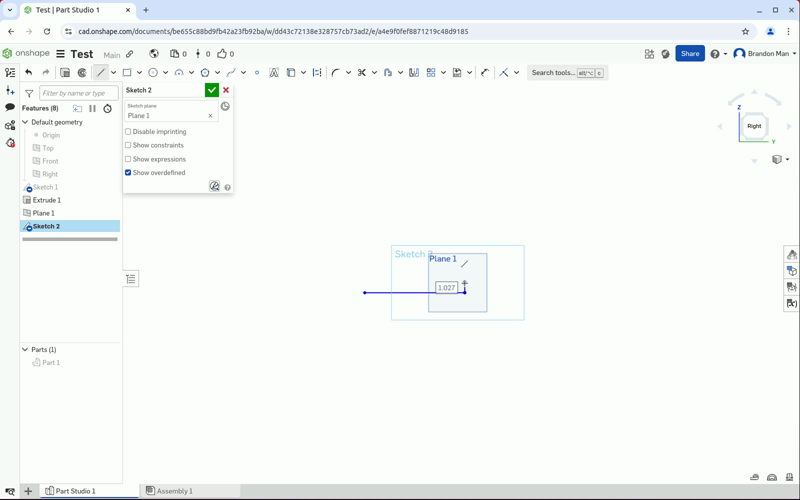
scroll(-6)
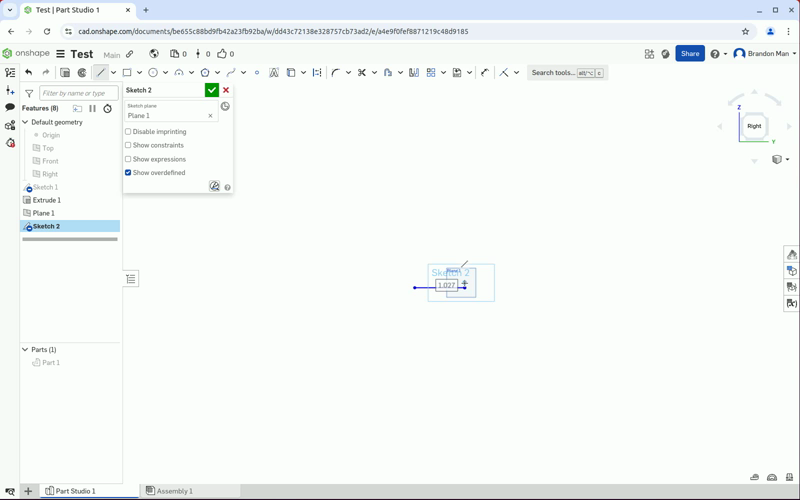
key_up(shift)
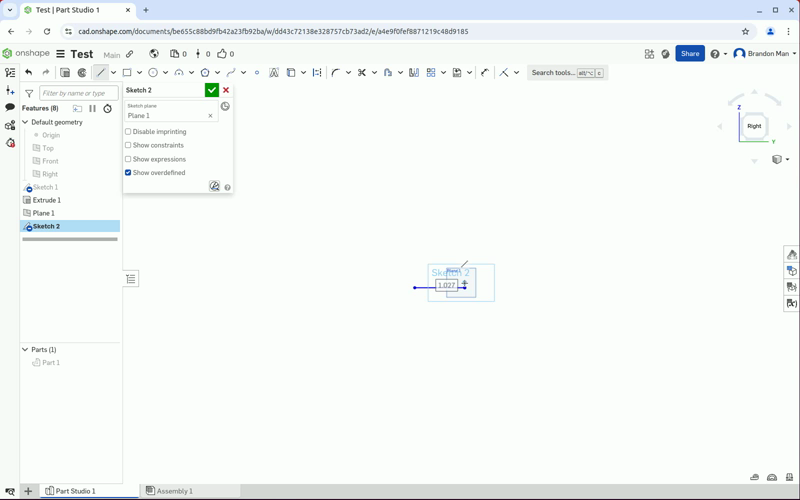
key_down(shift)
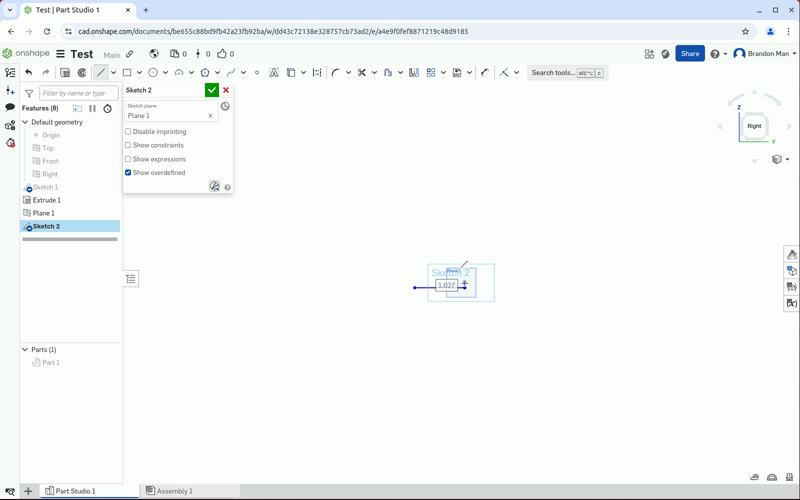
mouse_move(495, 282)
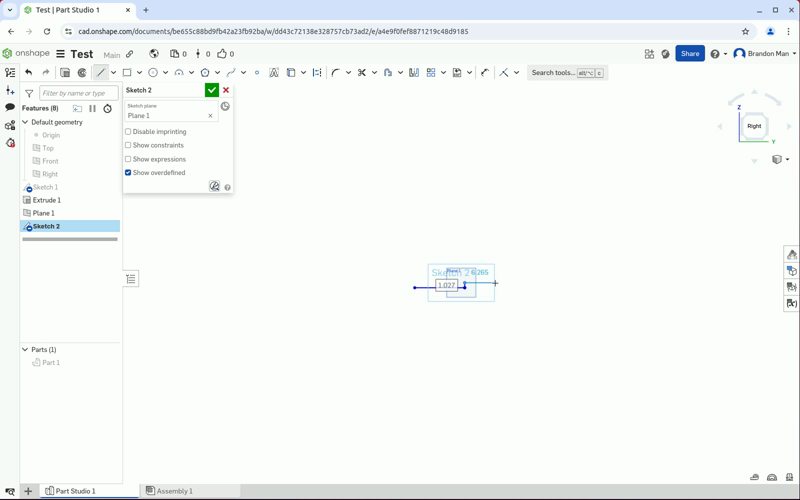
mouse_move(454, 282)
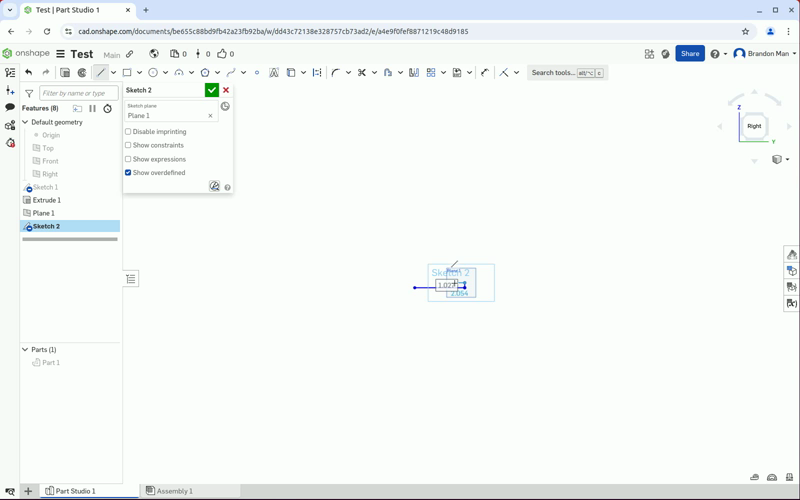
click(454, 282)
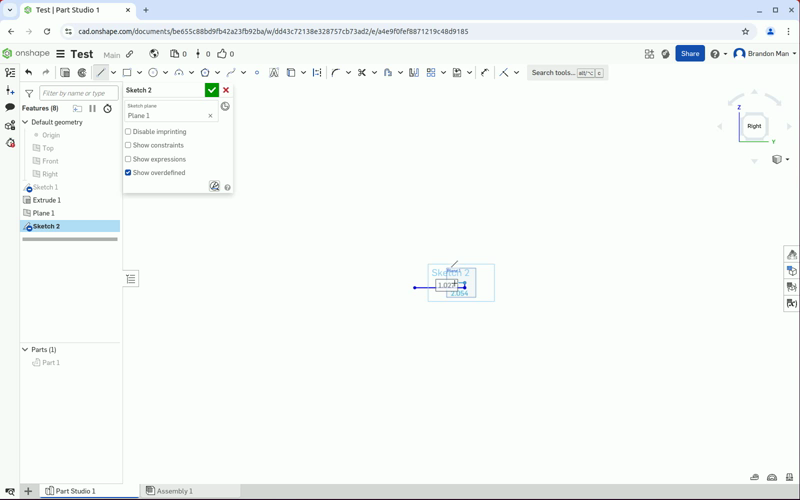
key_up(shift)
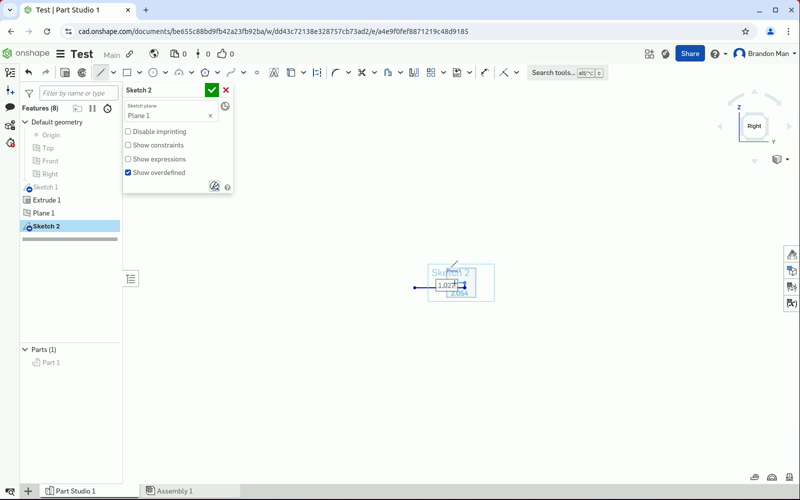
key_down(shift)
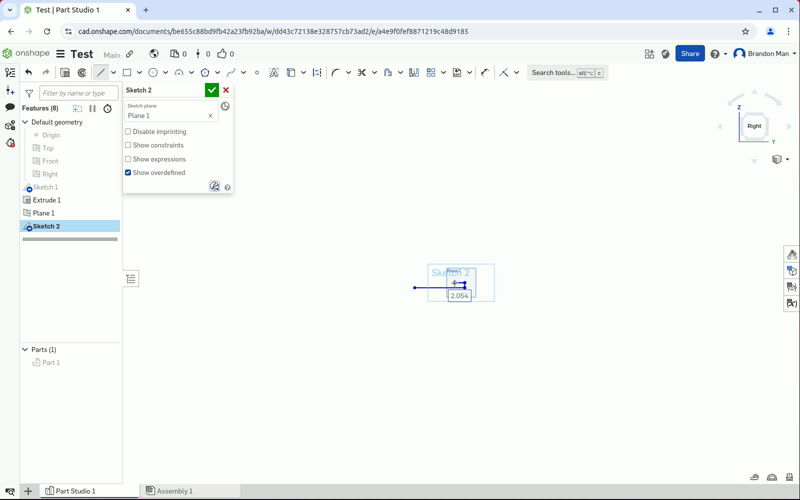
mouse_move(484, 282)
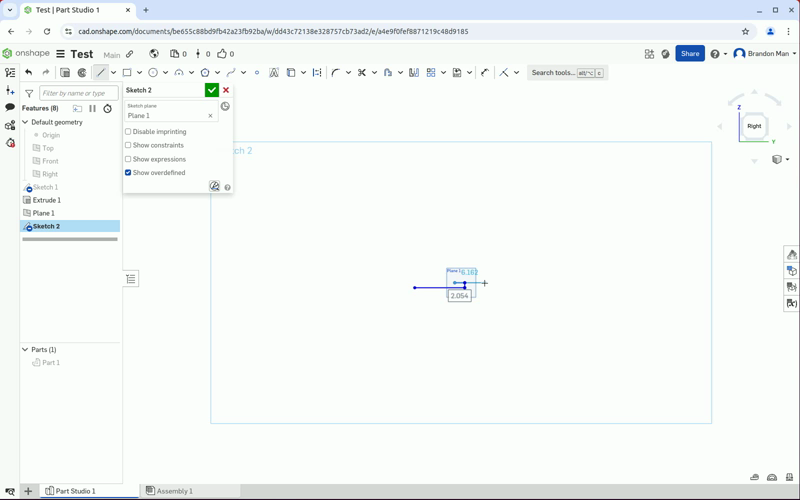
mouse_move(414, 282)
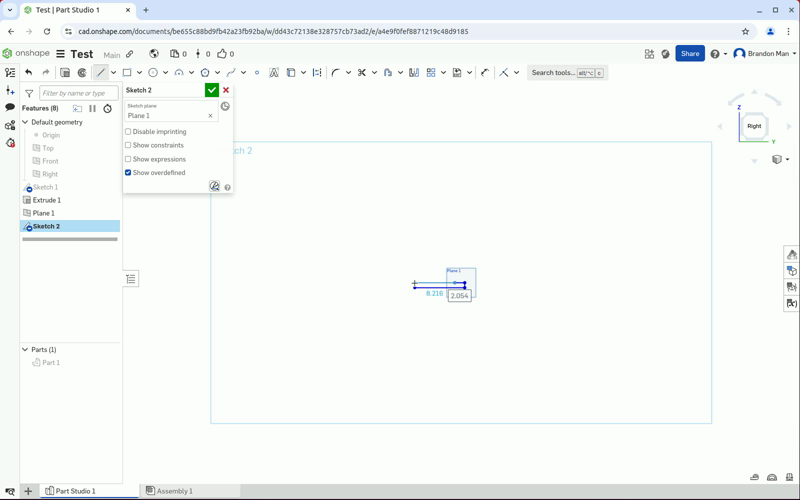
click(414, 282)
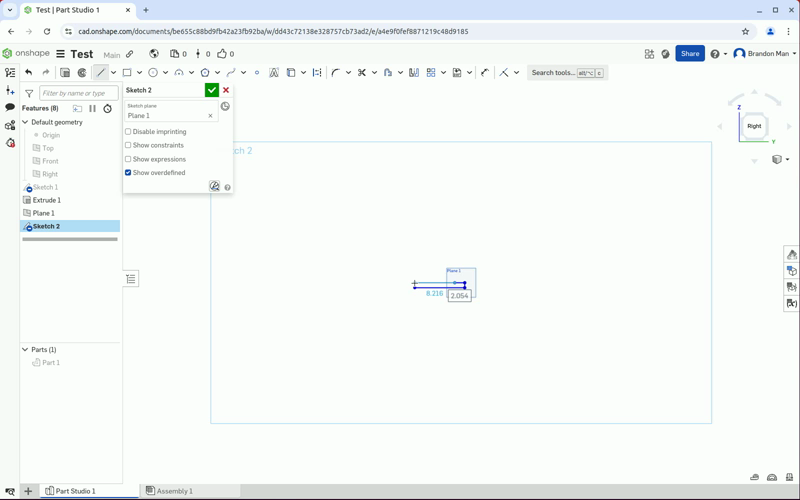
key_up(shift)
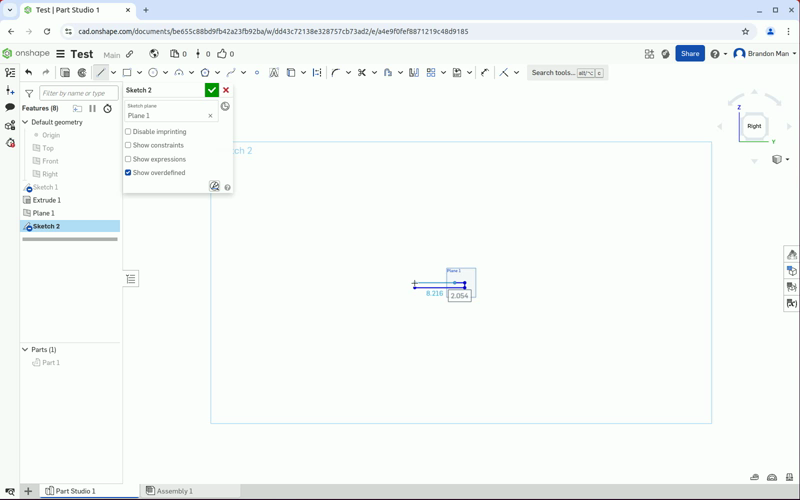
mouse_move(444, 282)
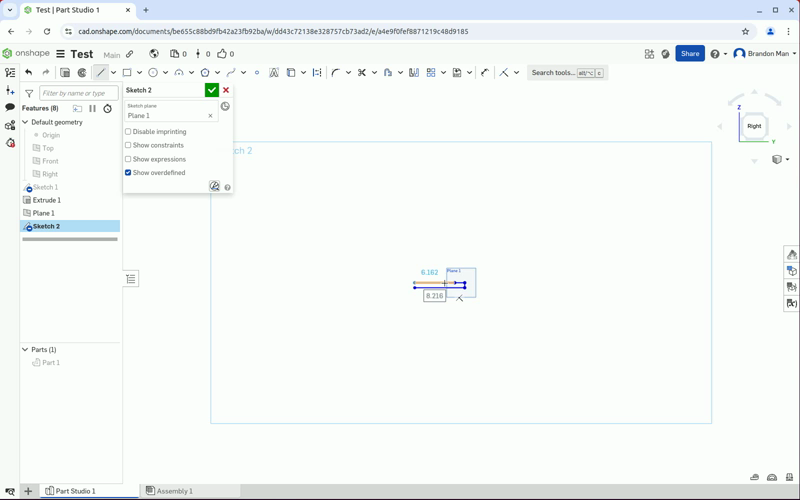
key_down(shift)
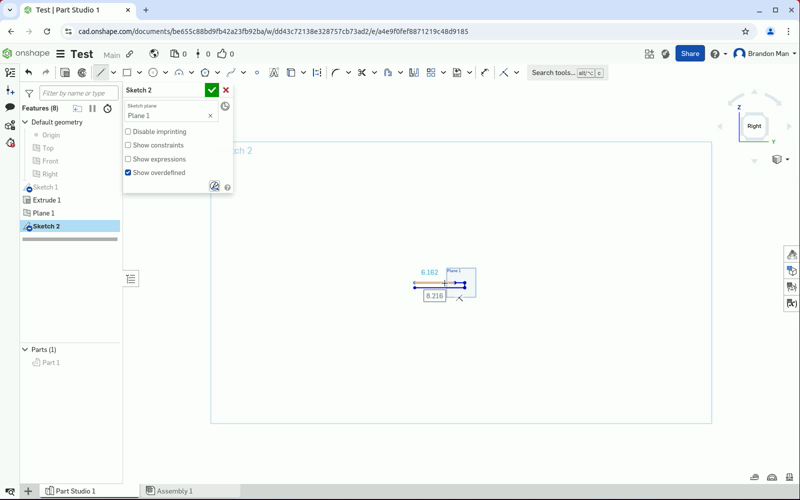
mouse_move(414, 287)
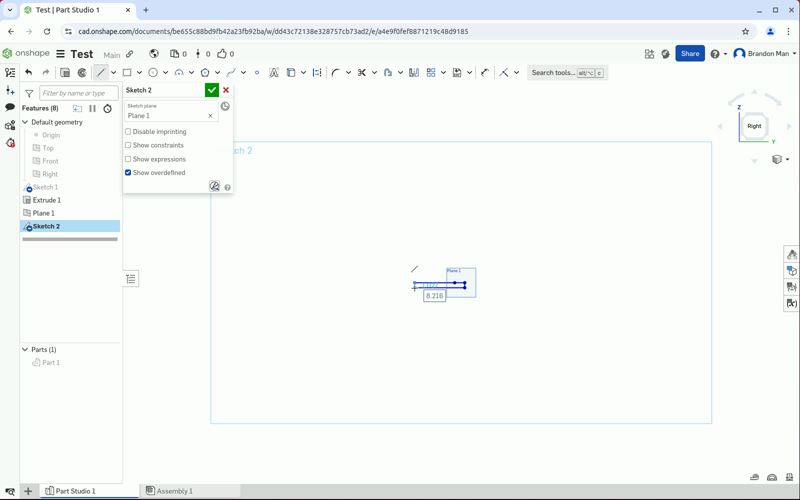
scroll(6)
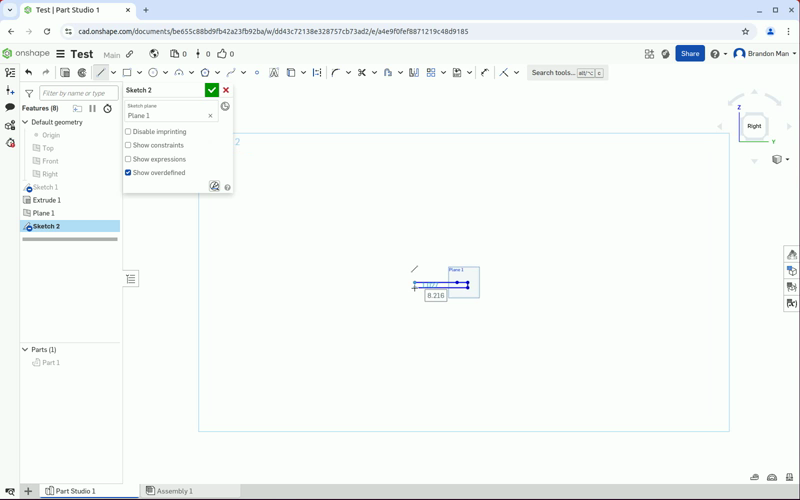
scroll(6)
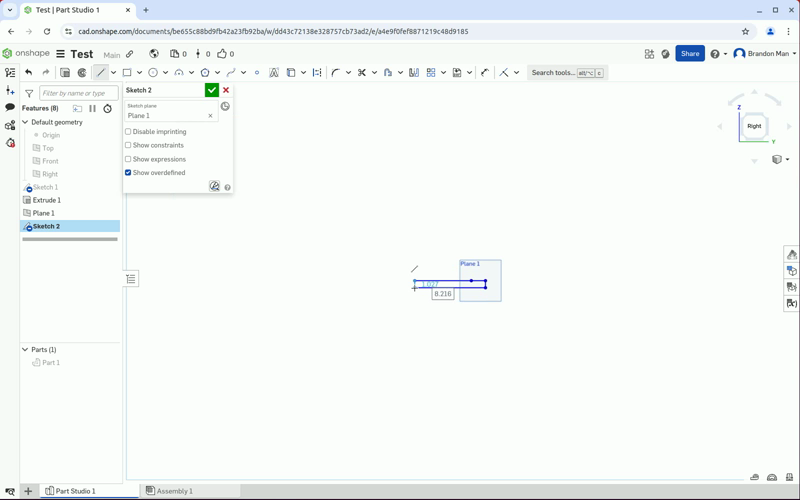
scroll(6)
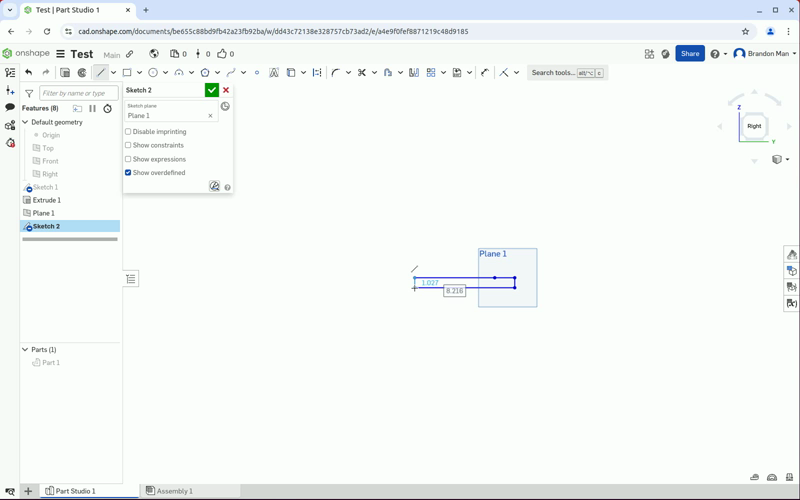
scroll(6)
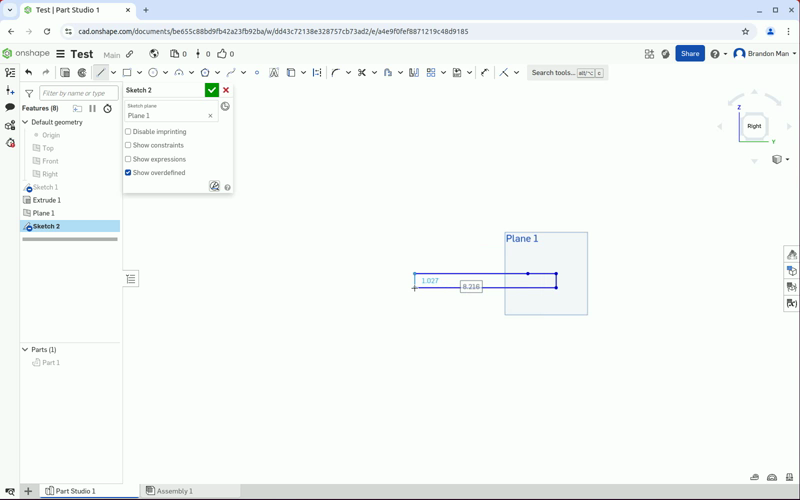
scroll(6)
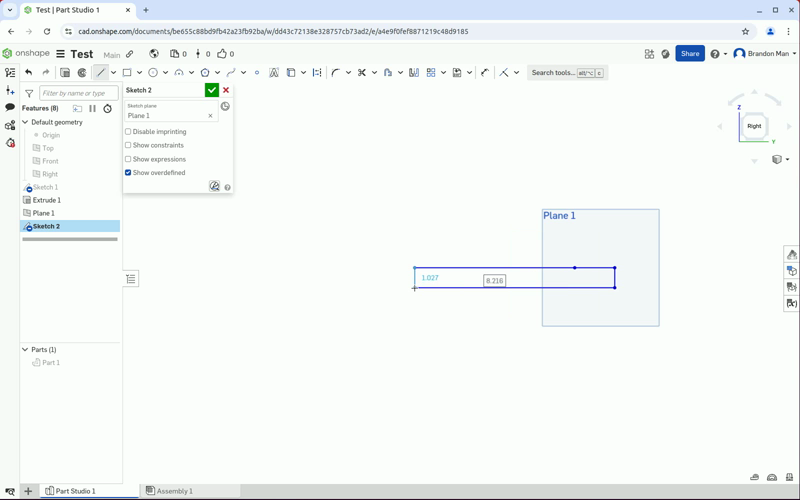
scroll(6)
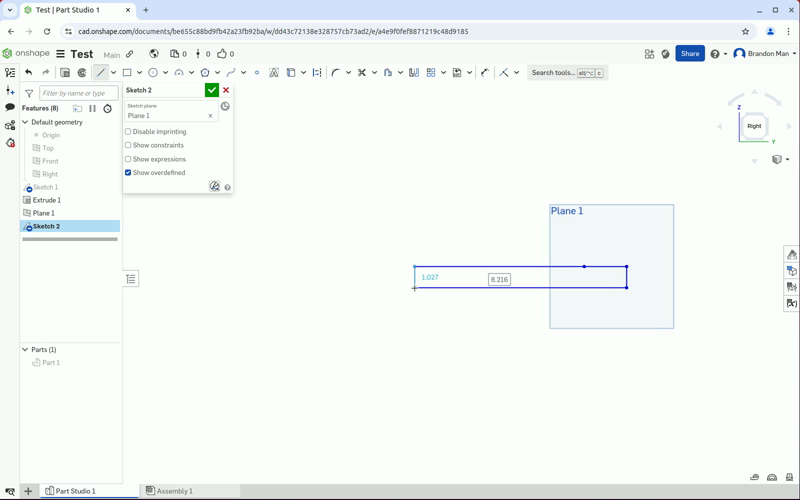
scroll(6)
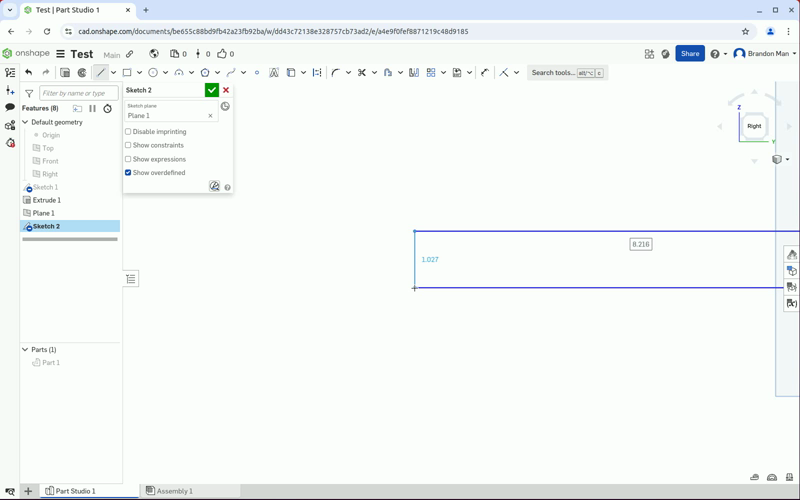
key_up(shift)
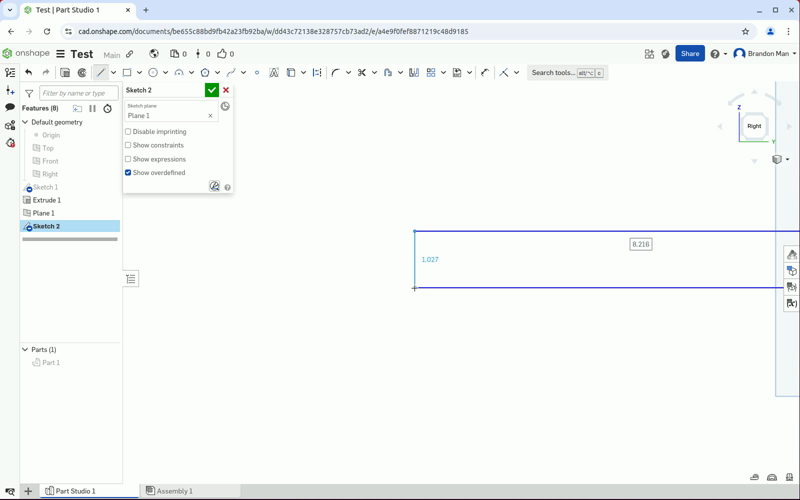
click(414, 287)
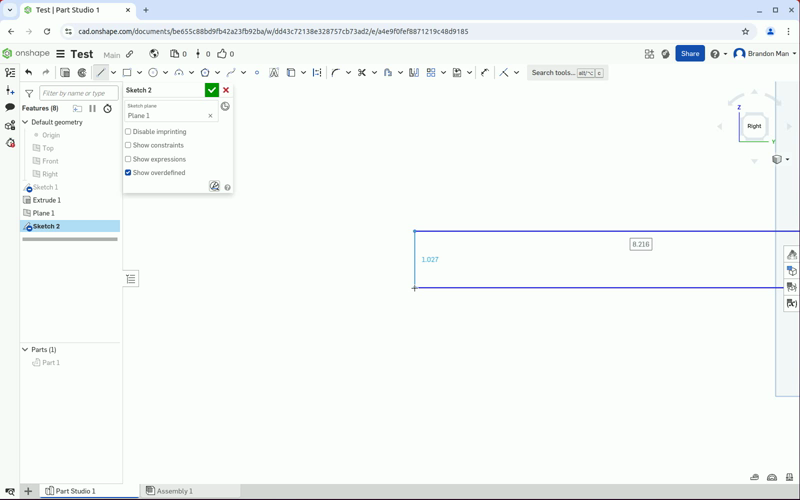
scroll(-6)
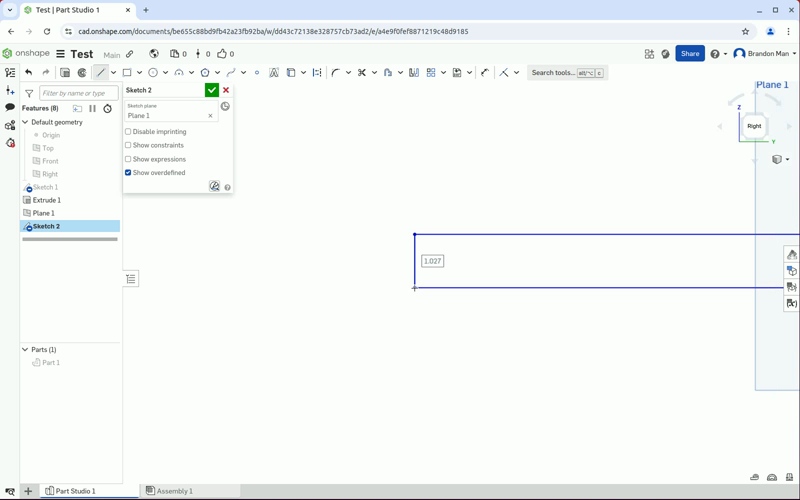
scroll(-6)
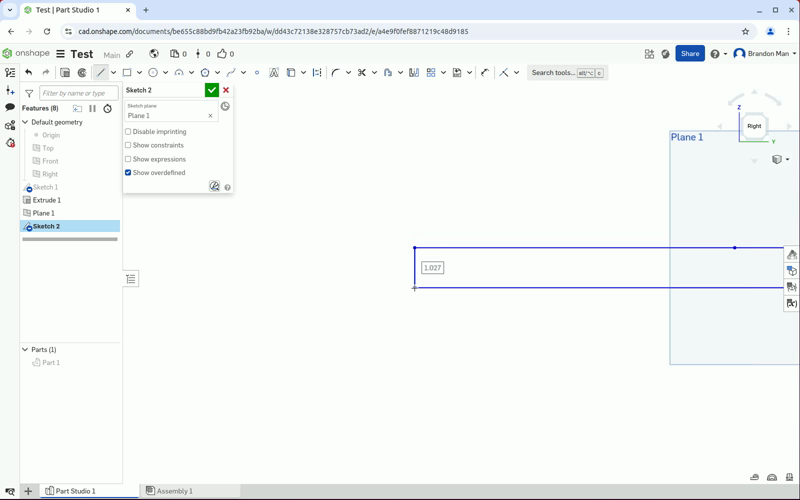
scroll(-6)
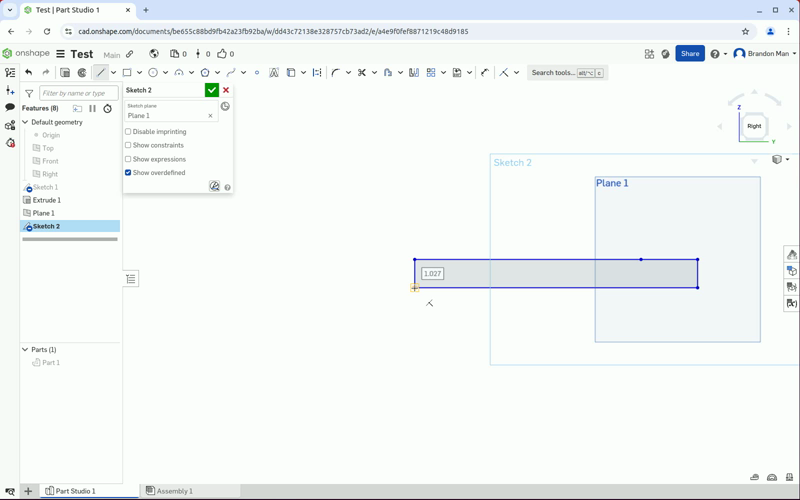
scroll(-6)
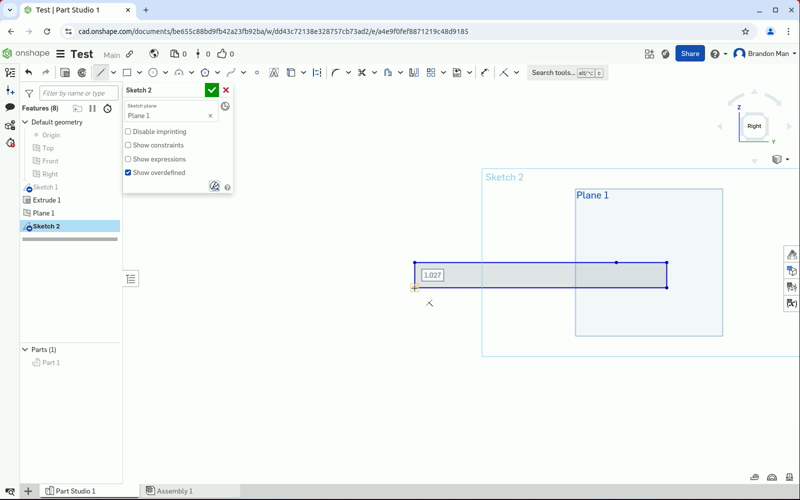
scroll(-6)
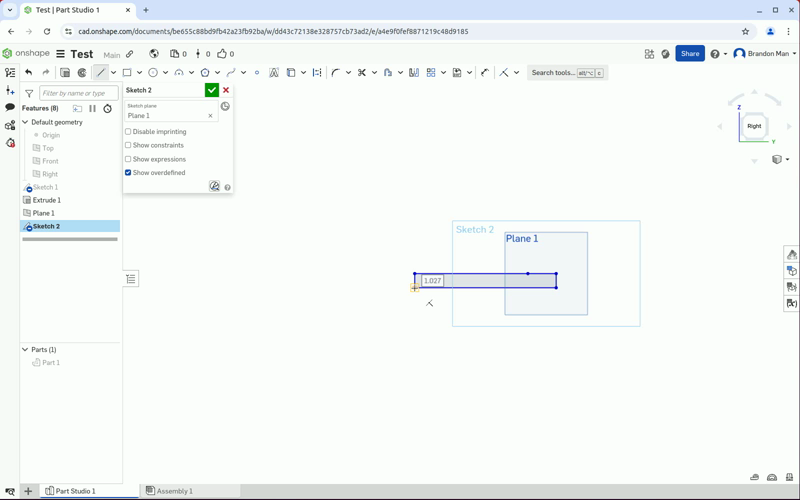
scroll(-6)
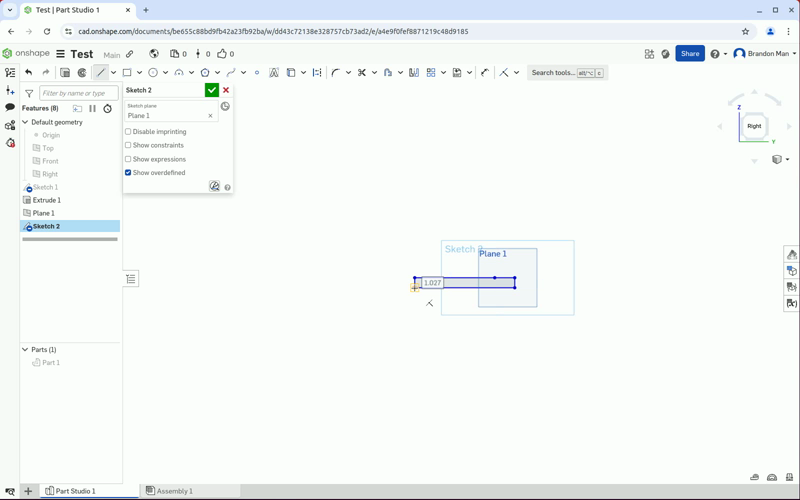
scroll(-6)
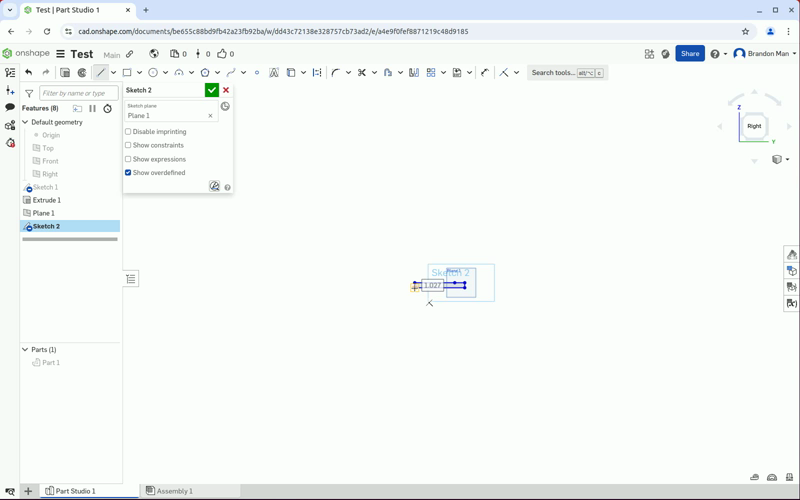
key(esc)
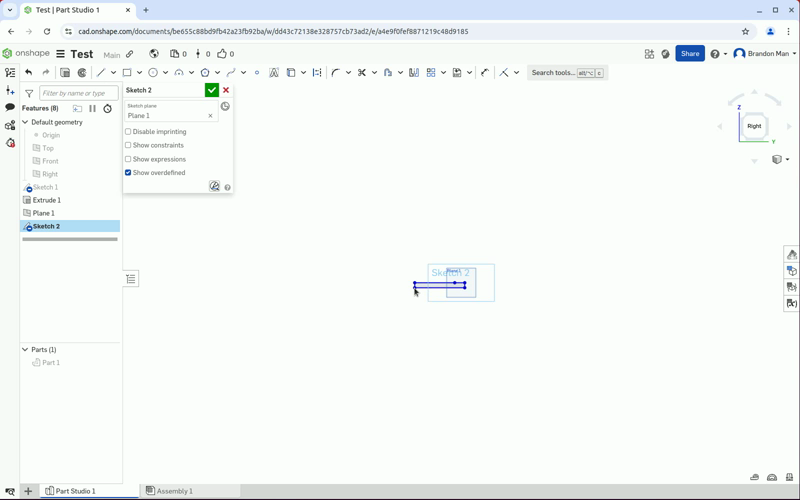
mouse_move(456, 285)
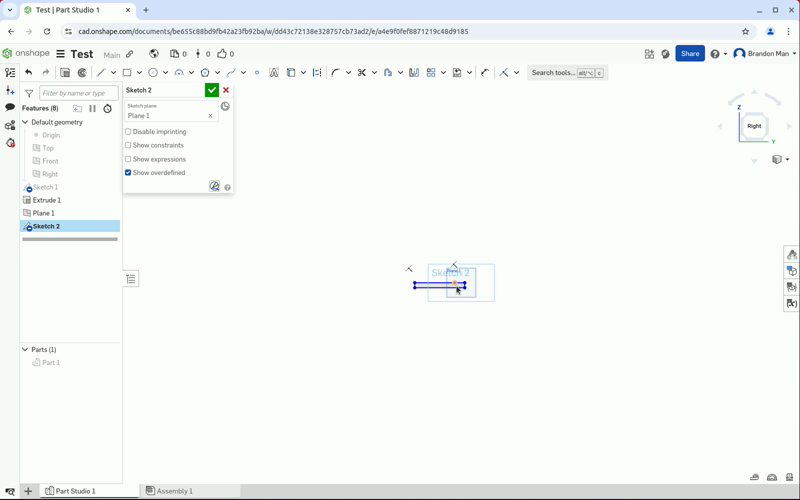
scroll(6)
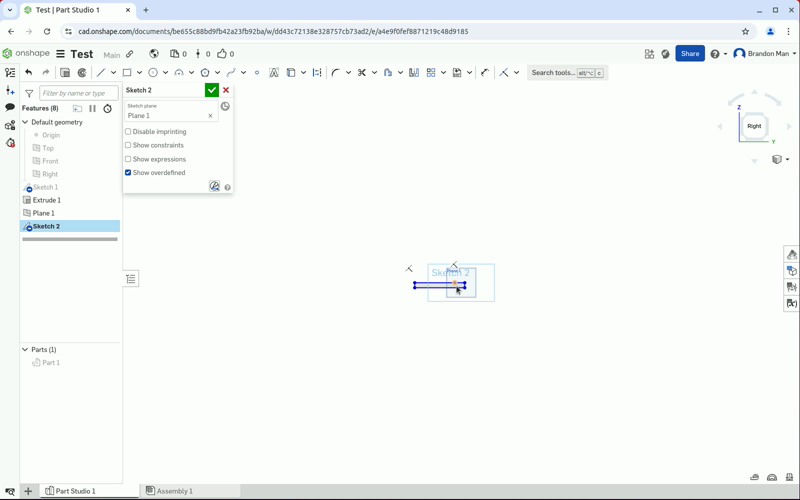
scroll(6)
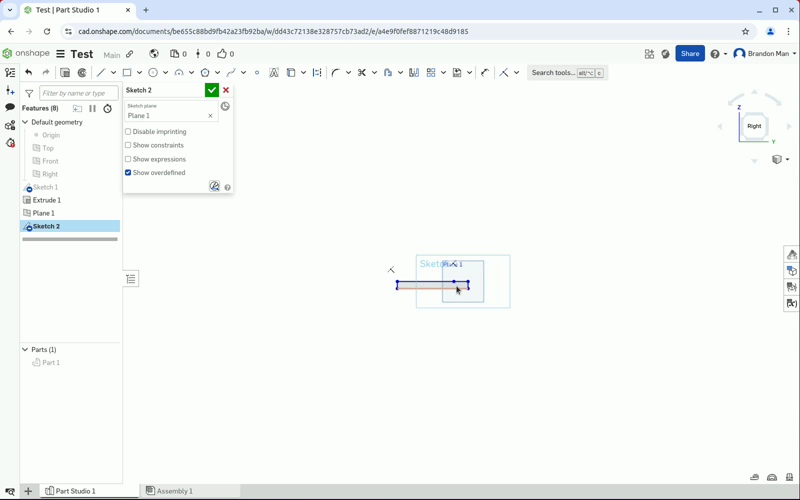
scroll(6)
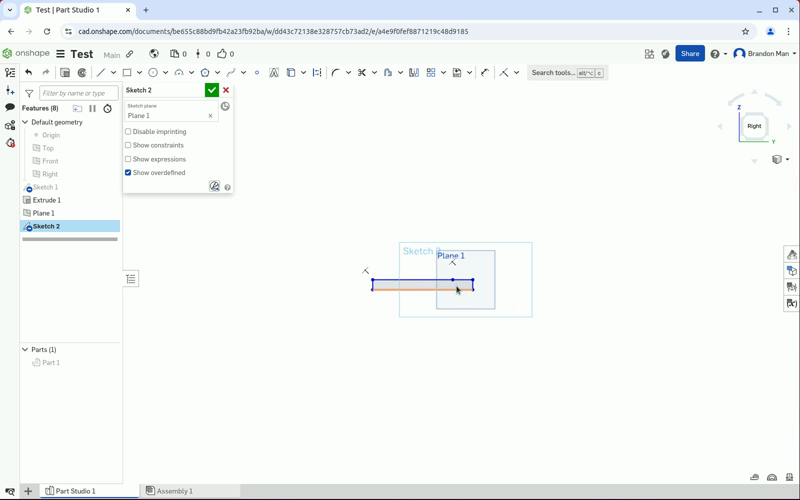
scroll(6)
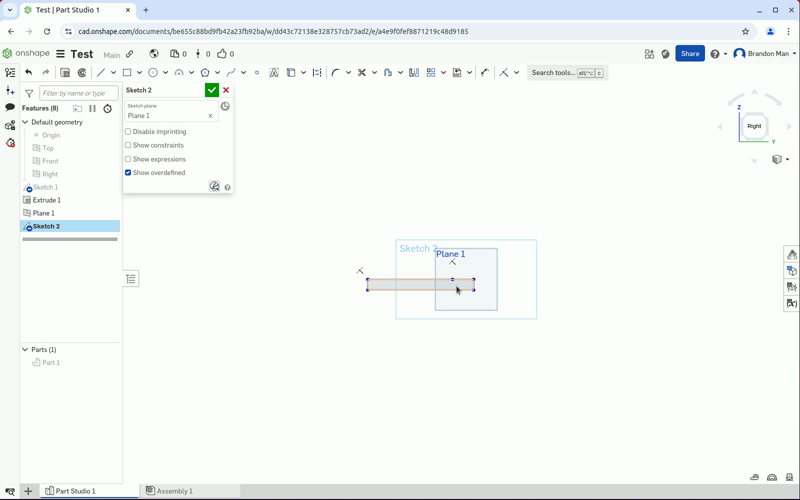
scroll(6)
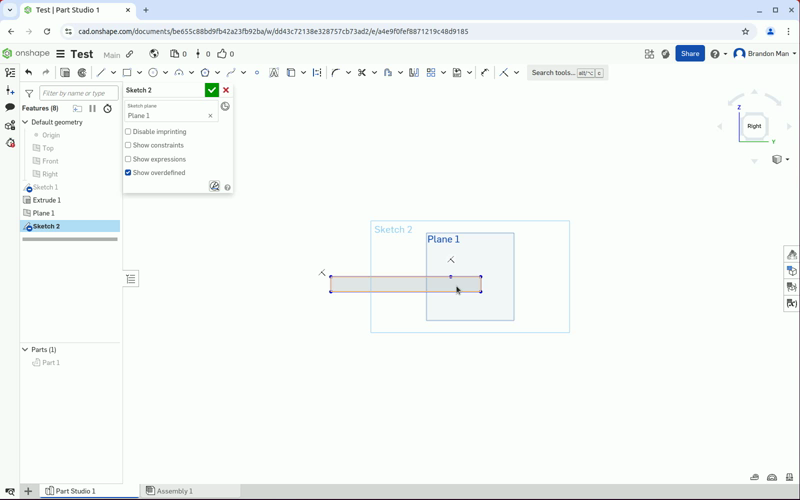
scroll(6)
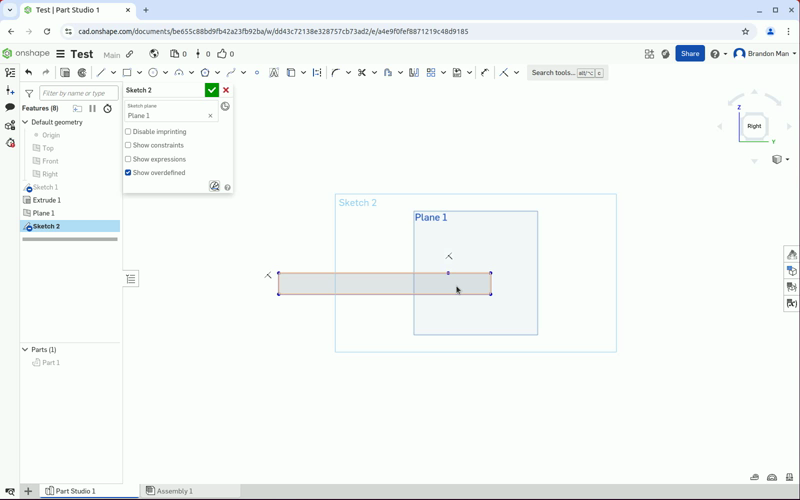
scroll(6)
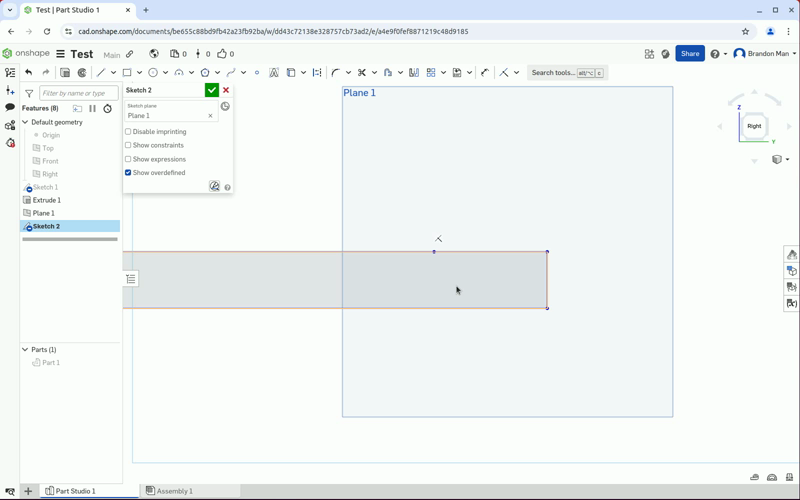
click(456, 285)
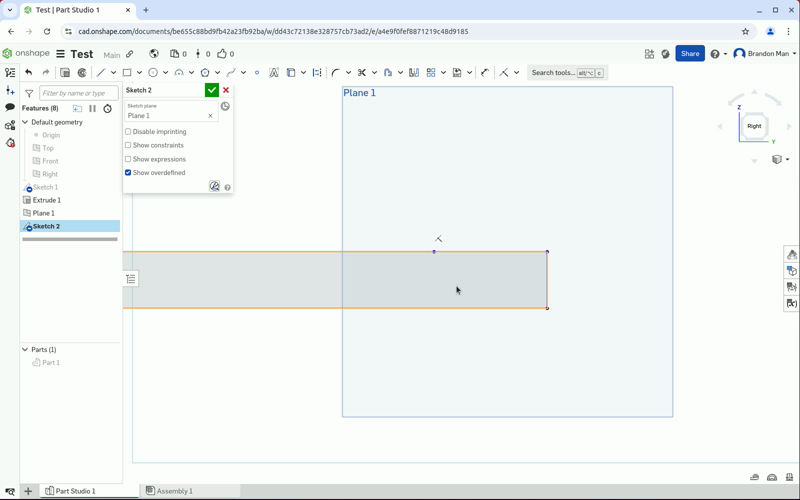
scroll(-6)
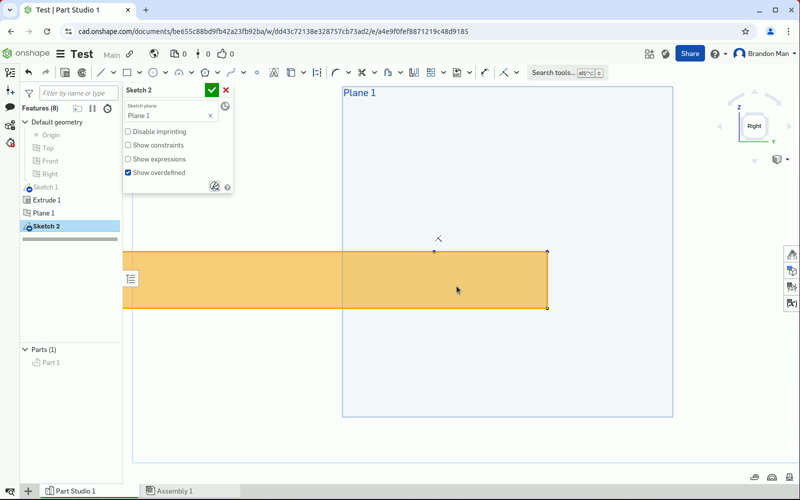
scroll(-6)
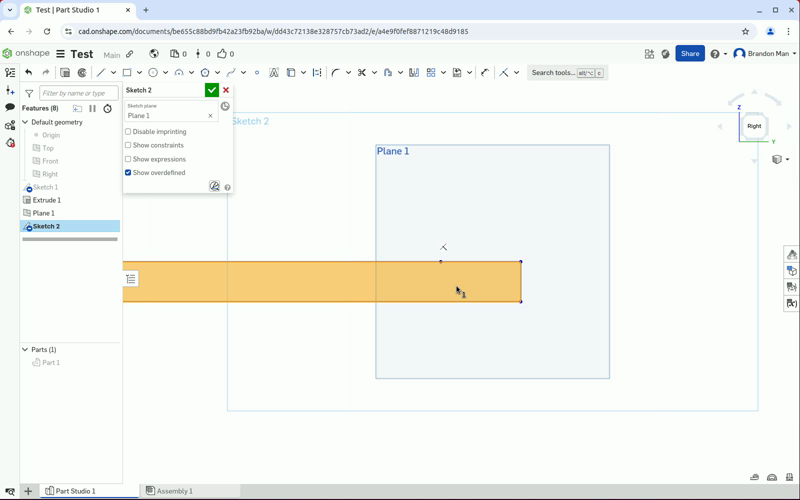
scroll(-6)
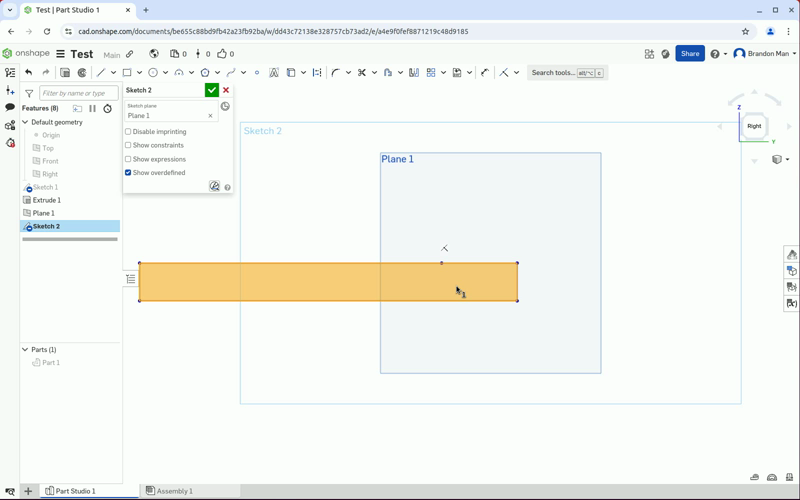
scroll(-6)
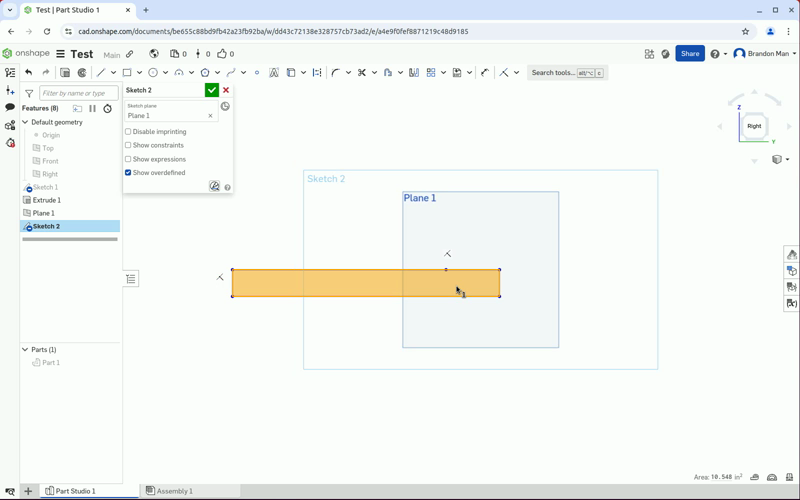
scroll(-6)
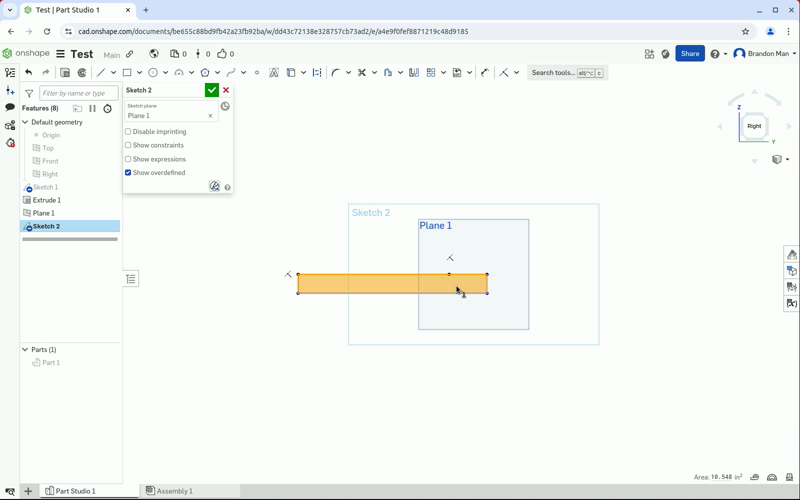
scroll(-6)
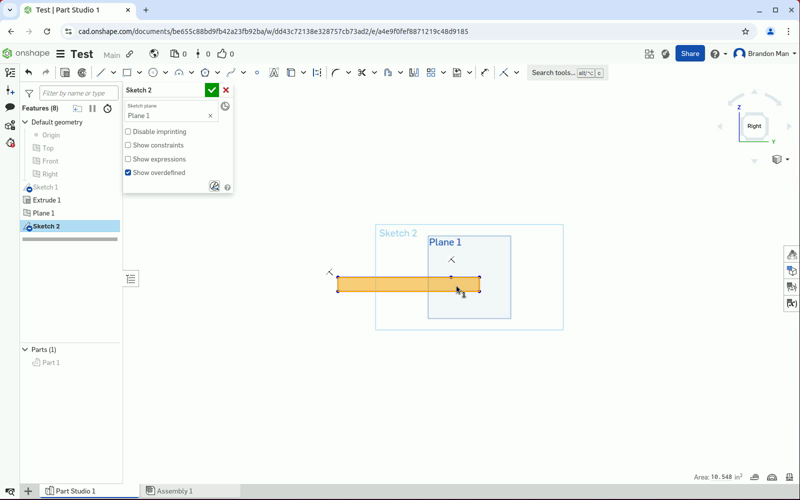
scroll(-6)
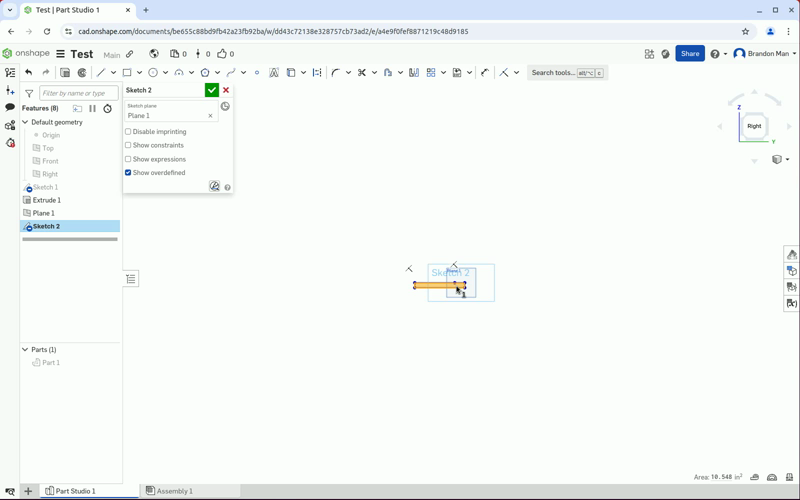
mouse_move(73, 352)
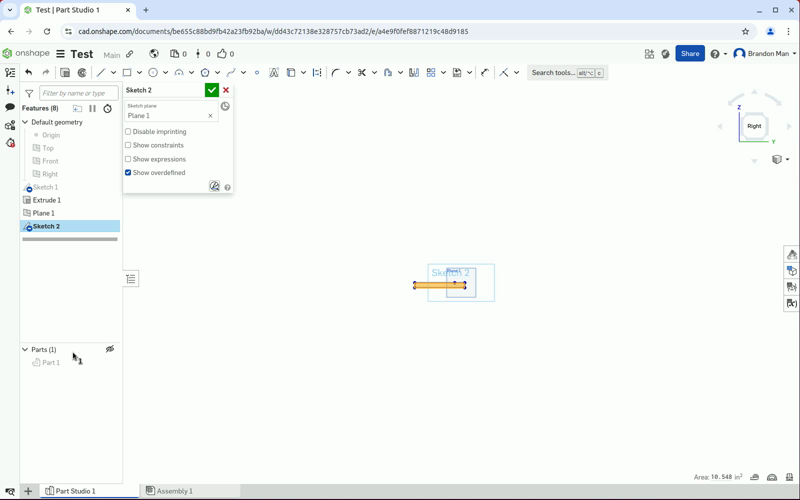
key(shift+y)
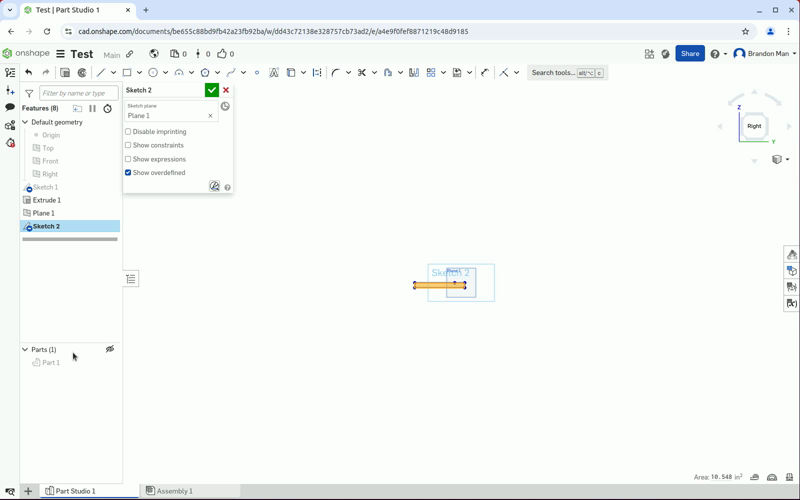
key(shift+e)
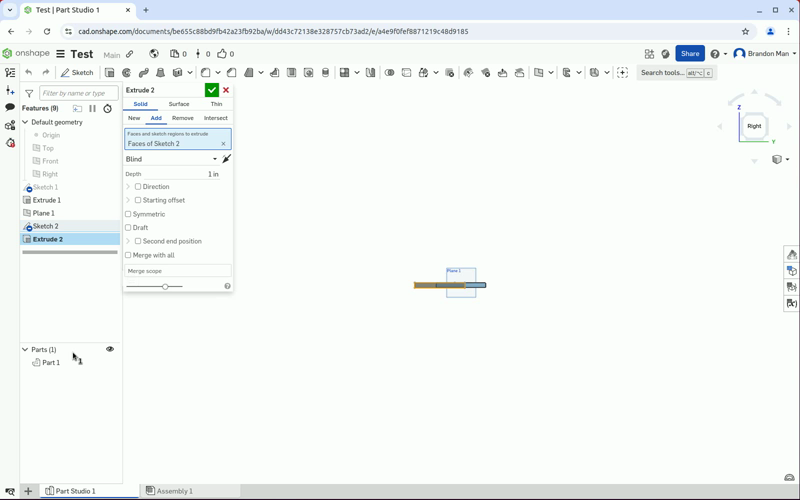
mouse_move(143, 106)
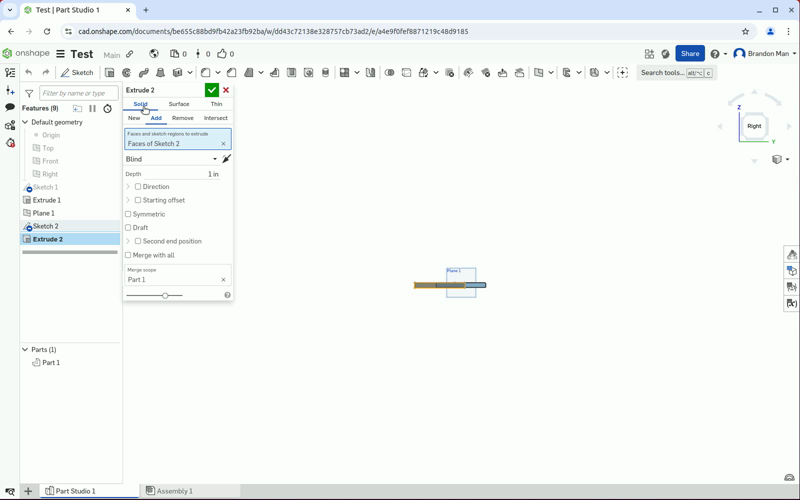
click(143, 106)
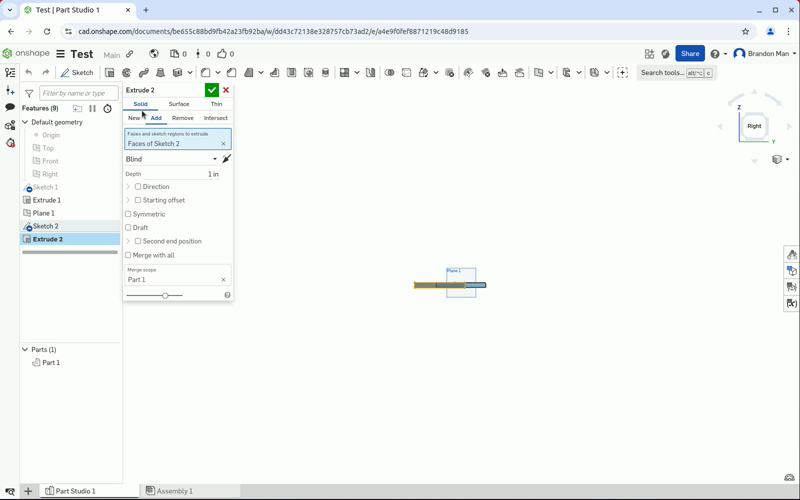
mouse_move(137, 120)
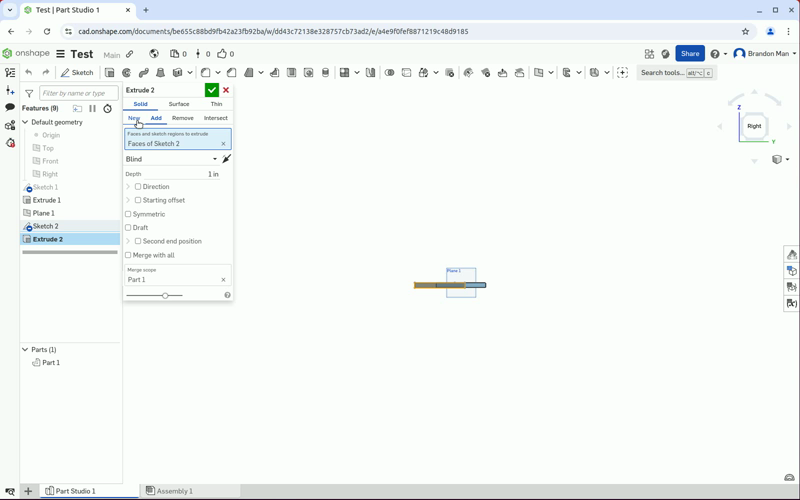
click(137, 120)
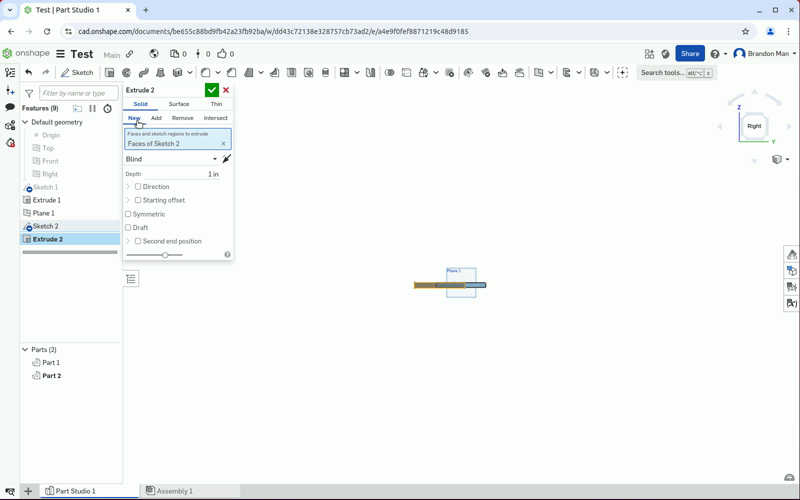
key(tab, 4)
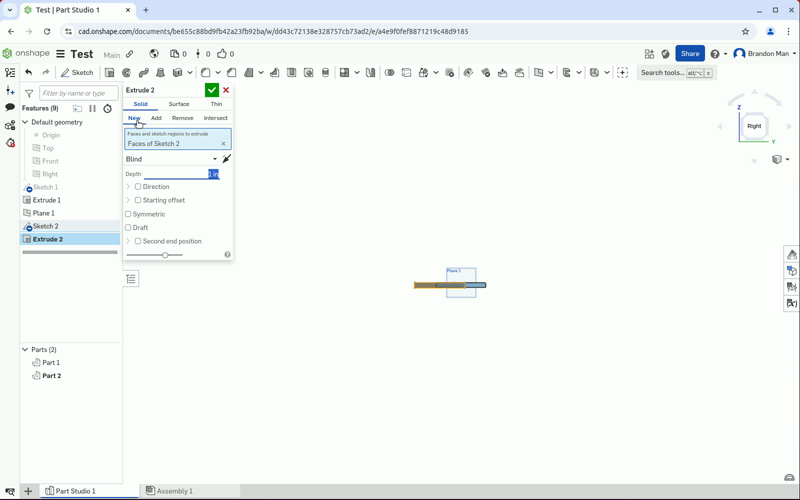
text(-9.628)
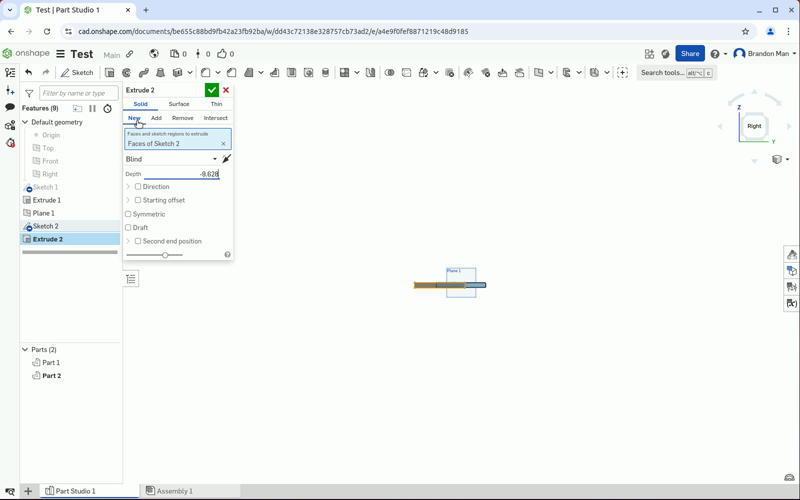
key(enter)
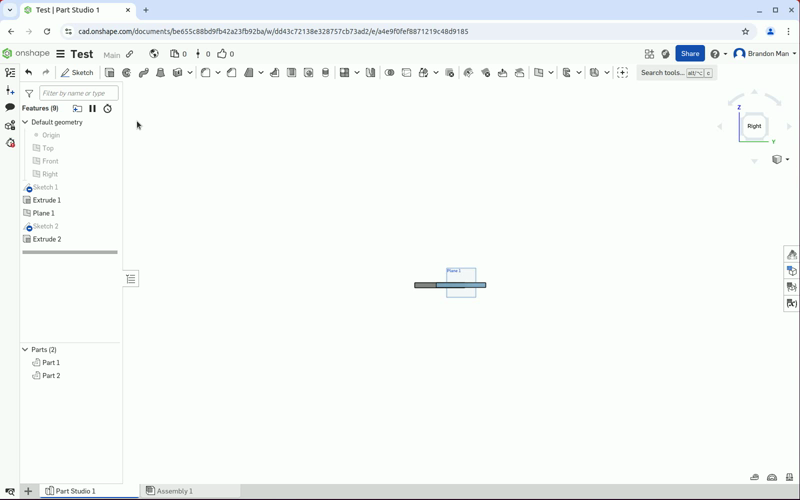
key(shift+h)
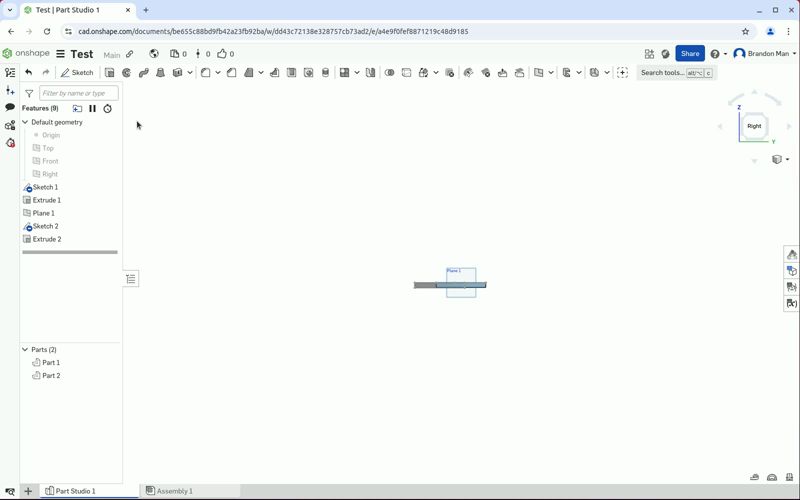
key(shift+h)
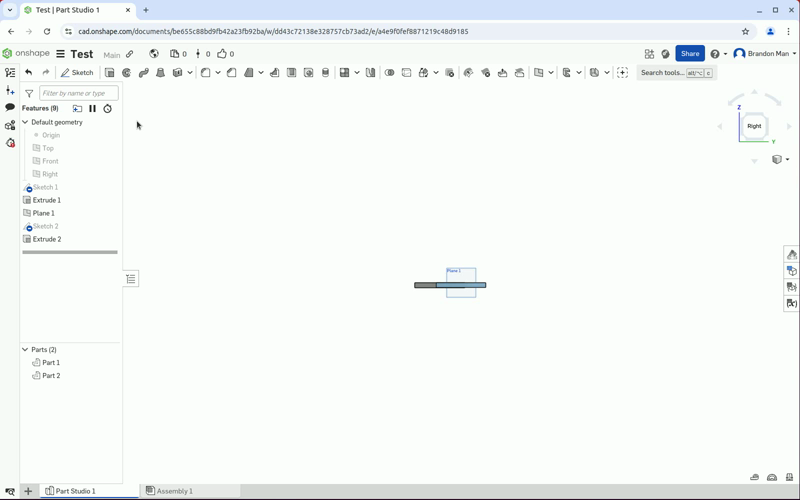
mouse_move(73, 189)
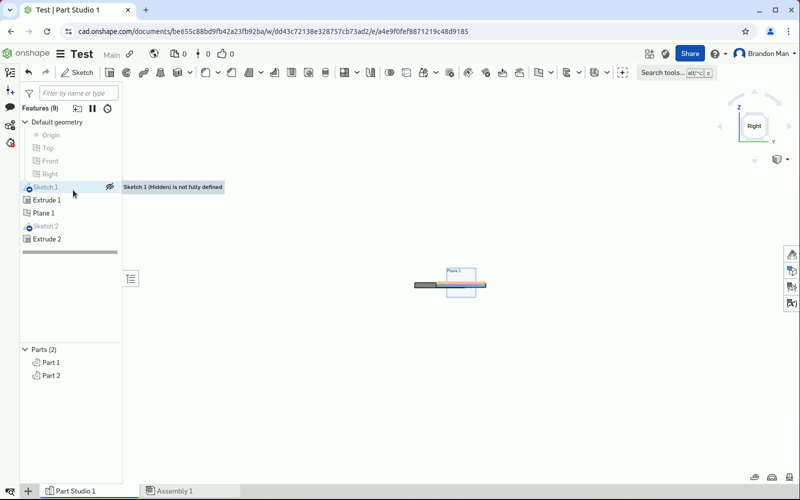
click(73, 189)
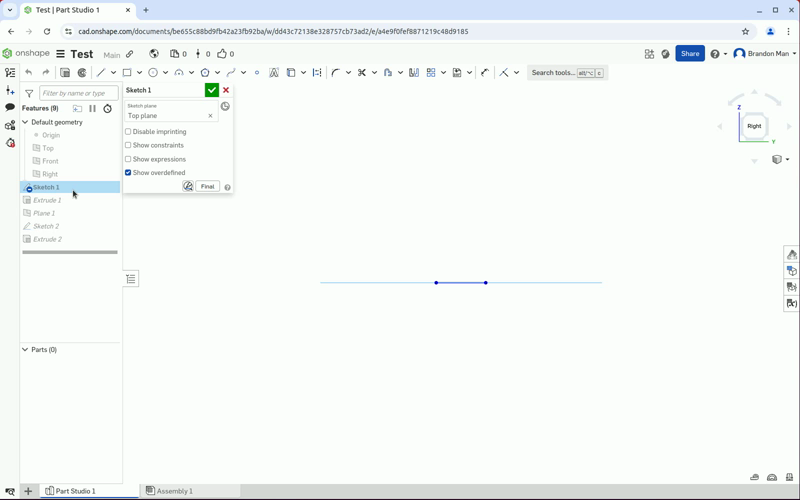
mouse_move(229, 92)
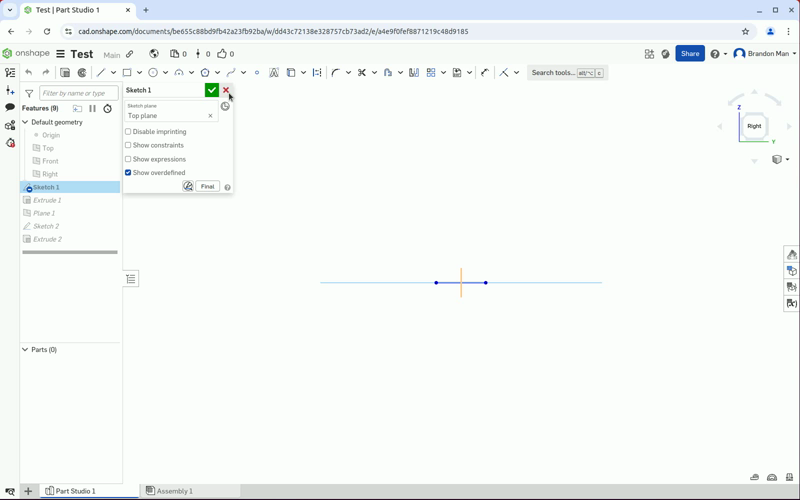
click(229, 92)
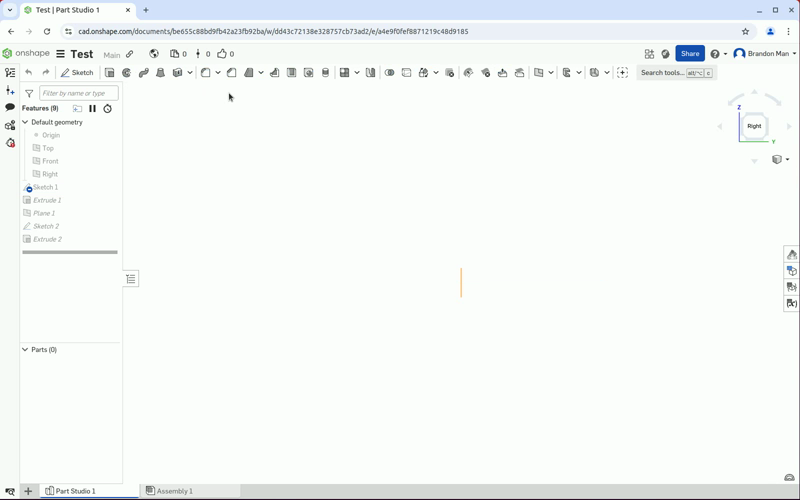
key(shift+s)
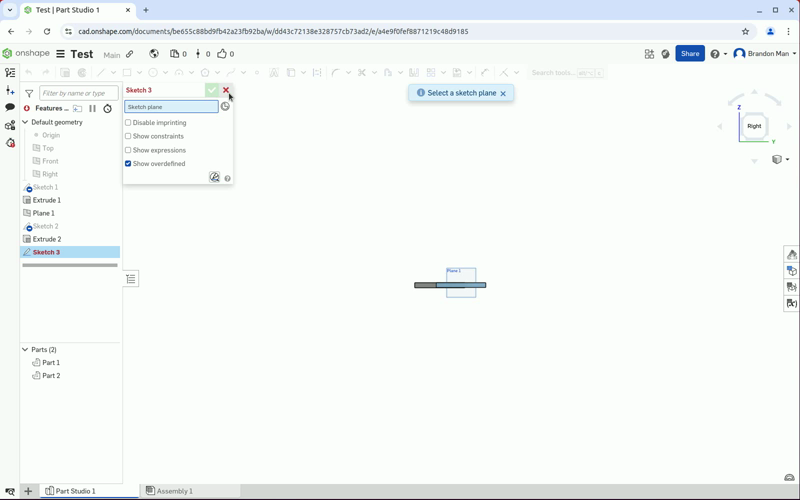
mouse_move(73, 215)
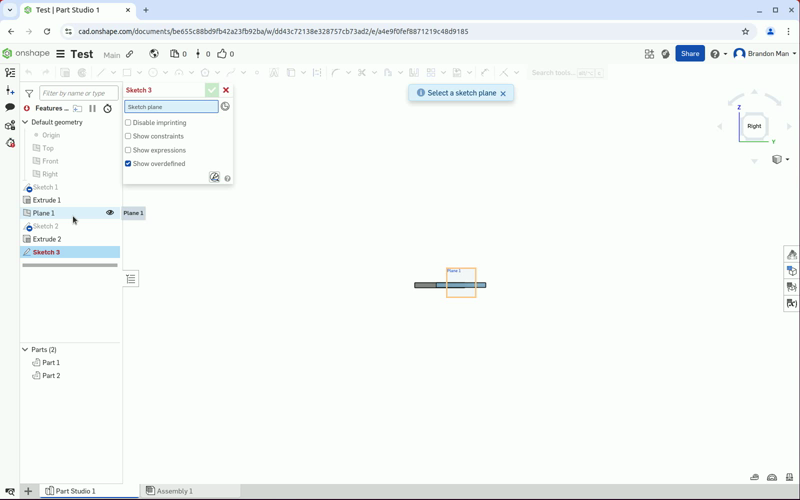
click(73, 215)
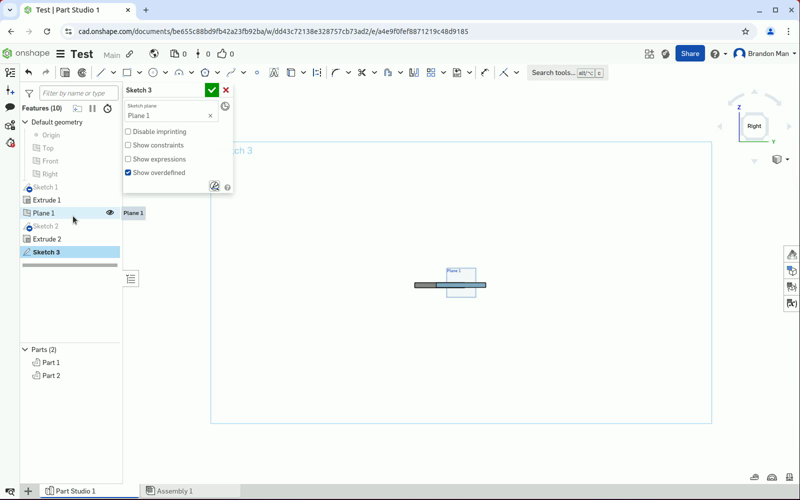
mouse_move(73, 352)
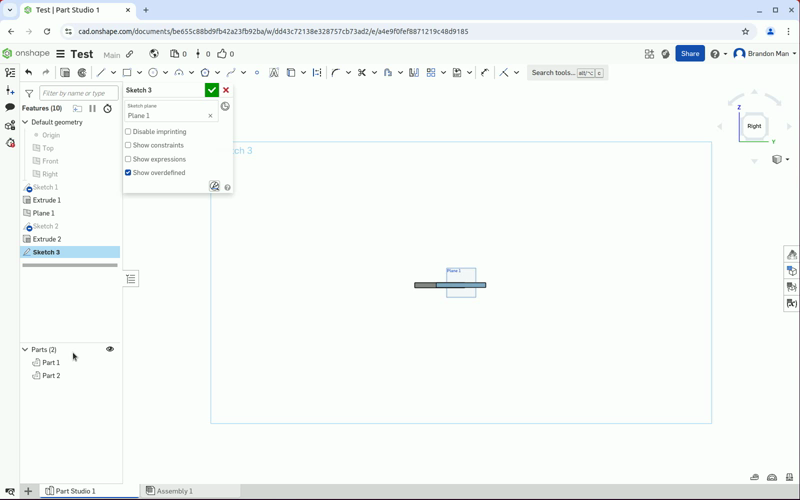
key(y)
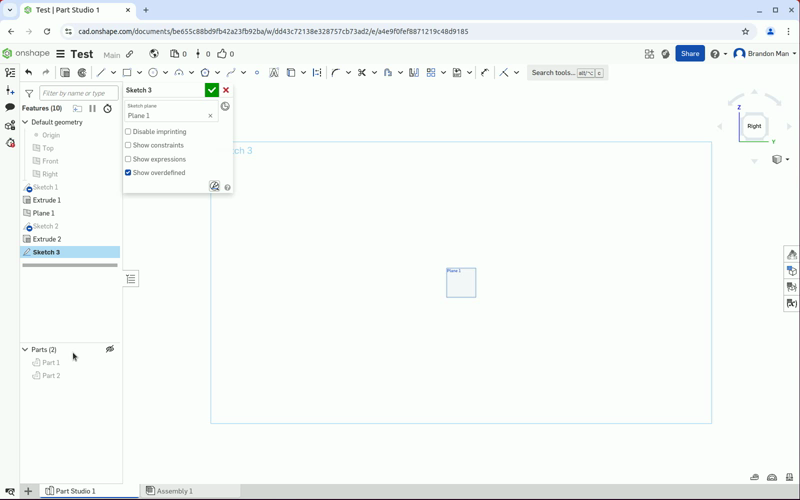
key(l)
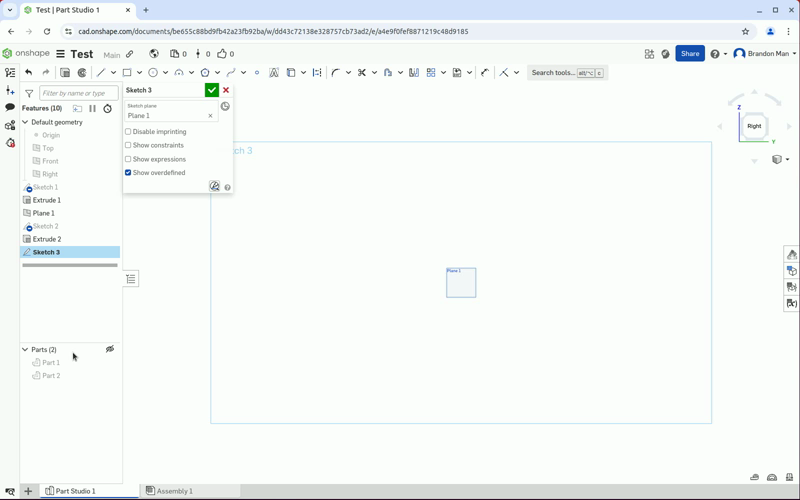
key_down(shift)
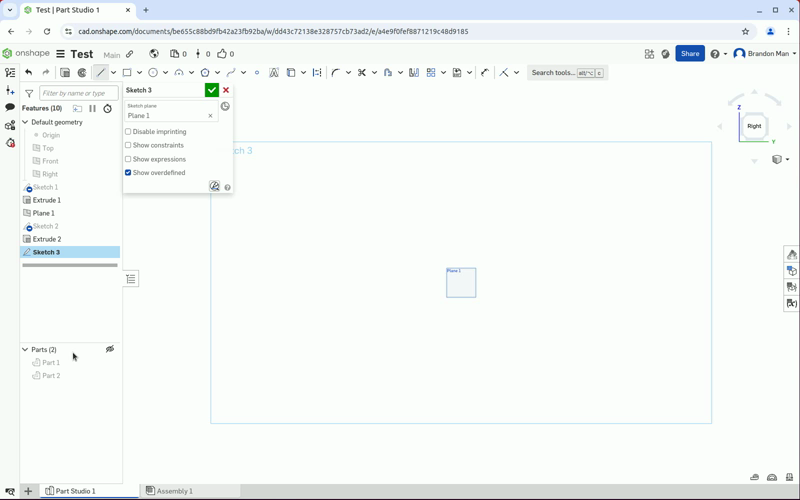
mouse_move(414, 326)
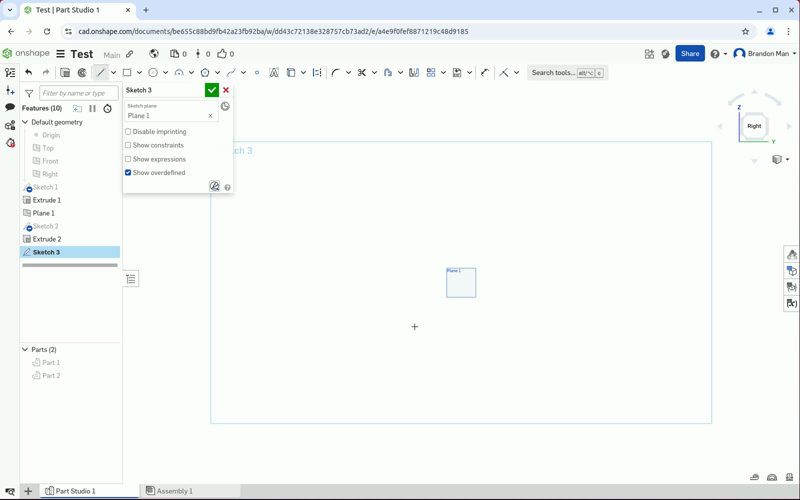
click(414, 326)
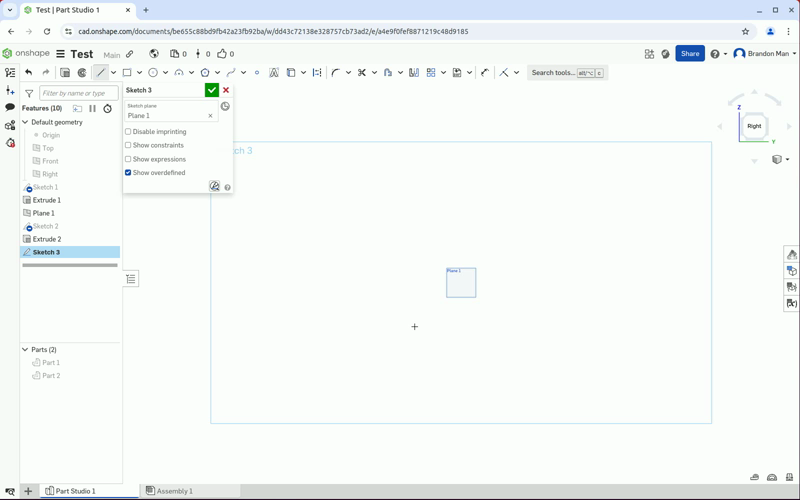
key_up(shift)
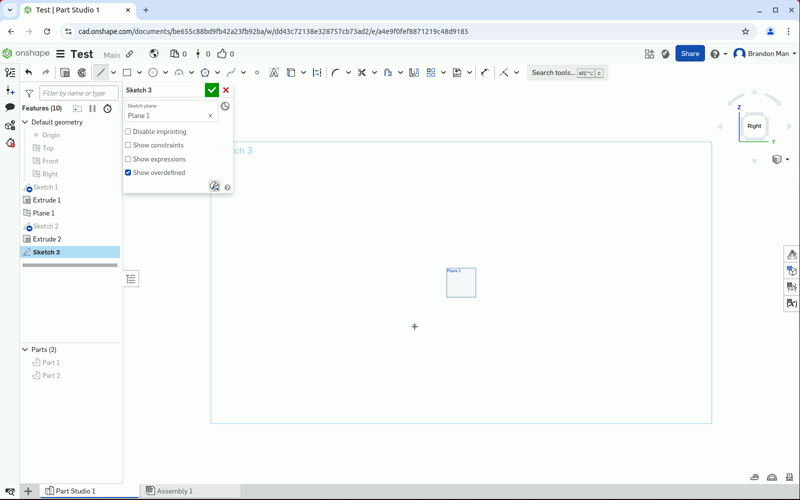
key_down(shift)
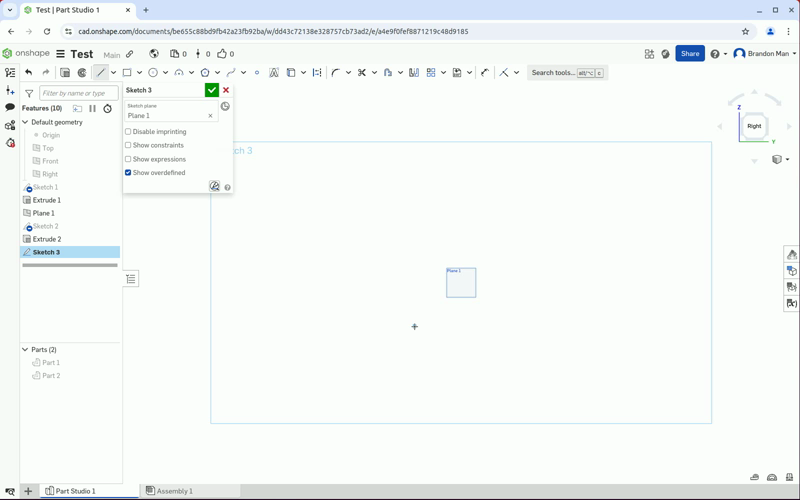
mouse_move(444, 326)
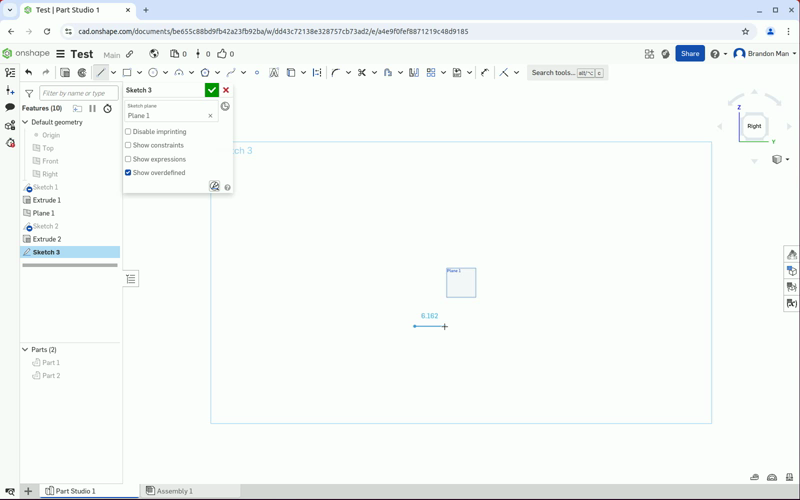
mouse_move(453, 326)
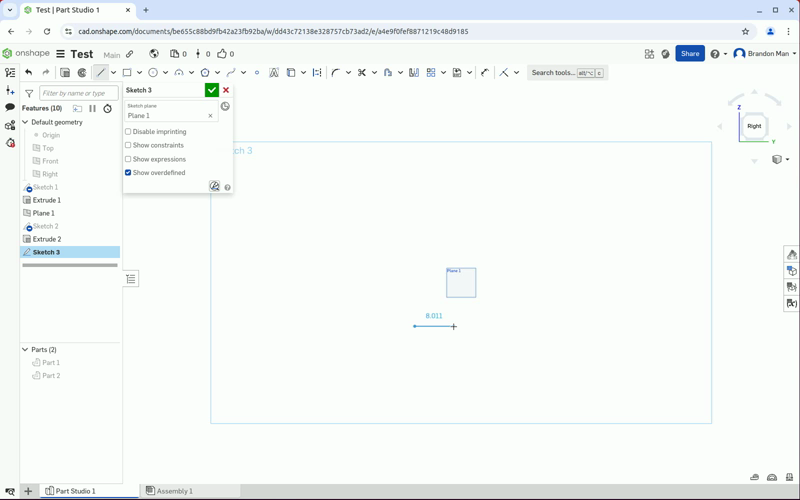
click(453, 326)
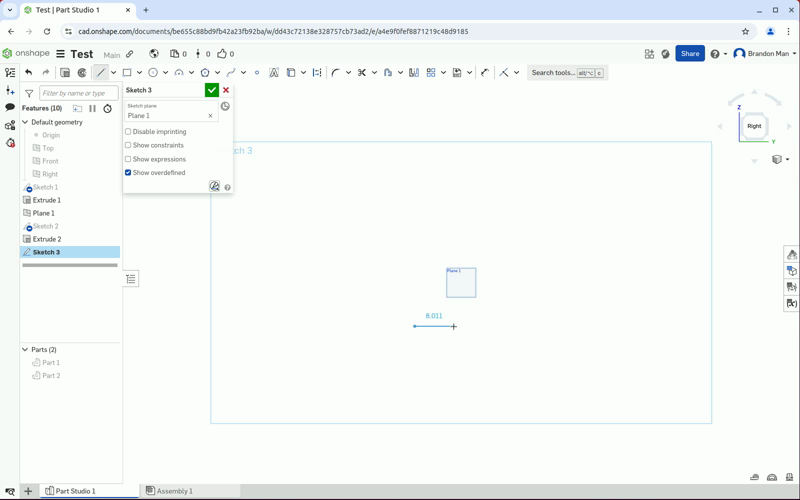
key_up(shift)
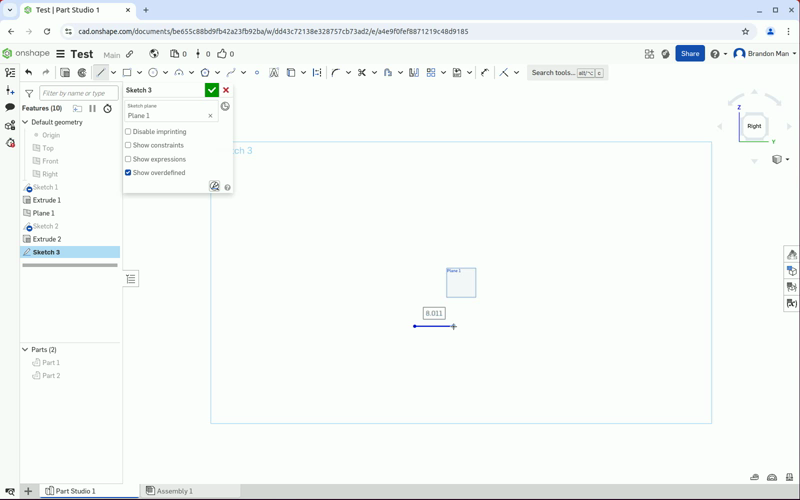
key_down(shift)
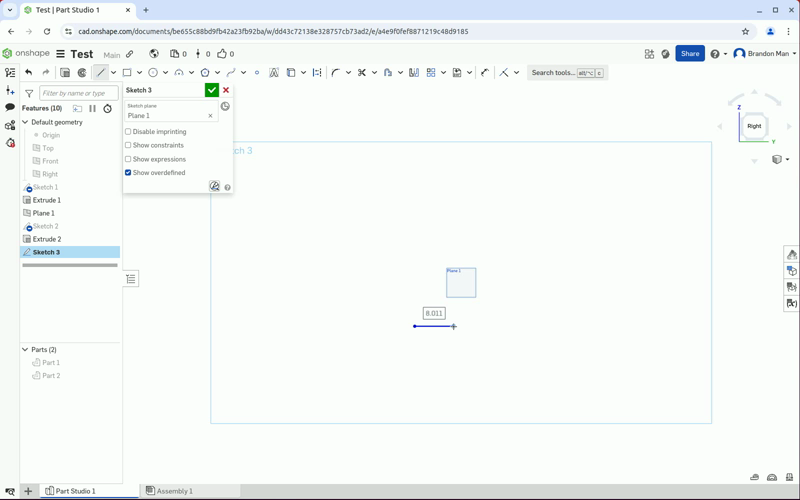
mouse_move(483, 326)
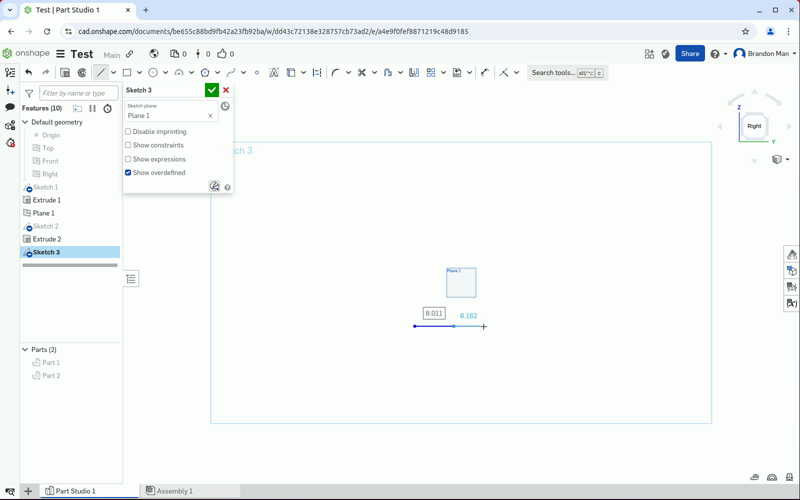
mouse_move(506, 326)
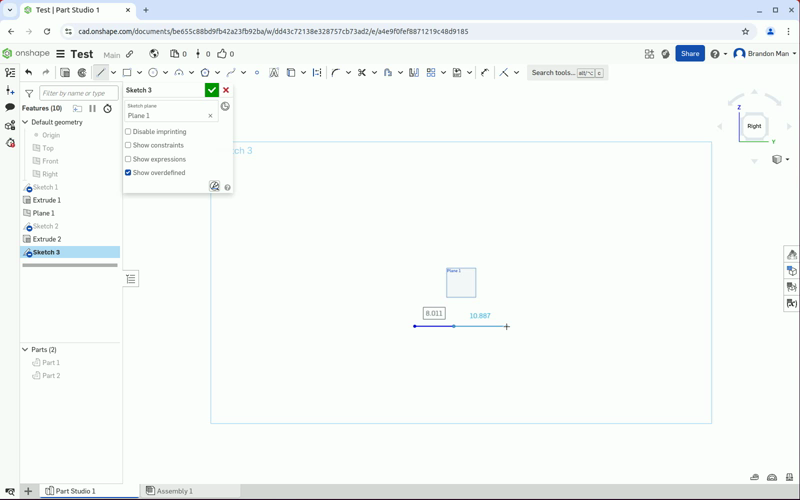
click(506, 326)
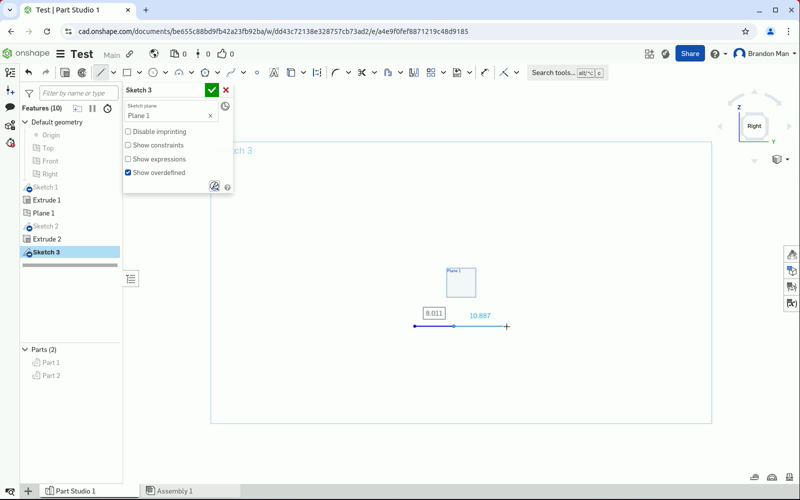
key_up(shift)
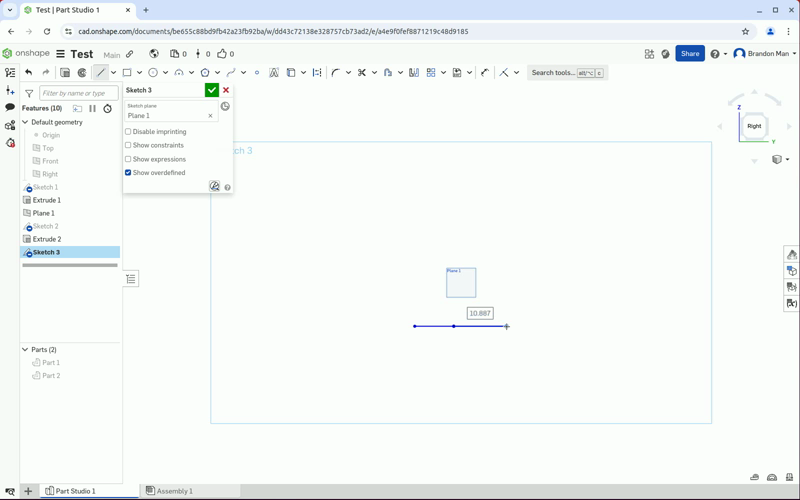
key_down(shift)
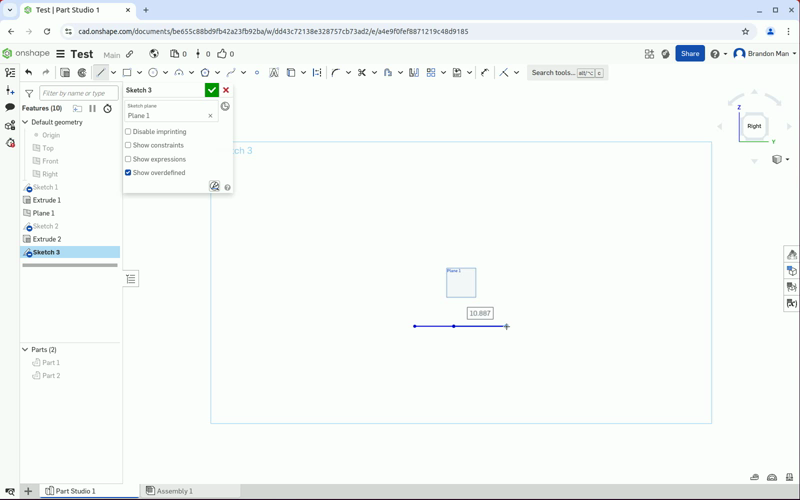
mouse_move(536, 326)
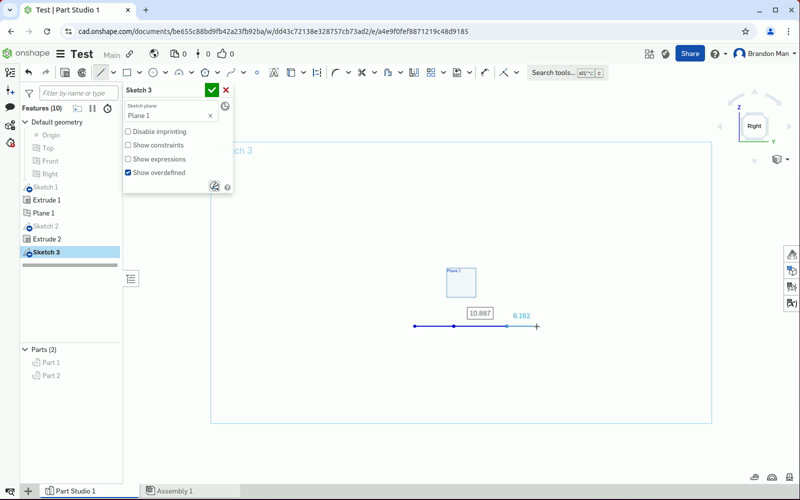
mouse_move(506, 317)
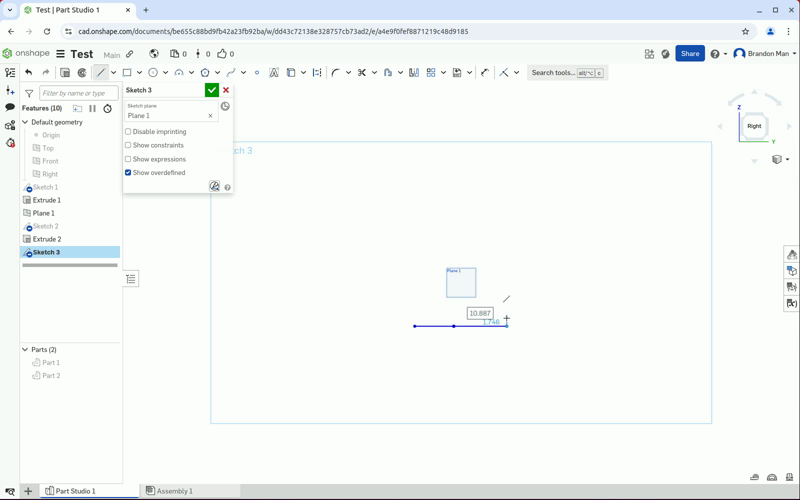
click(506, 317)
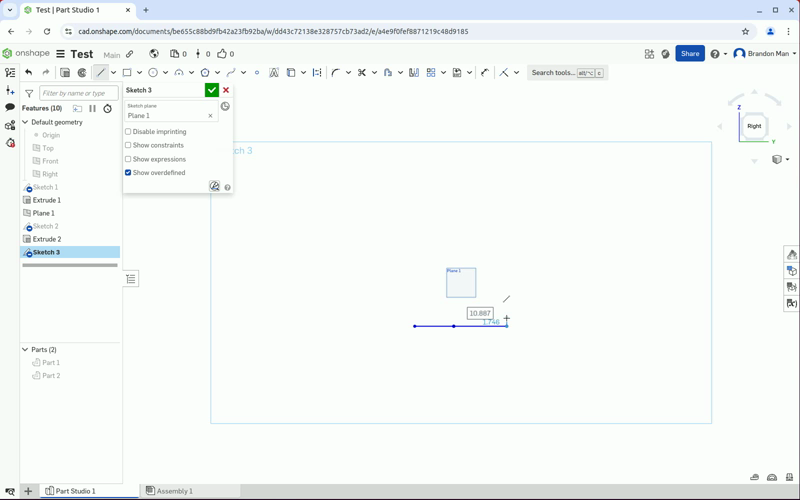
key_up(shift)
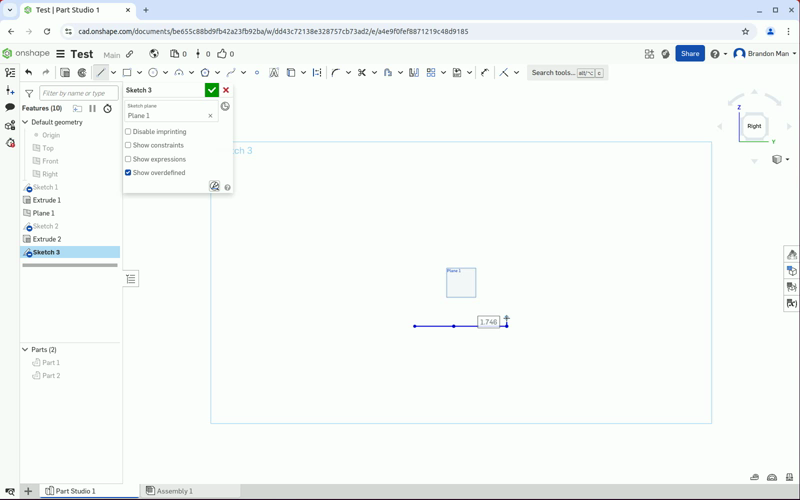
key_down(shift)
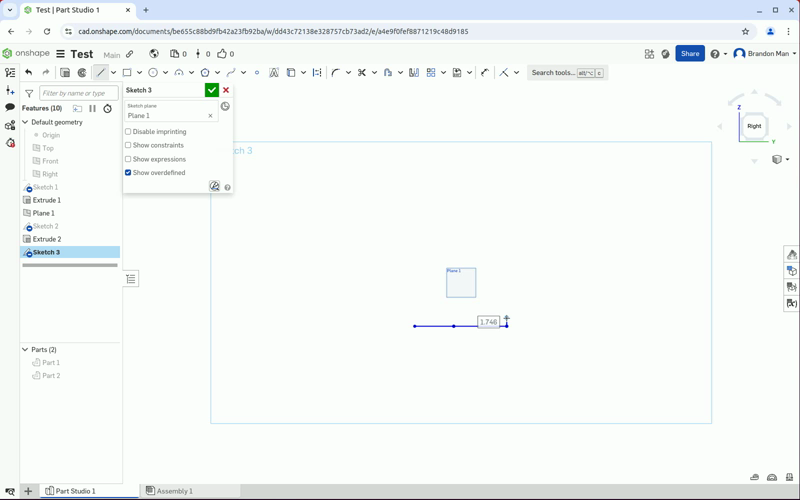
mouse_move(536, 317)
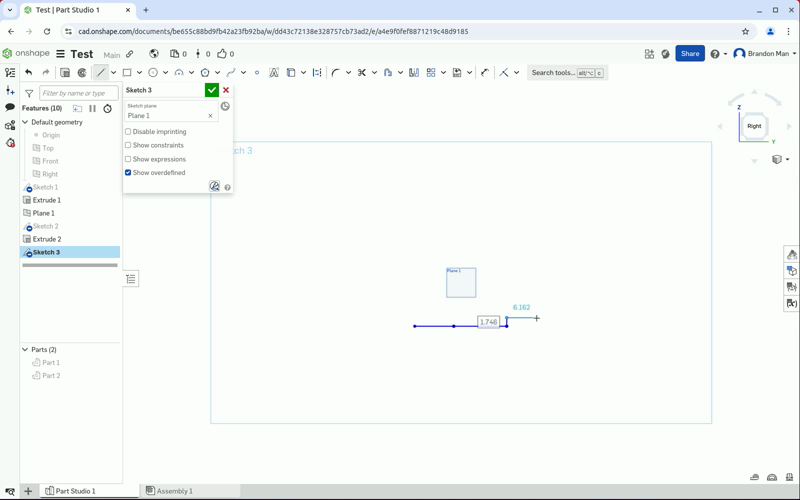
mouse_move(496, 317)
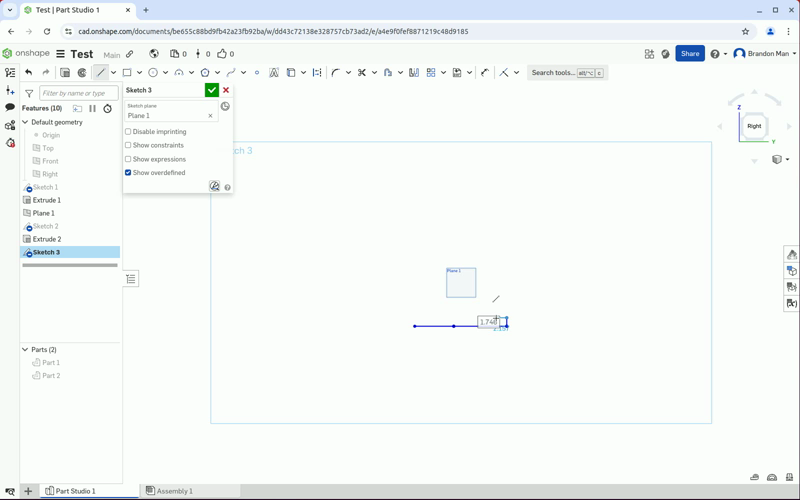
click(496, 317)
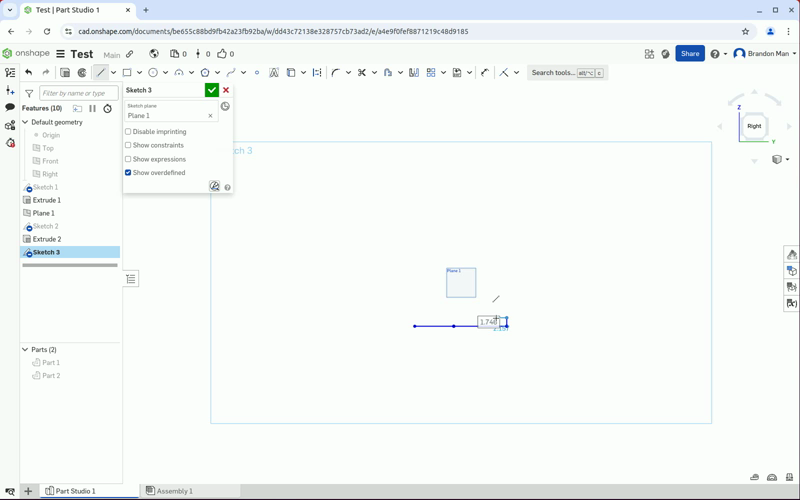
key_up(shift)
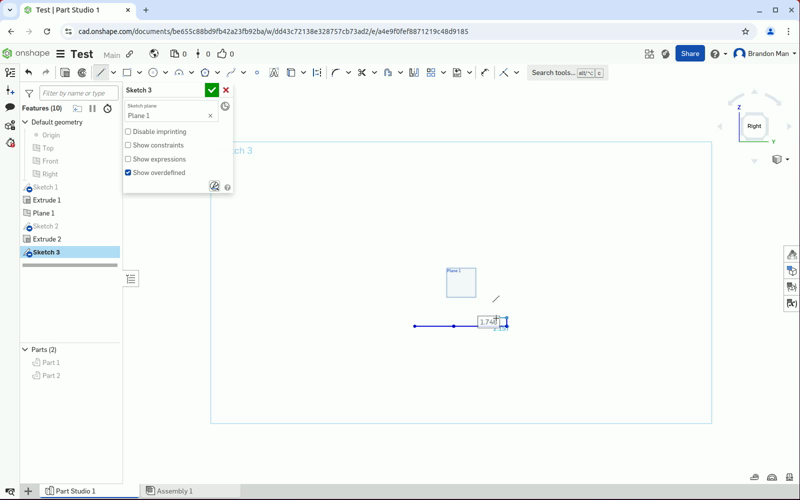
key_down(shift)
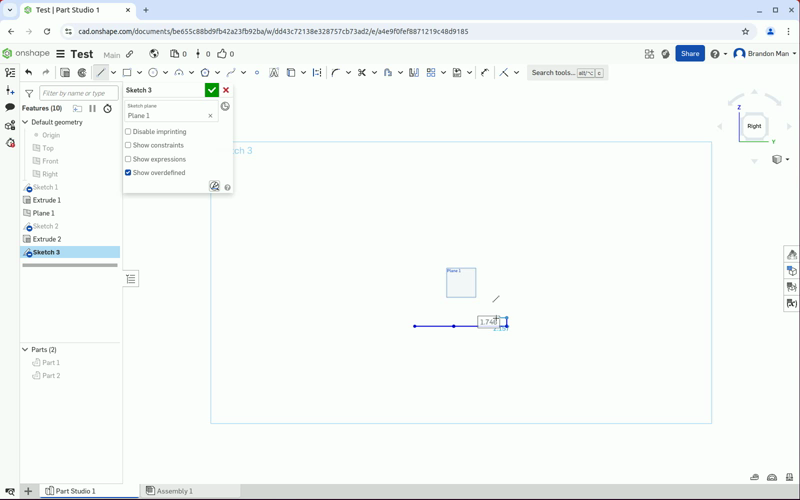
mouse_move(526, 317)
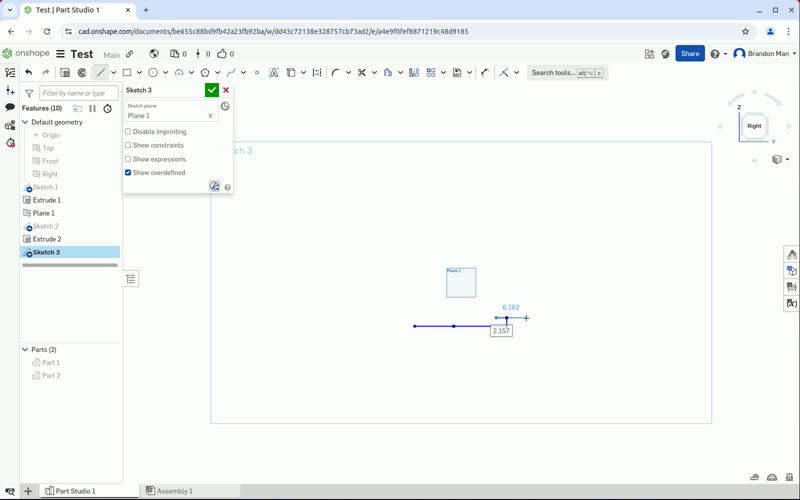
mouse_move(496, 309)
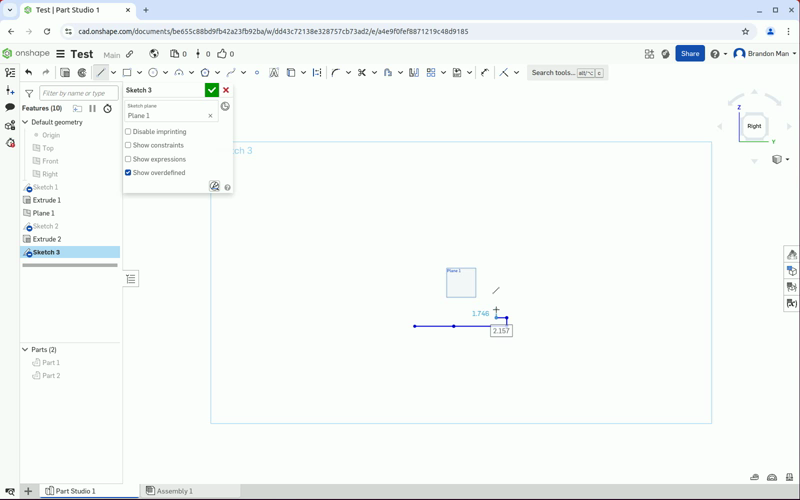
click(496, 309)
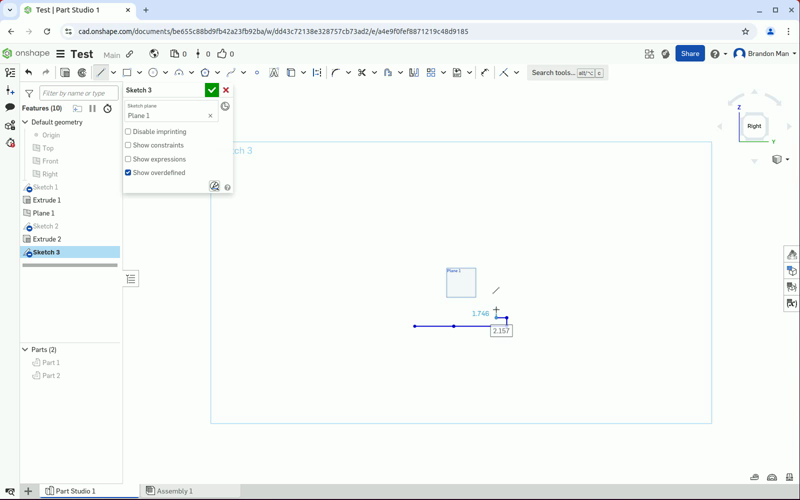
key_up(shift)
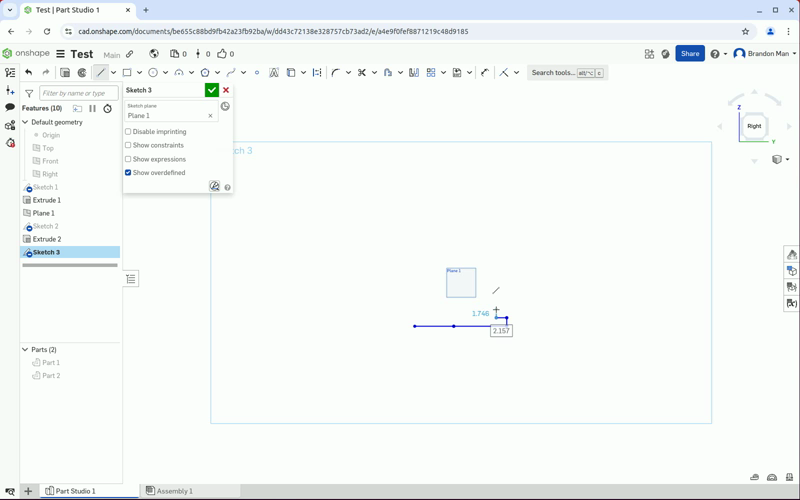
key_down(shift)
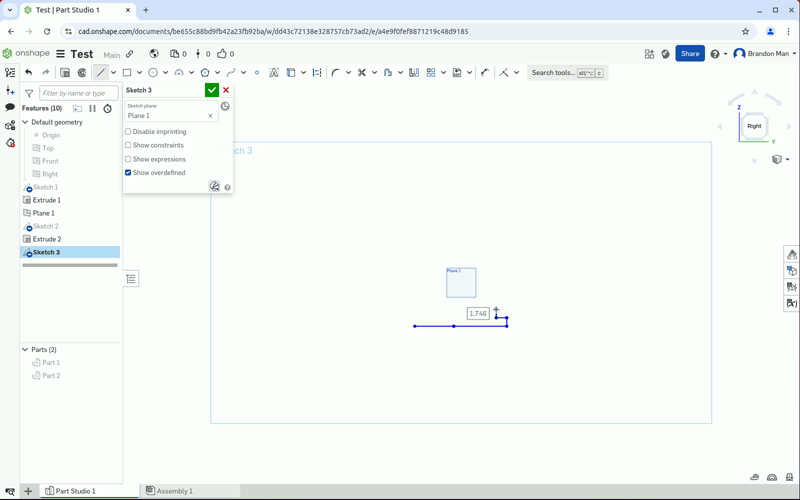
mouse_move(526, 309)
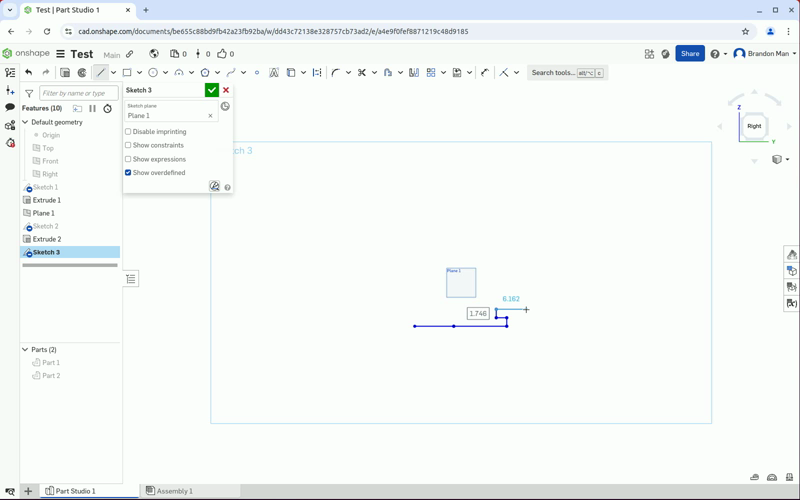
mouse_move(485, 309)
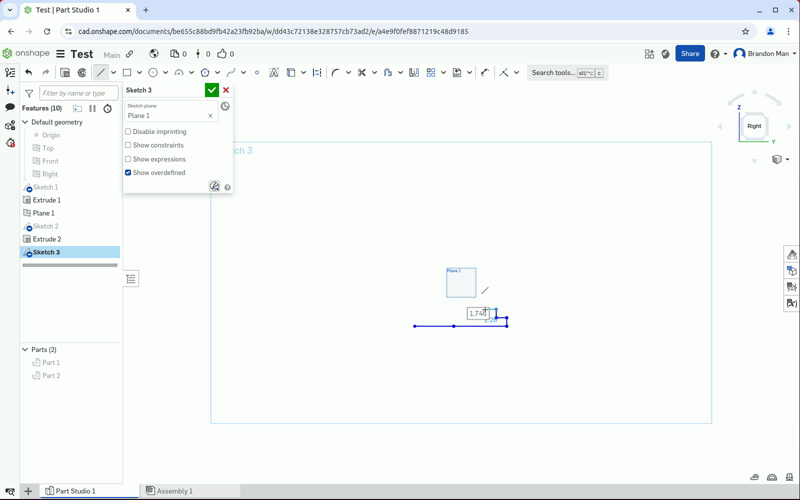
click(485, 309)
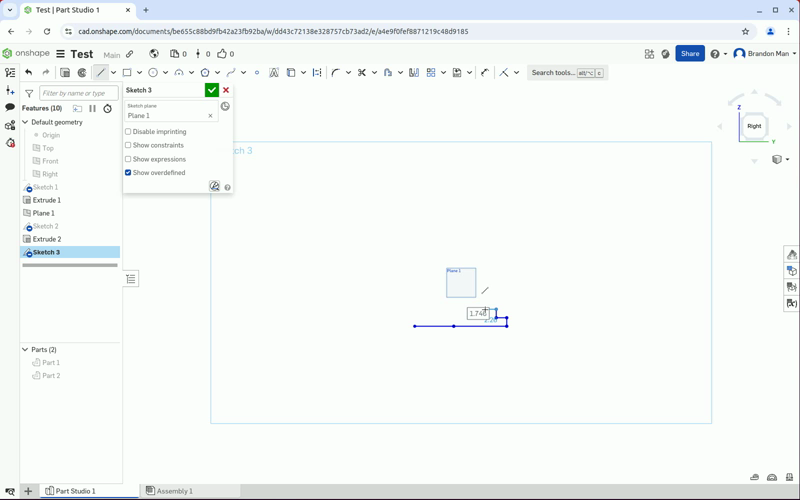
key_up(shift)
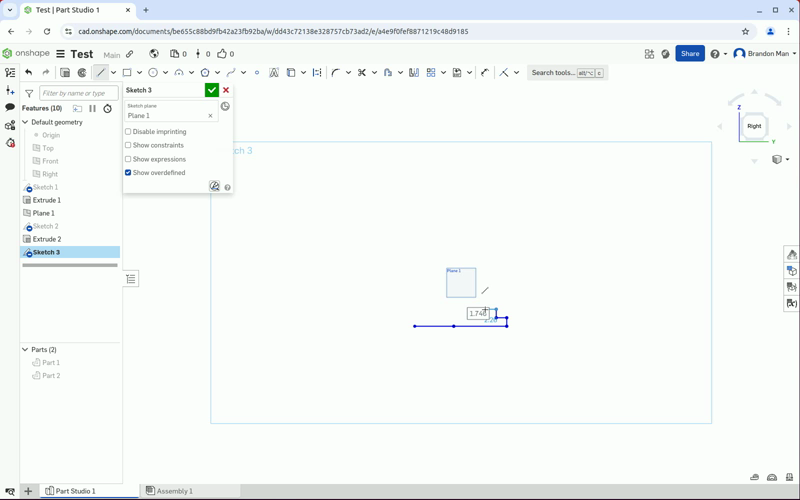
key_down(shift)
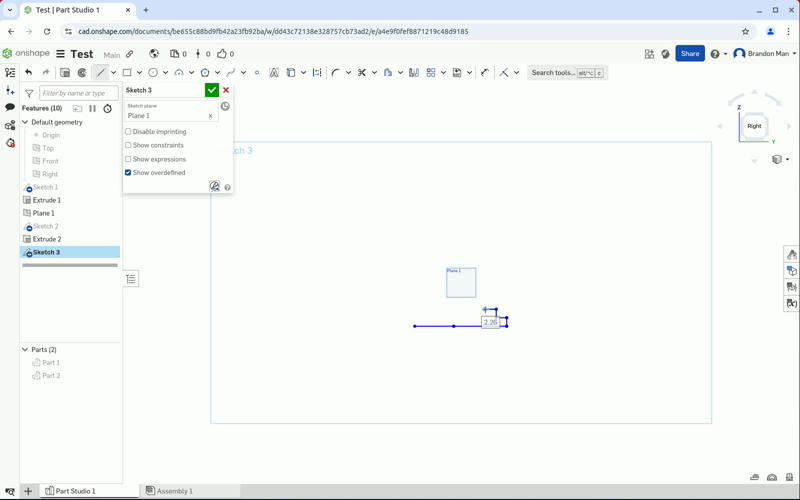
mouse_move(515, 309)
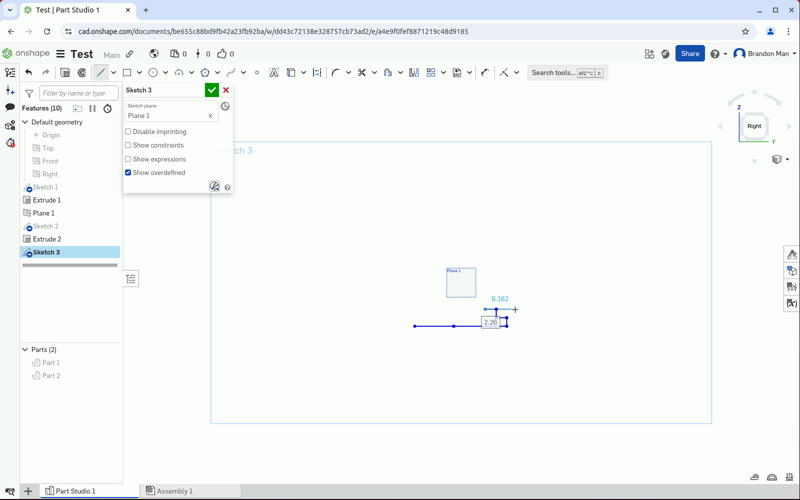
mouse_move(485, 300)
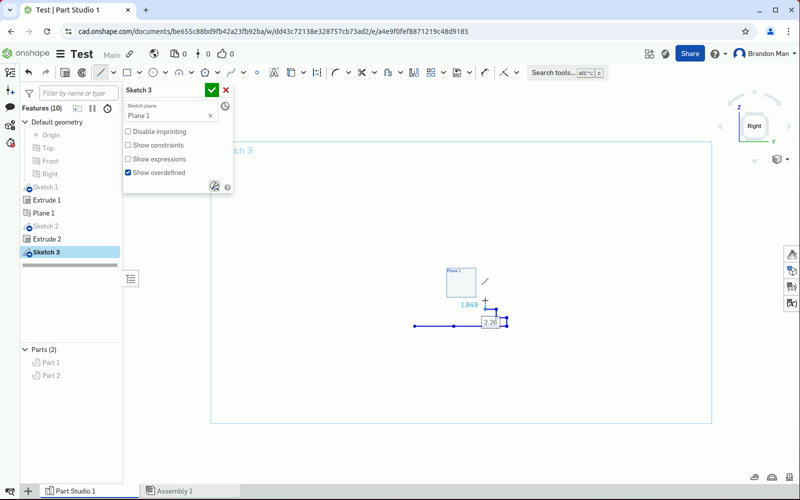
click(485, 300)
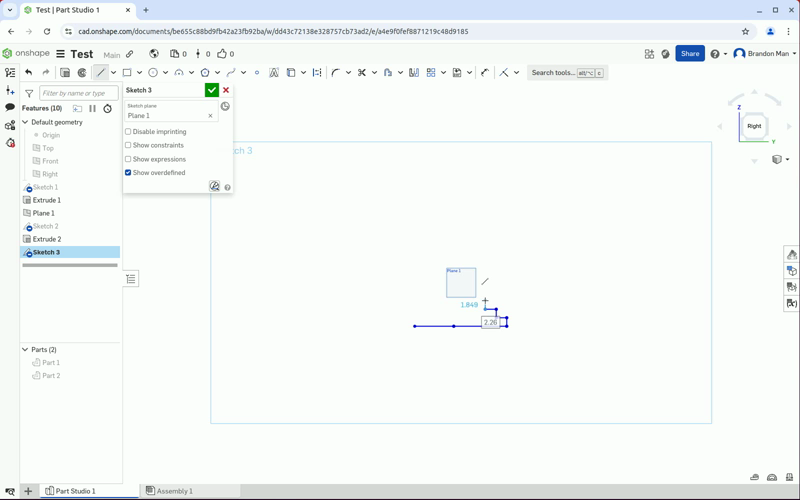
key_up(shift)
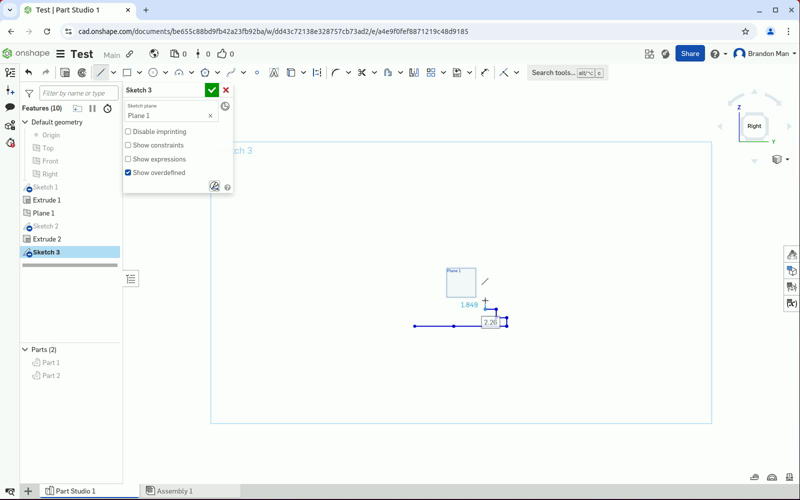
key_down(shift)
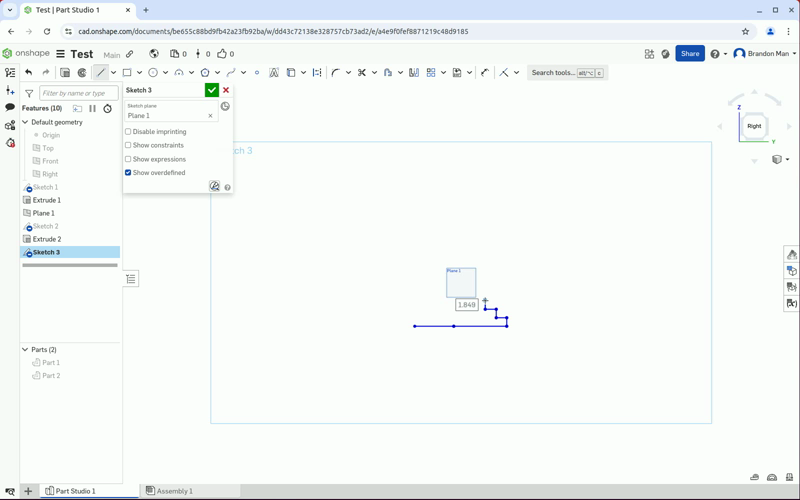
mouse_move(515, 300)
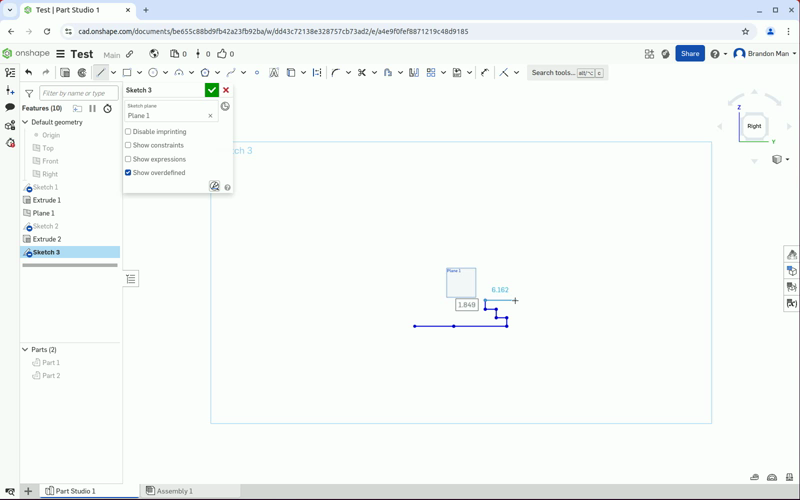
mouse_move(474, 300)
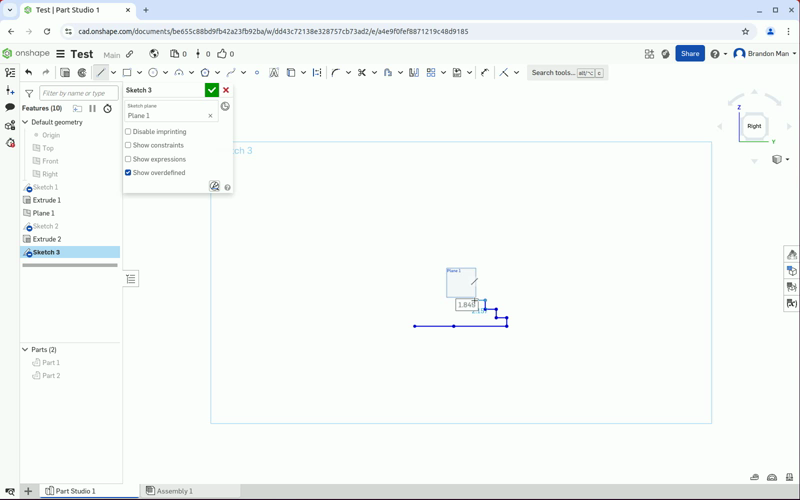
click(474, 300)
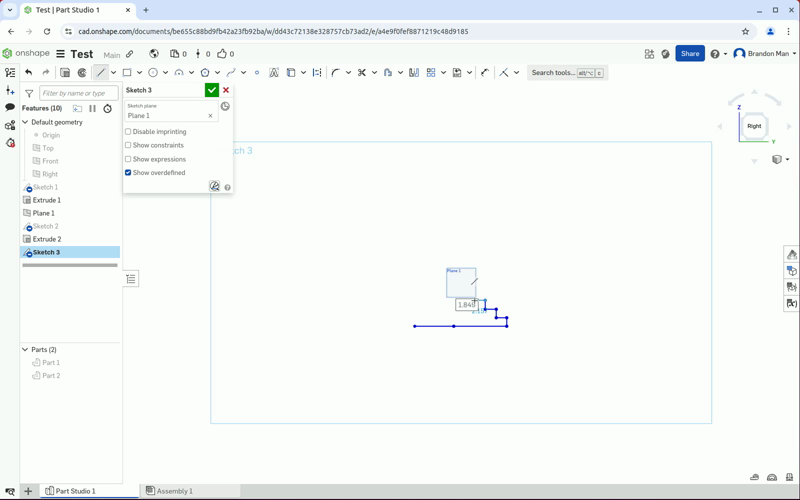
key_up(shift)
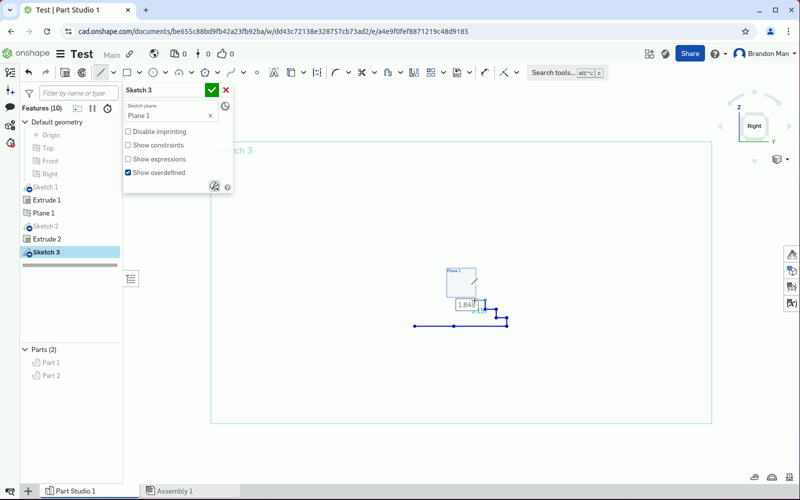
key_down(shift)
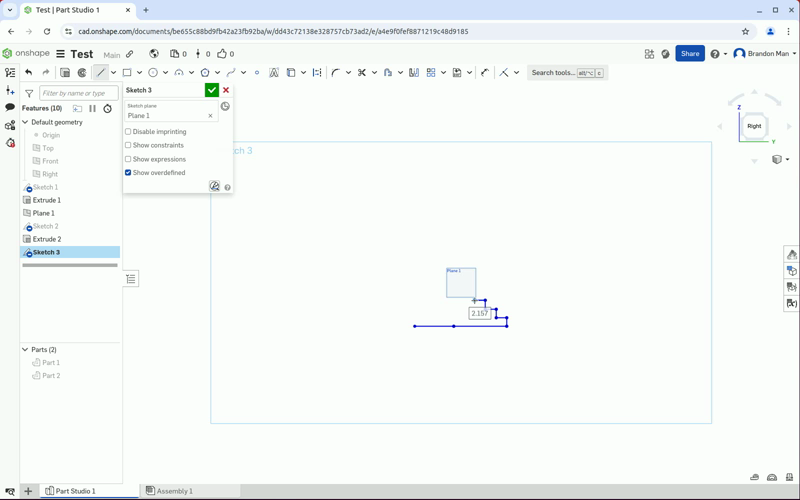
mouse_move(504, 300)
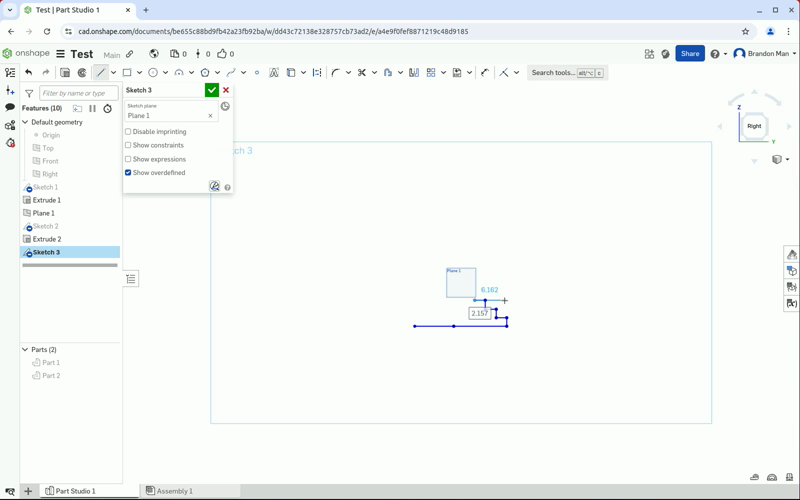
mouse_move(474, 291)
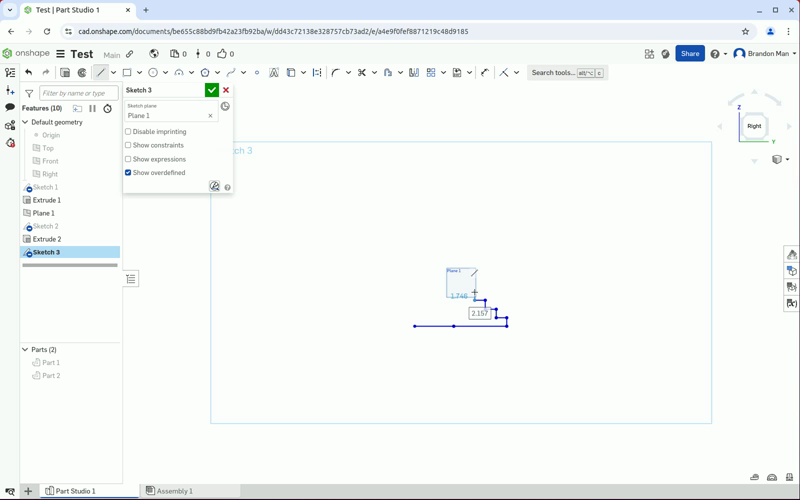
click(474, 291)
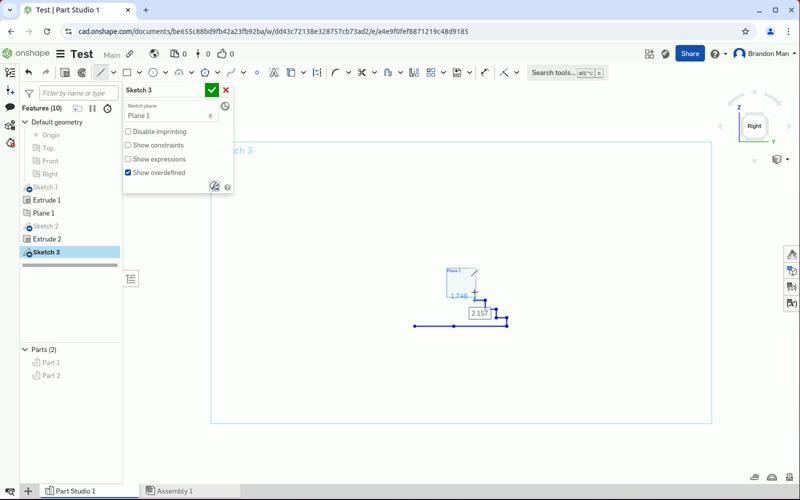
key_up(shift)
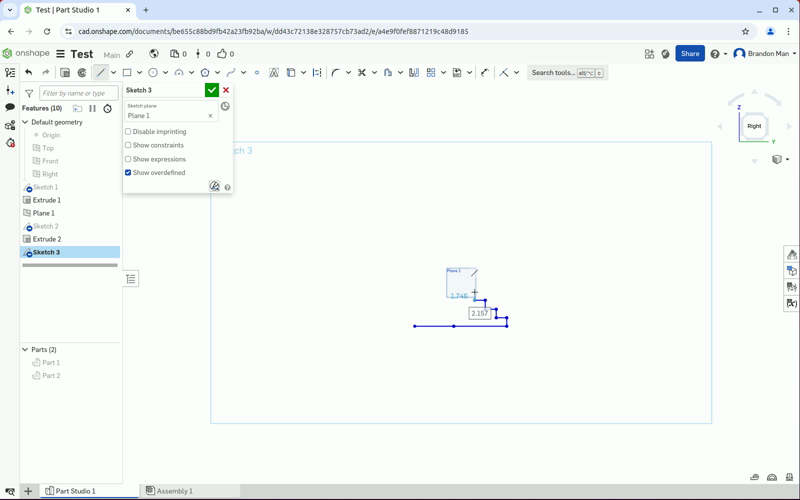
key_down(shift)
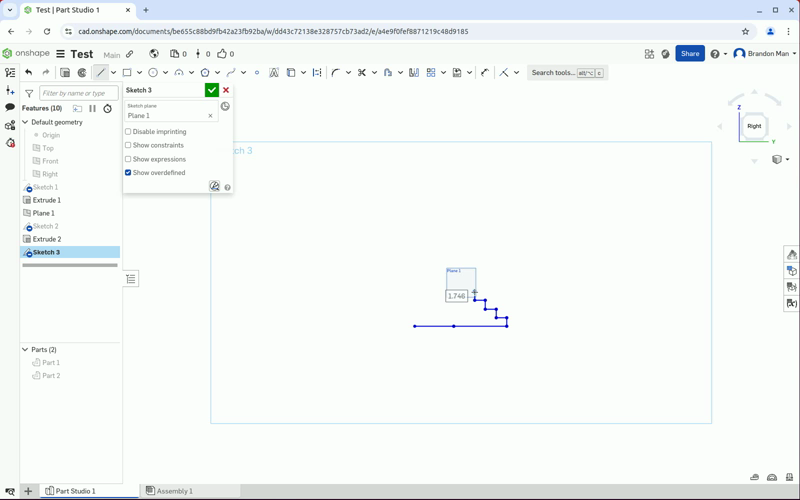
mouse_move(504, 291)
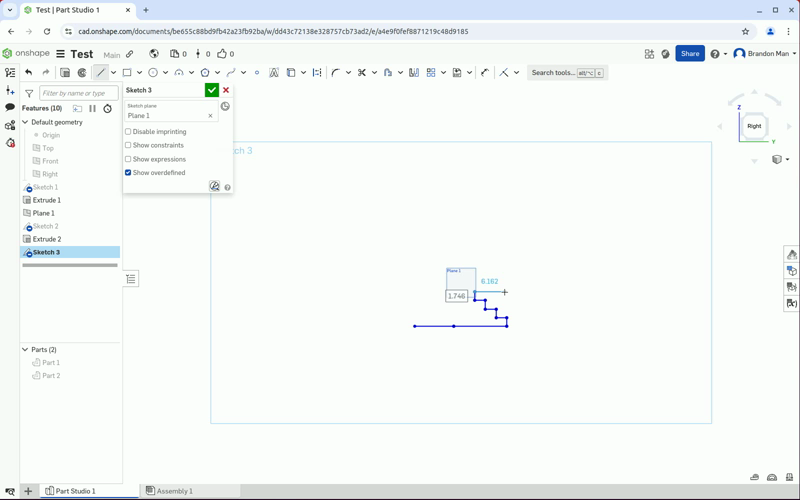
mouse_move(464, 291)
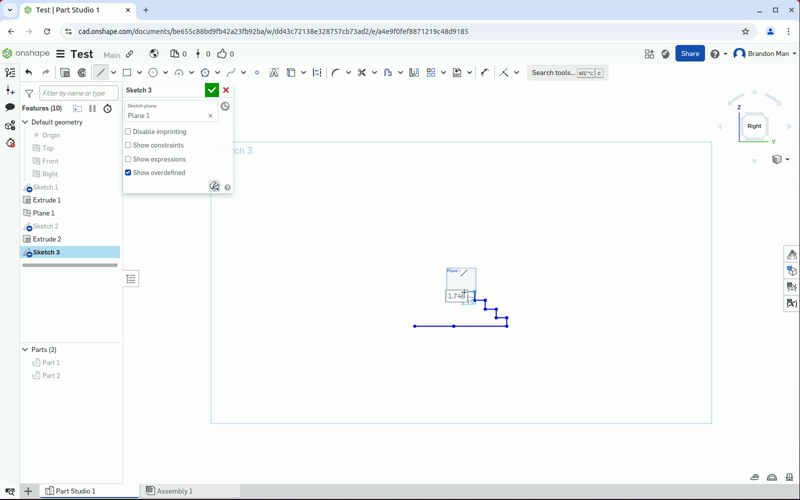
click(464, 291)
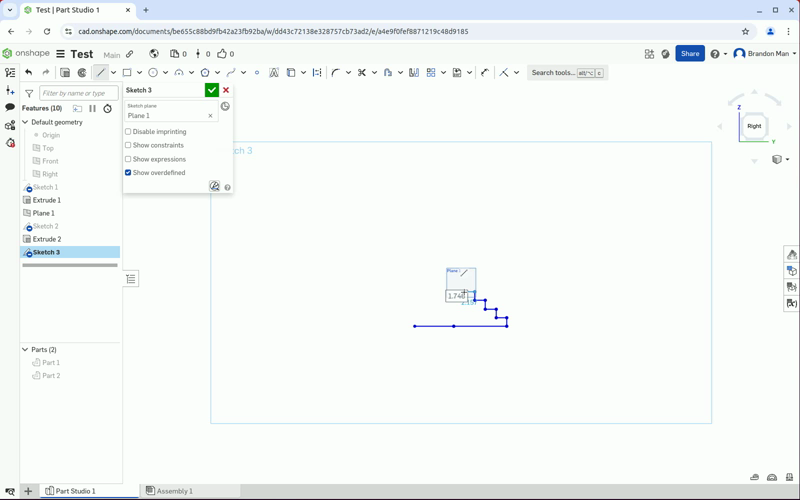
key_up(shift)
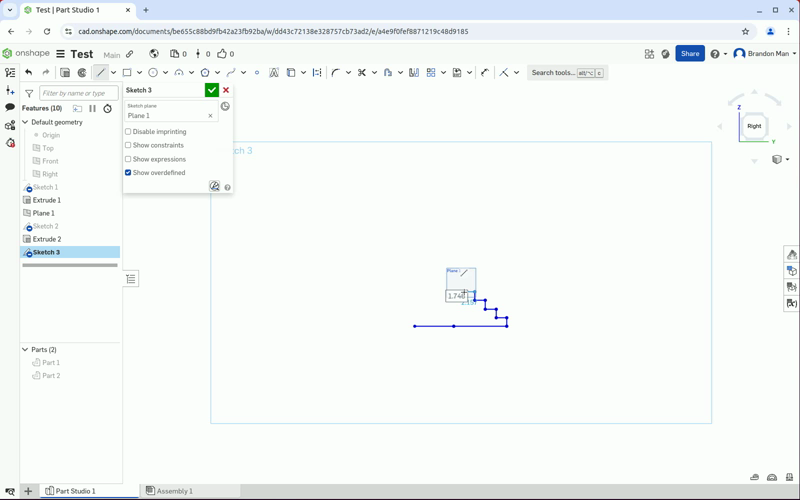
key_down(shift)
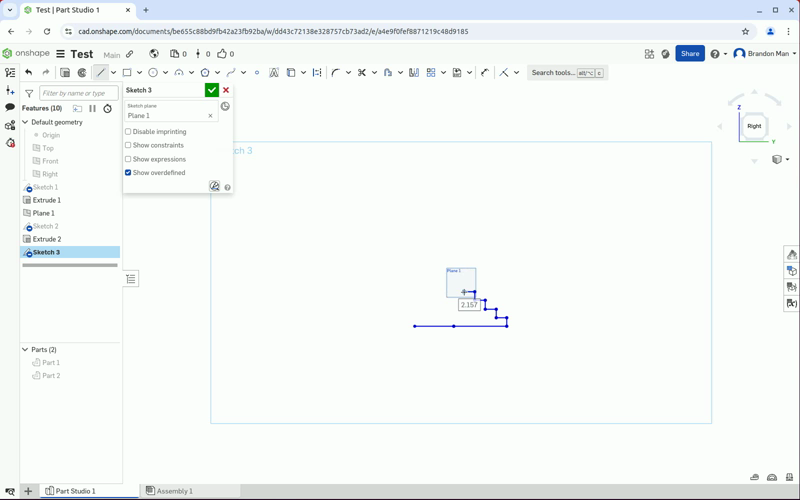
mouse_move(494, 291)
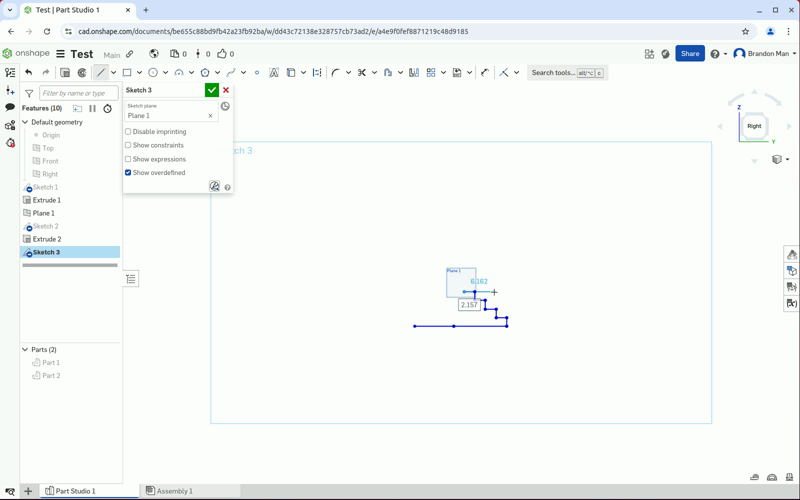
mouse_move(464, 287)
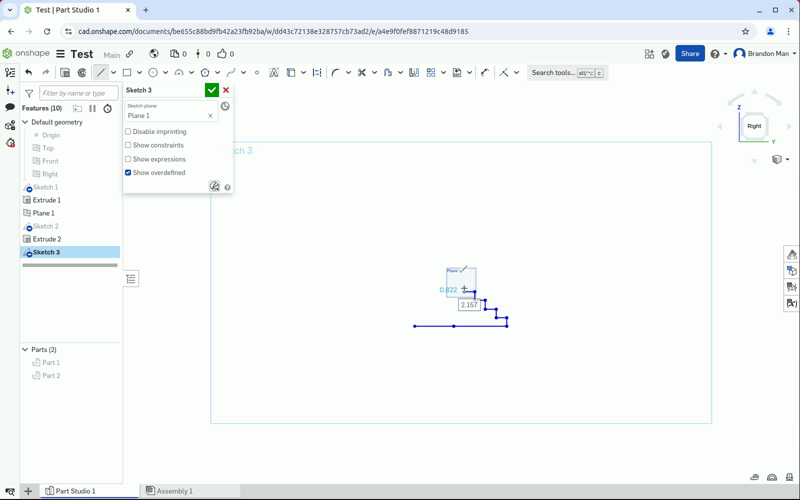
scroll(6)
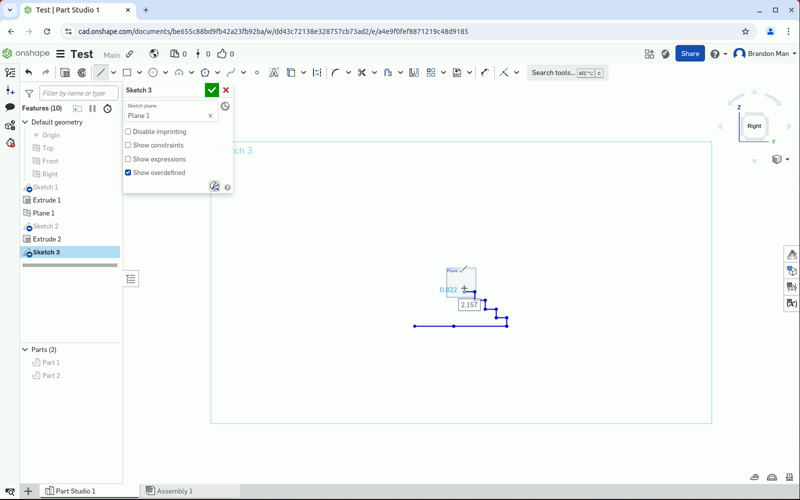
scroll(6)
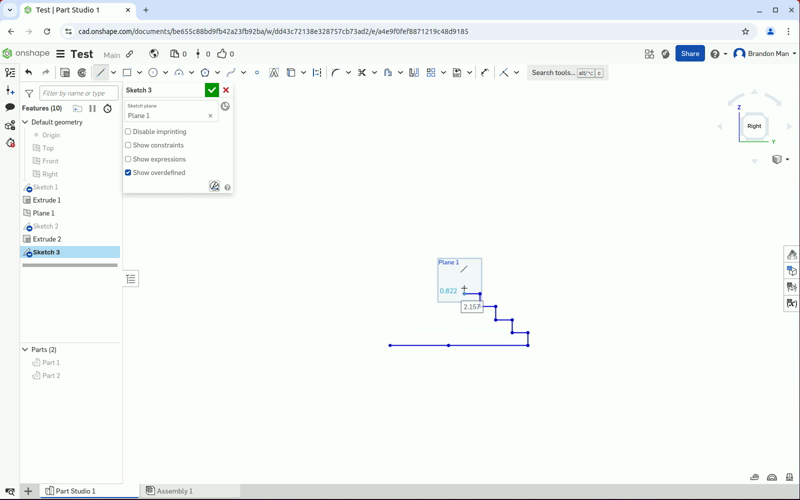
scroll(6)
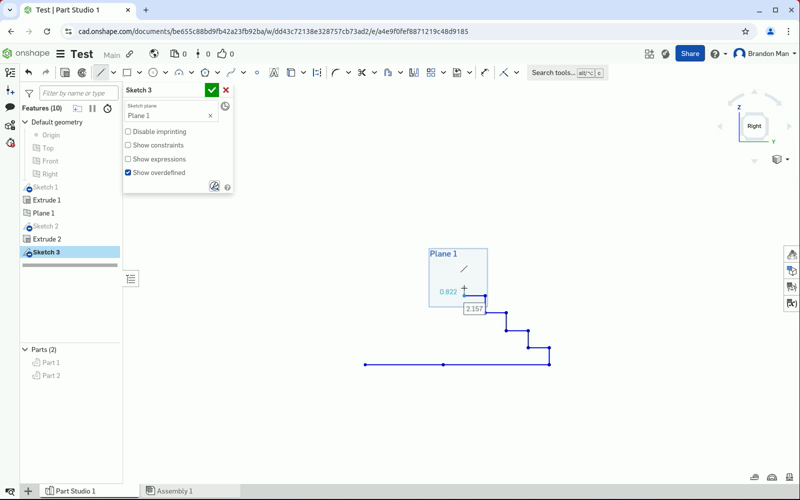
scroll(6)
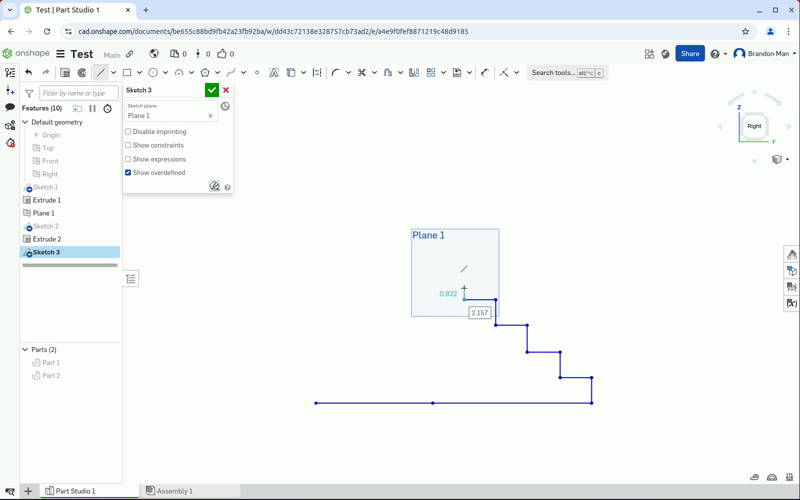
scroll(6)
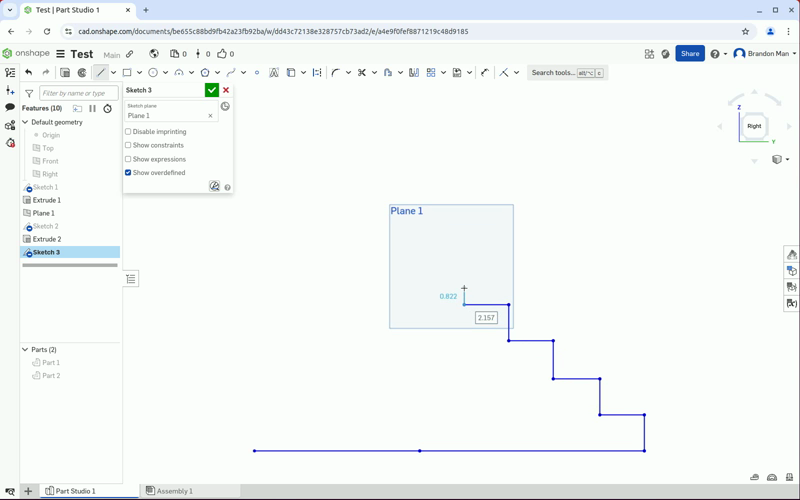
scroll(6)
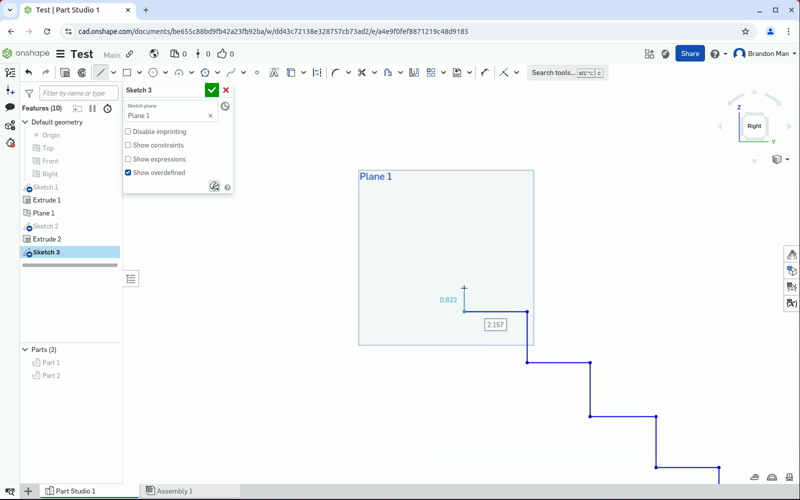
scroll(6)
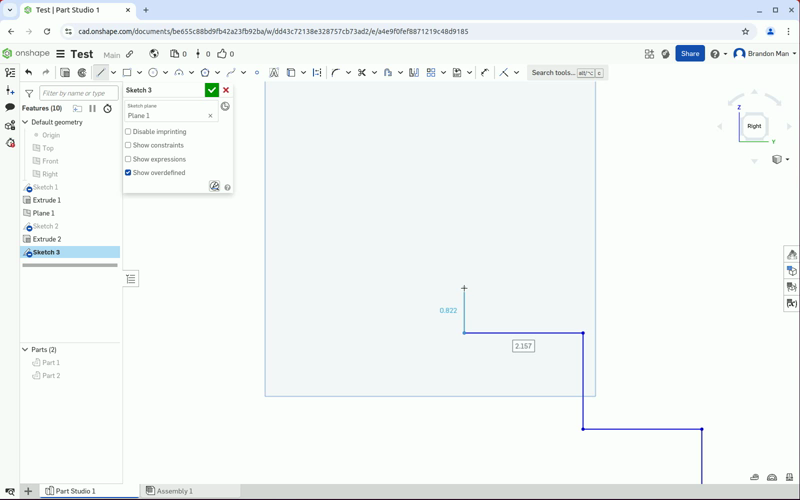
click(464, 287)
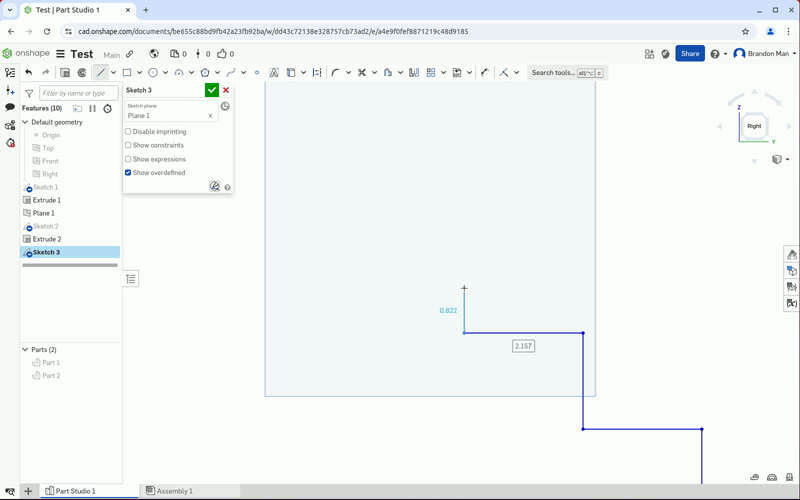
scroll(-6)
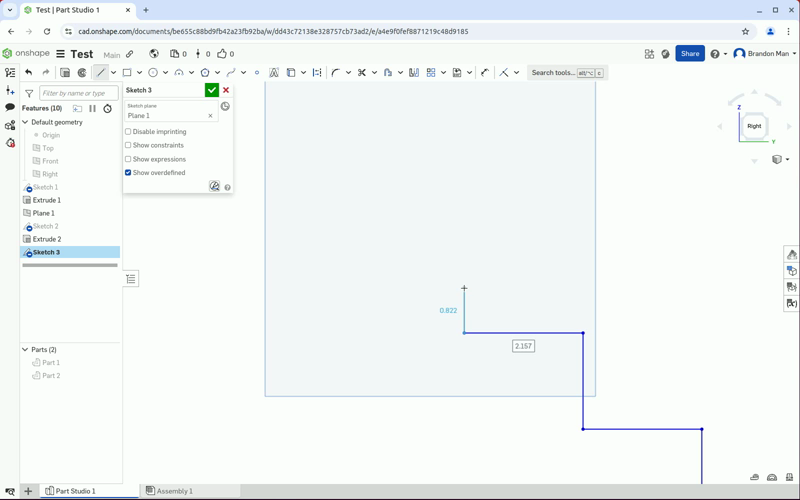
scroll(-6)
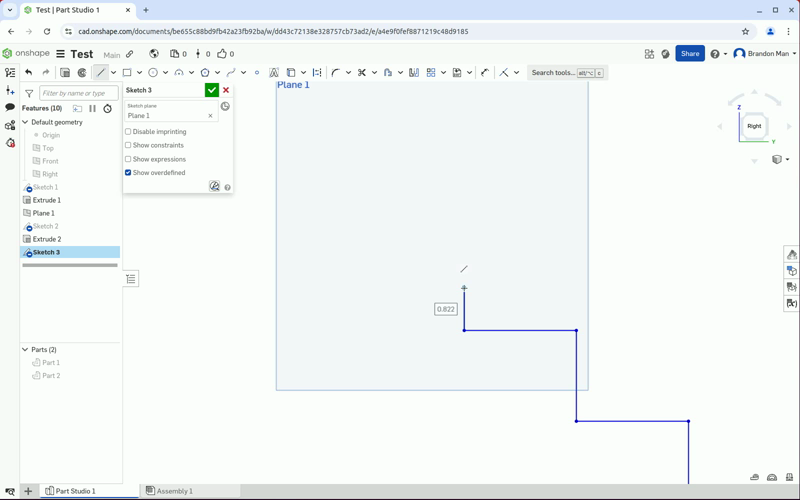
scroll(-6)
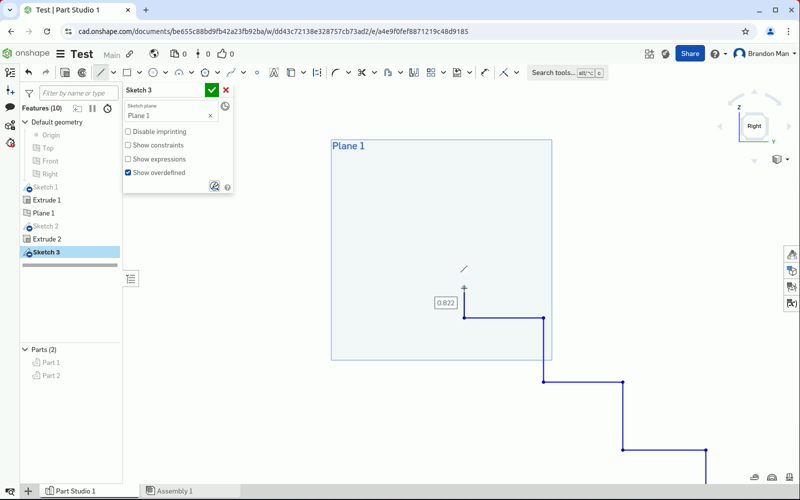
scroll(-6)
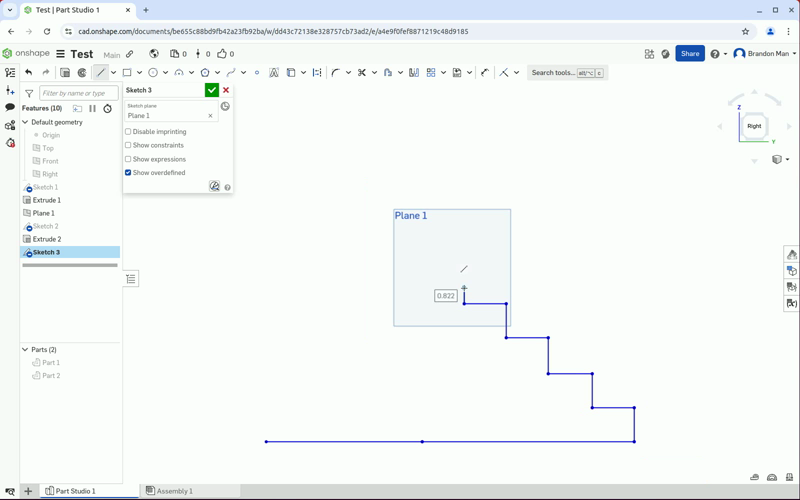
scroll(-6)
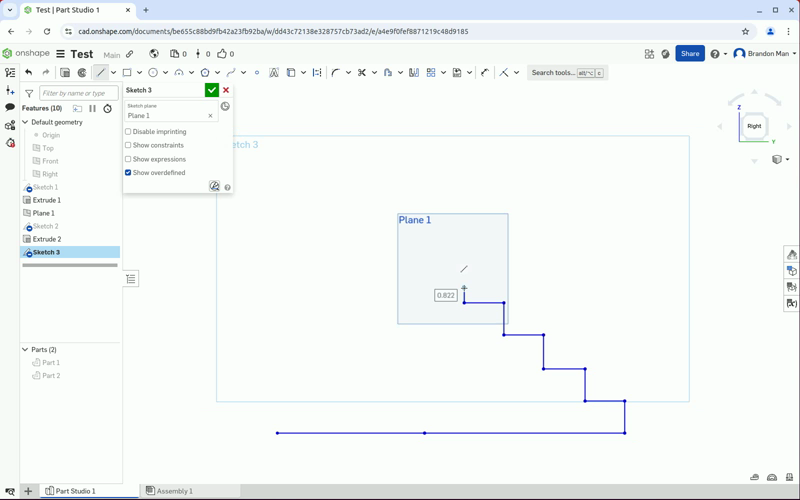
scroll(-6)
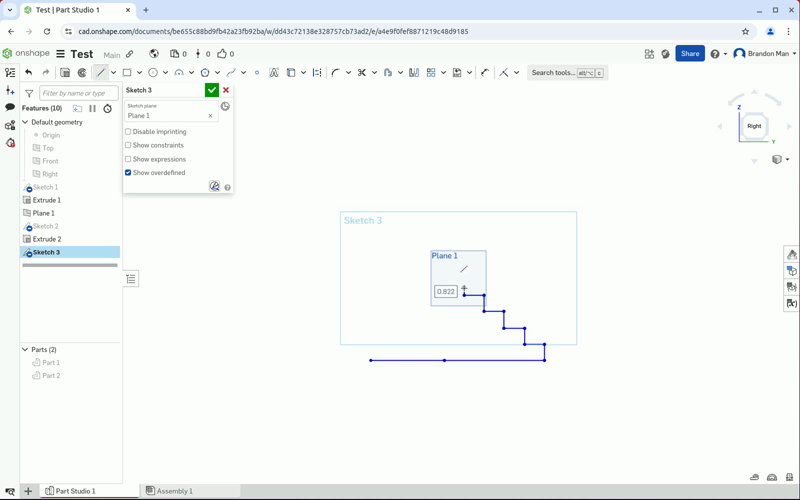
scroll(-6)
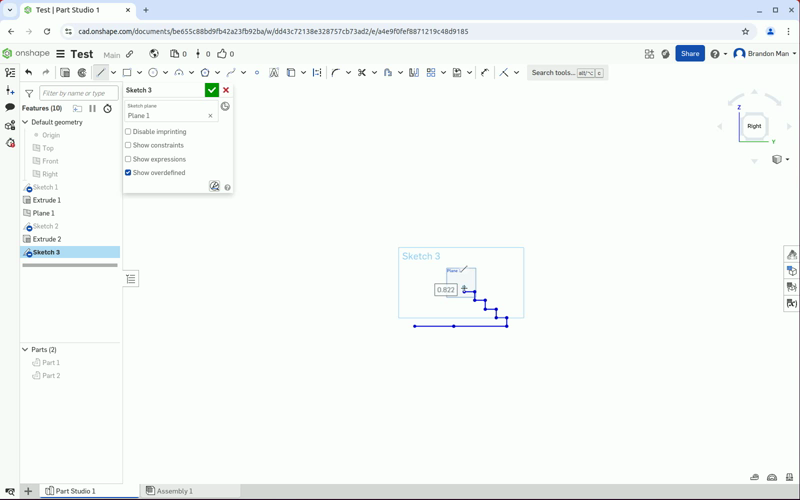
key_up(shift)
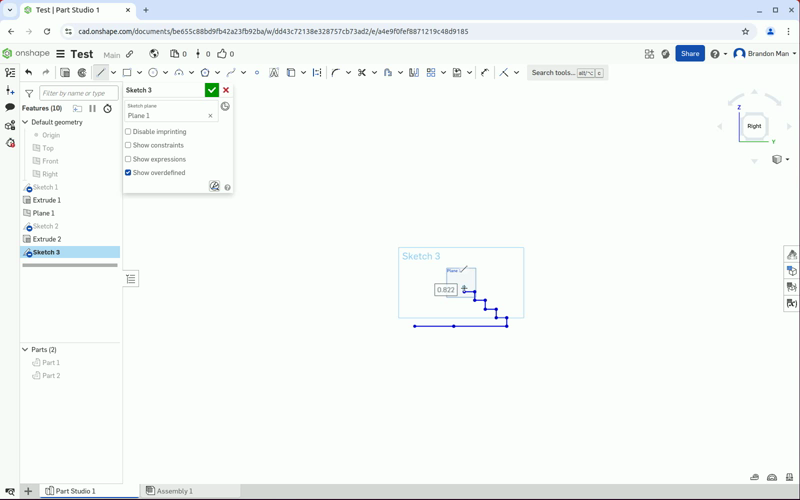
key_down(shift)
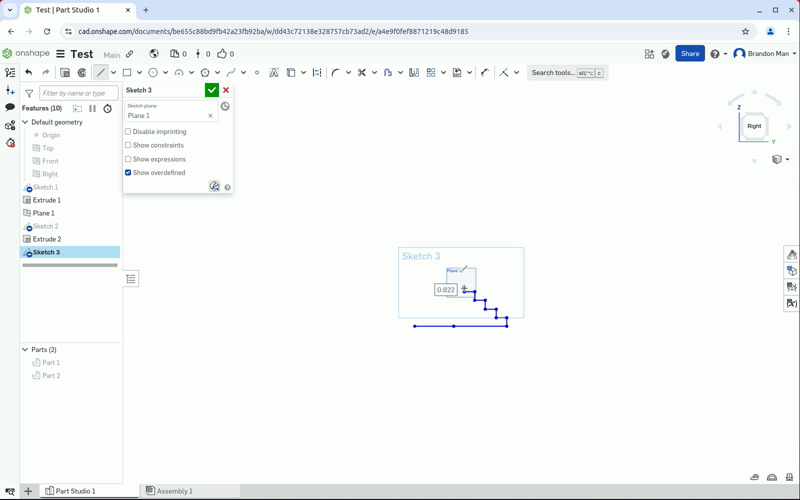
mouse_move(494, 287)
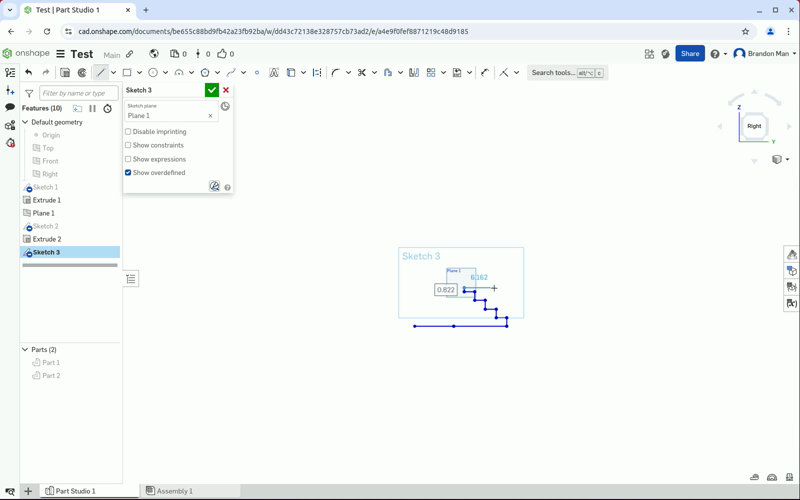
mouse_move(414, 287)
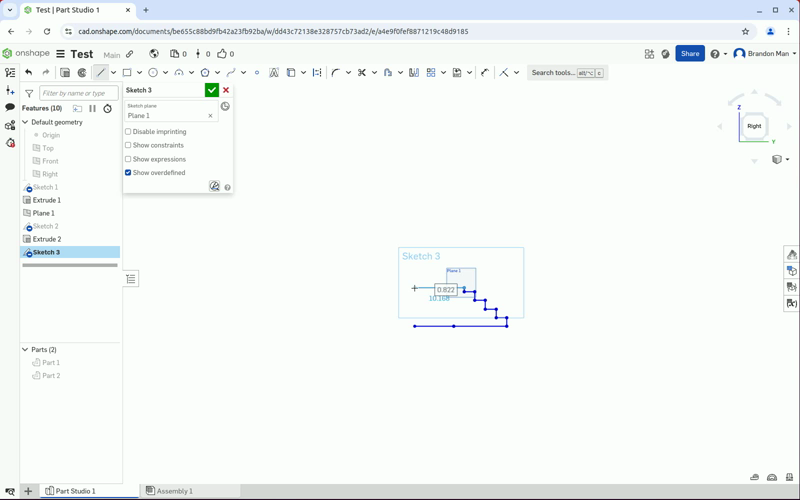
click(414, 287)
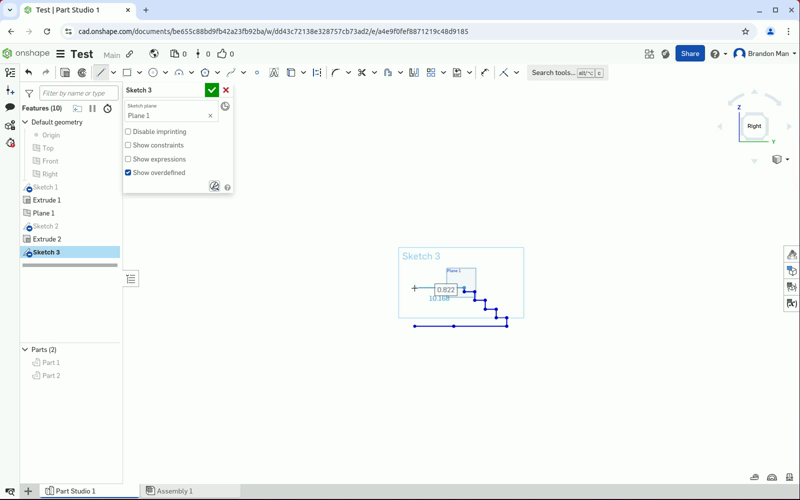
key_up(shift)
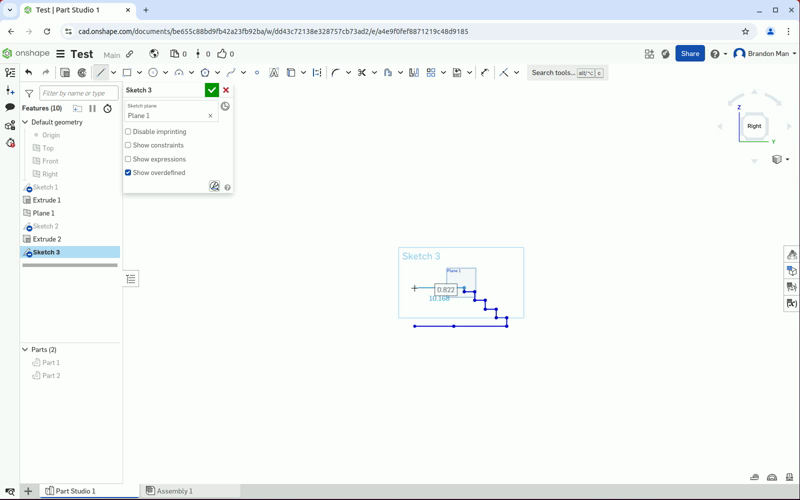
mouse_move(444, 287)
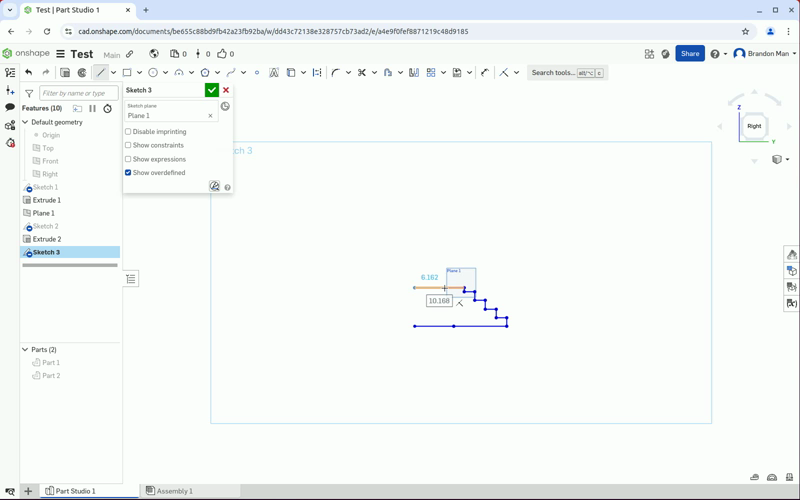
key_down(shift)
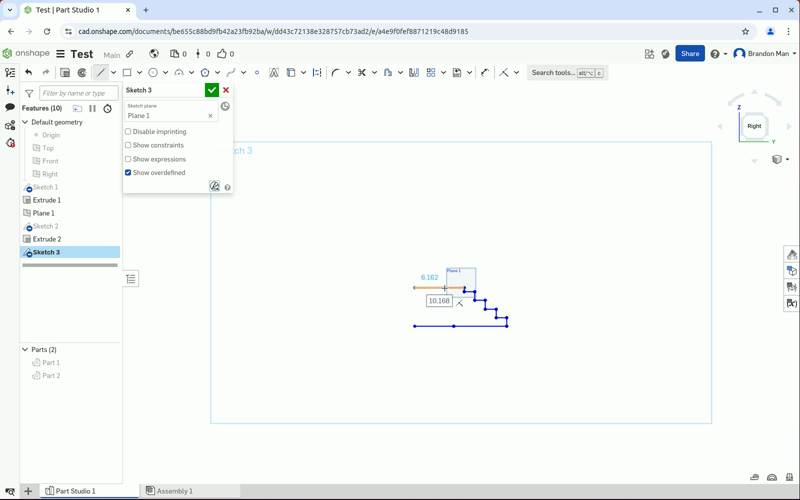
mouse_move(414, 326)
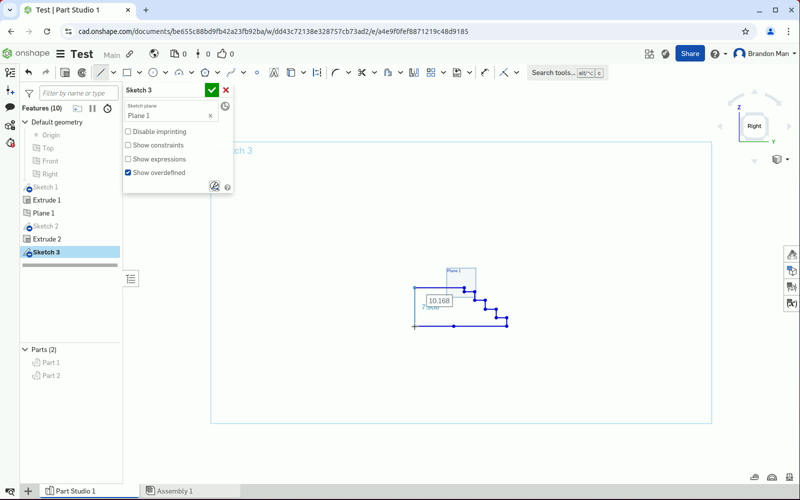
key_up(shift)
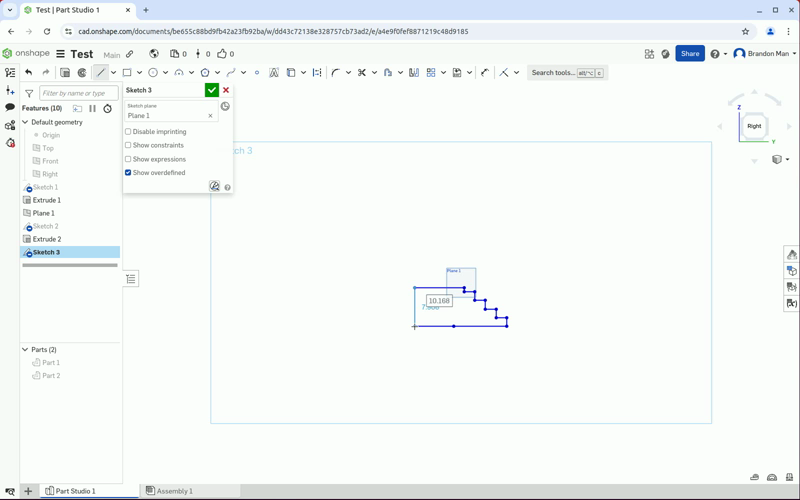
click(414, 326)
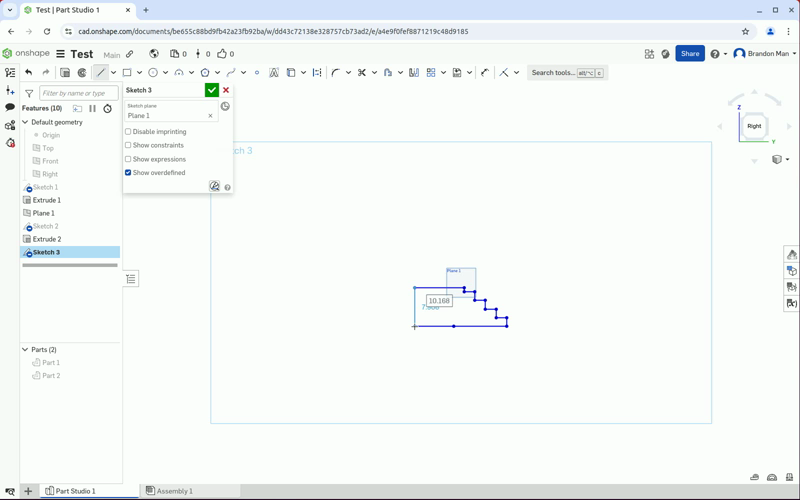
key(esc)
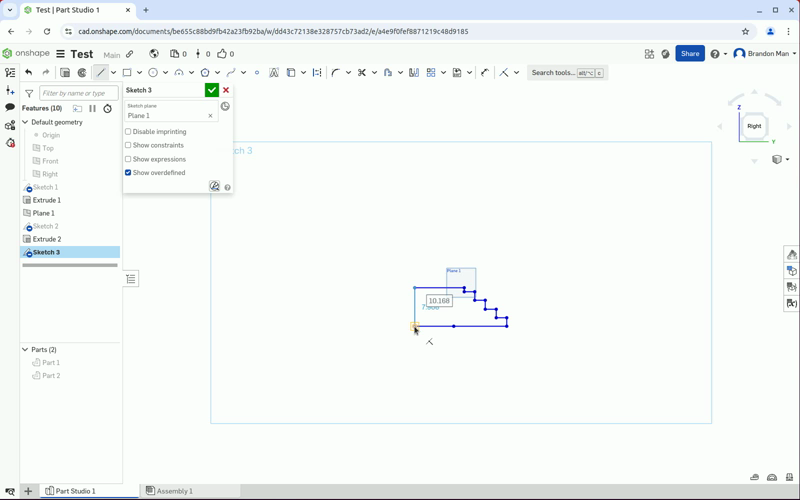
mouse_move(475, 305)
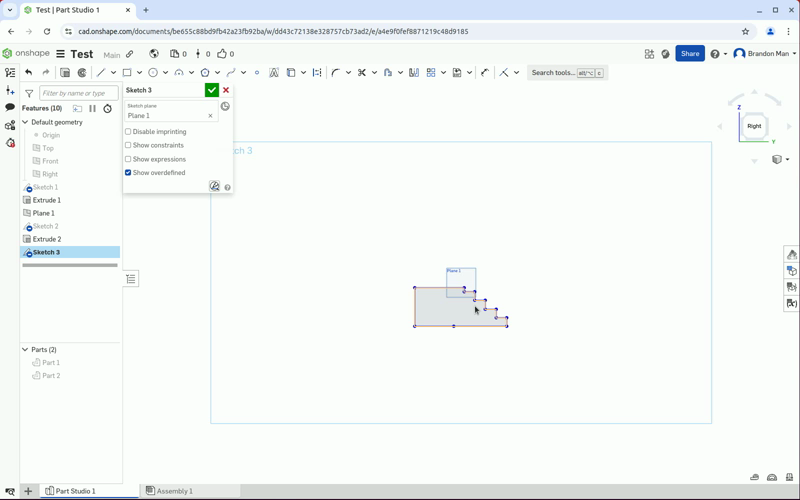
click(475, 305)
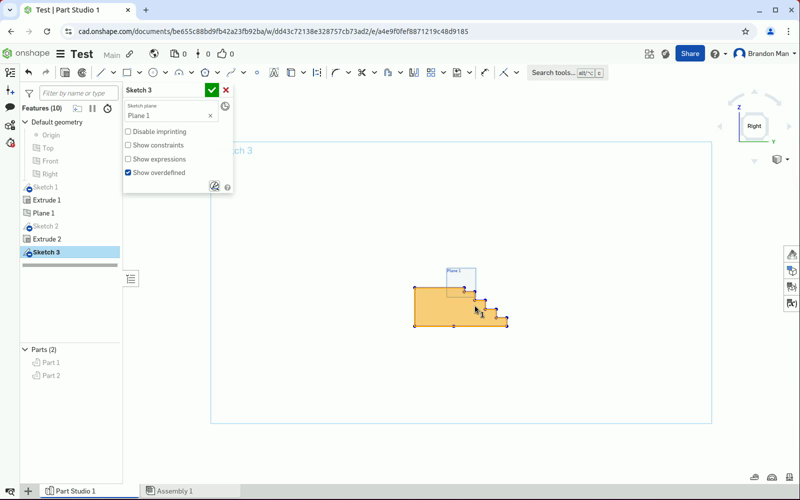
mouse_move(73, 352)
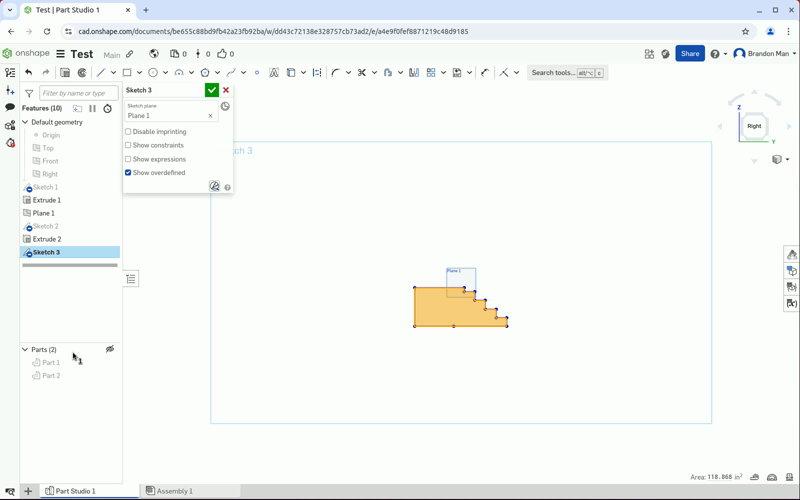
key(shift+y)
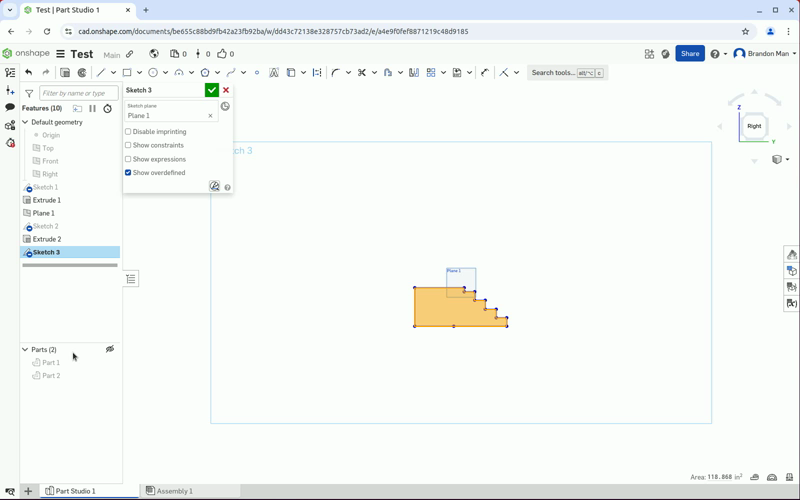
key(shift+e)
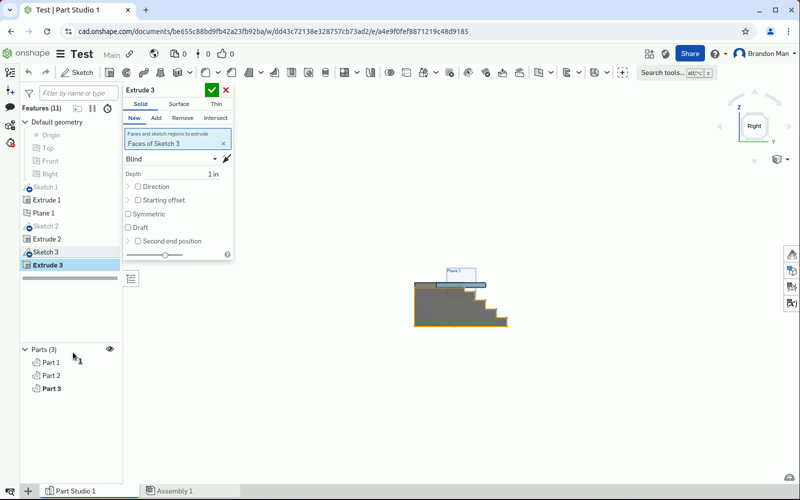
mouse_move(143, 106)
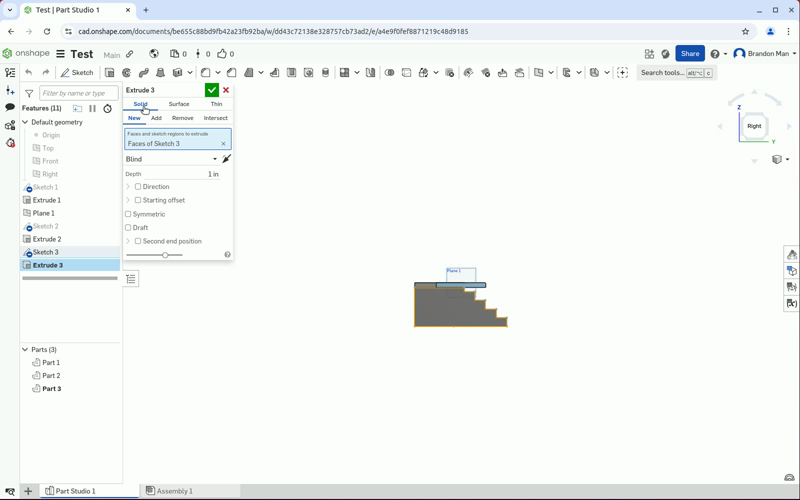
click(143, 106)
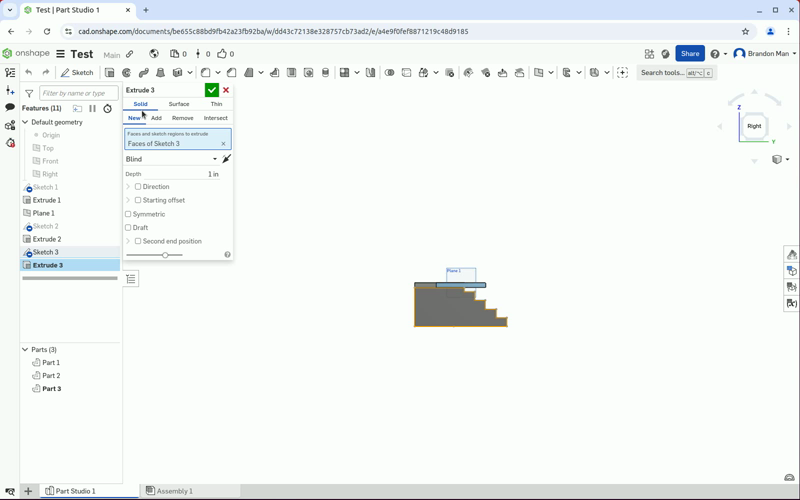
mouse_move(137, 120)
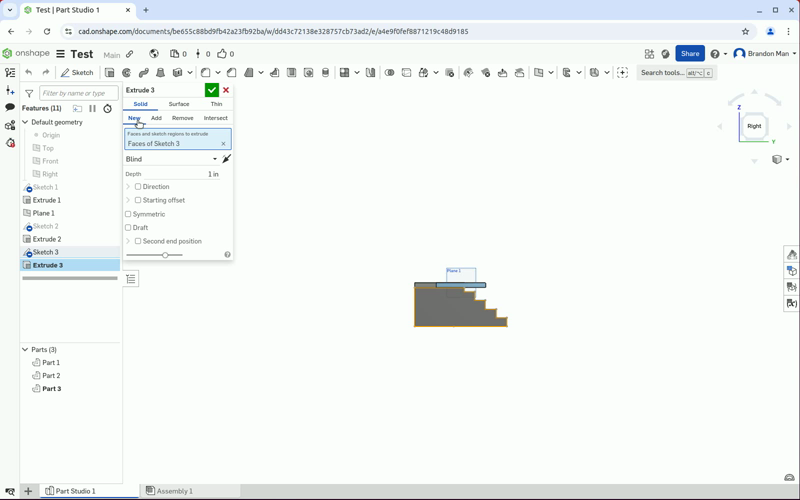
click(137, 120)
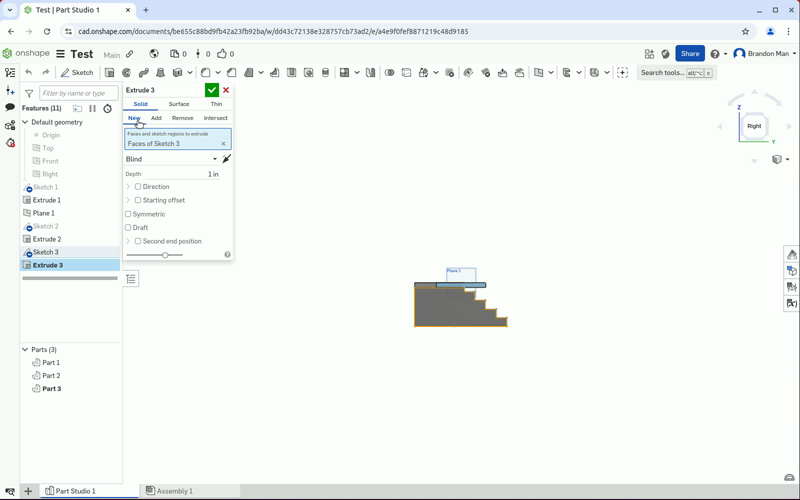
key(tab, 4)
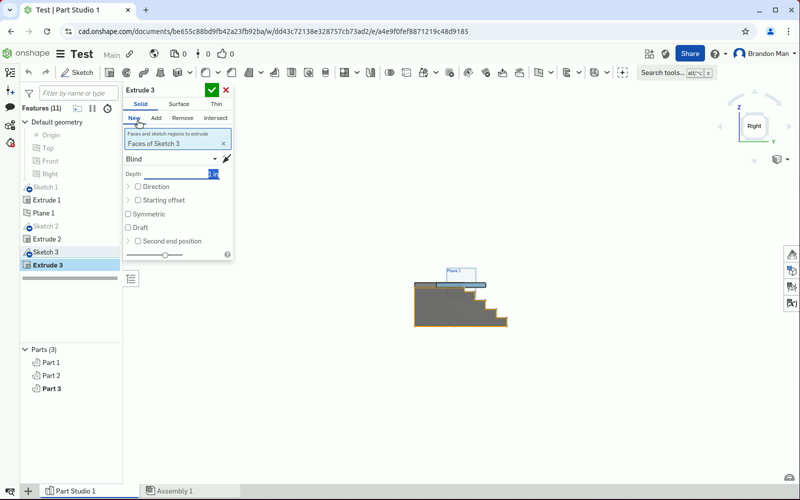
text(-9.628)
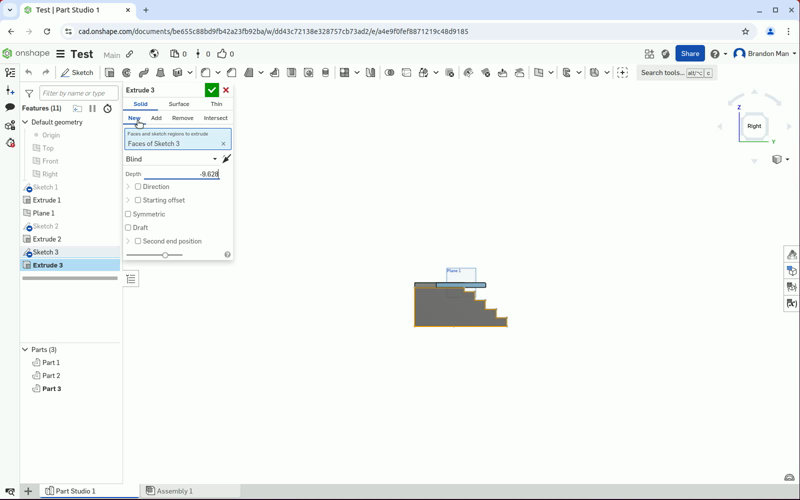
key(enter)
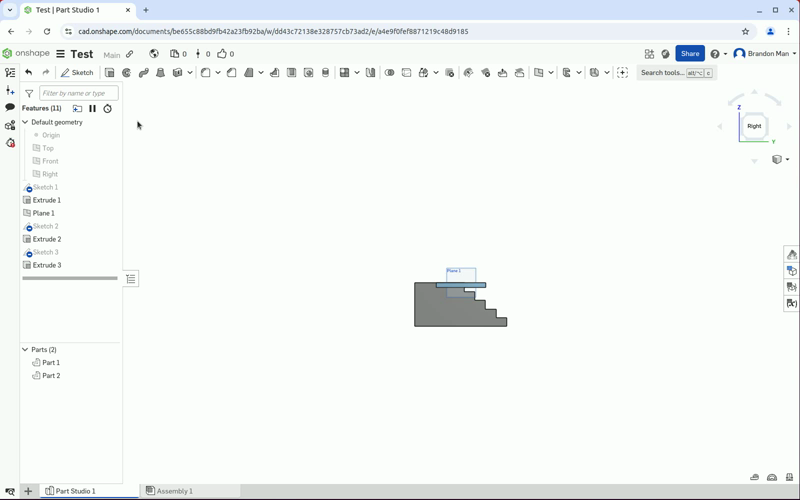
key(shift+h)
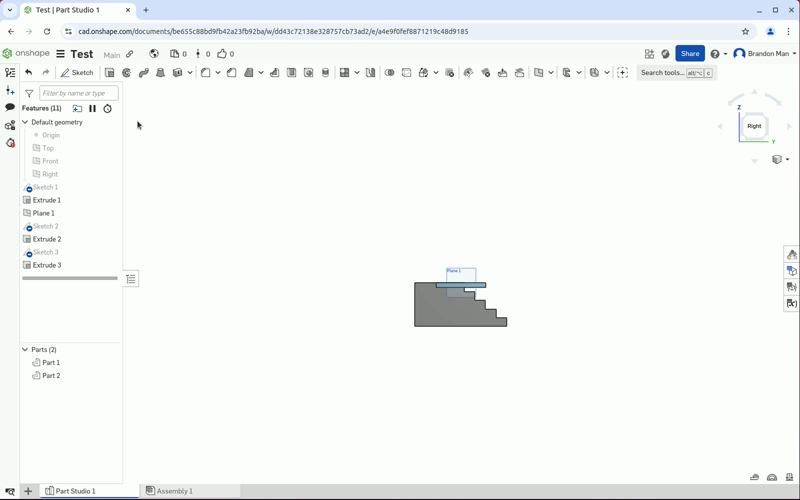
key(shift+h)
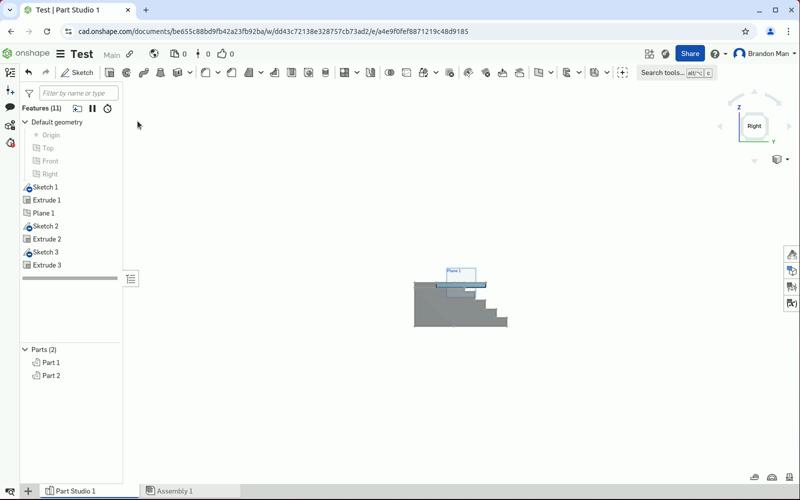
key(shift+7)
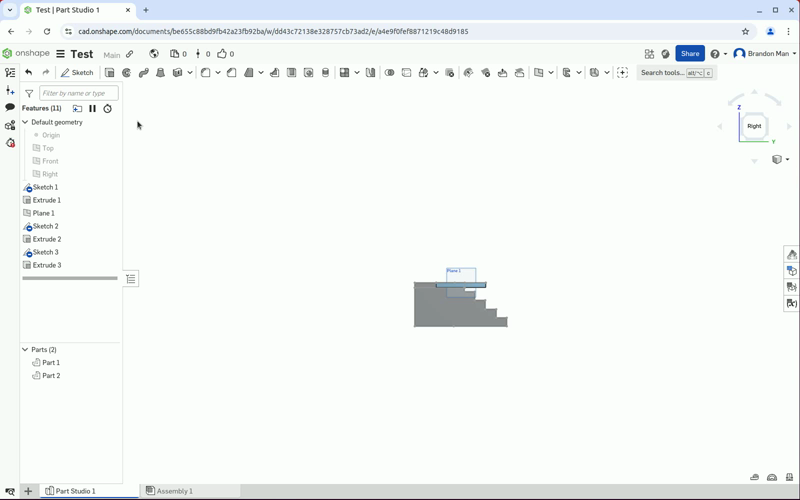
key(right, 2)
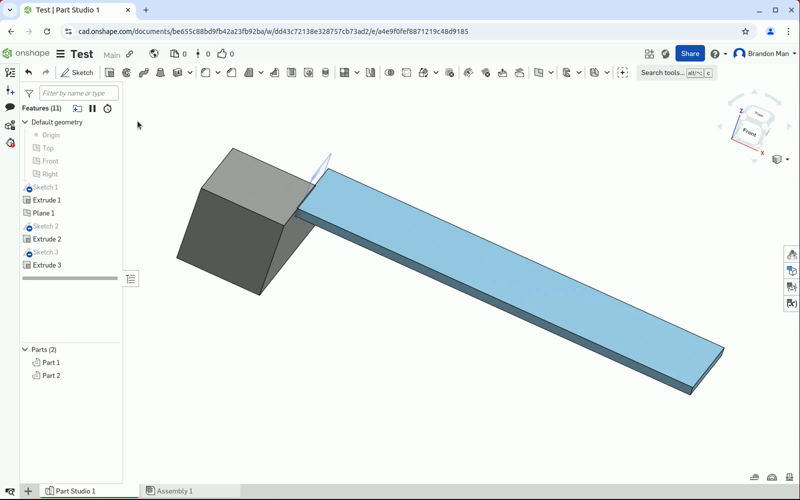
key(down, 2)
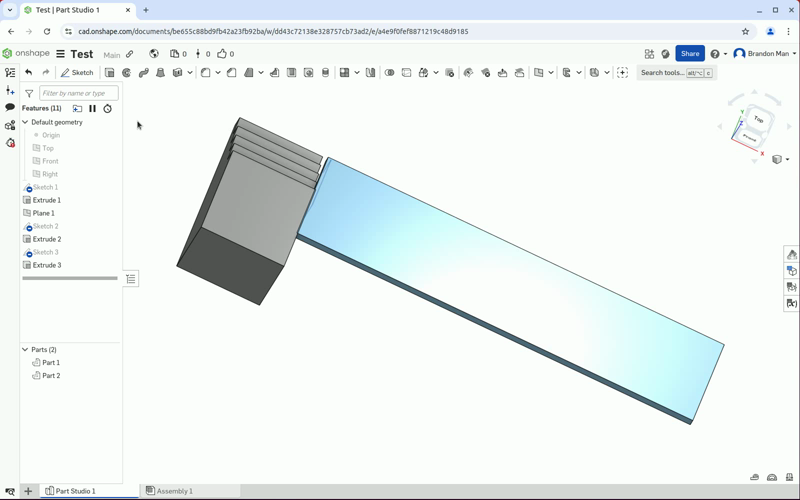
key(up, 2)
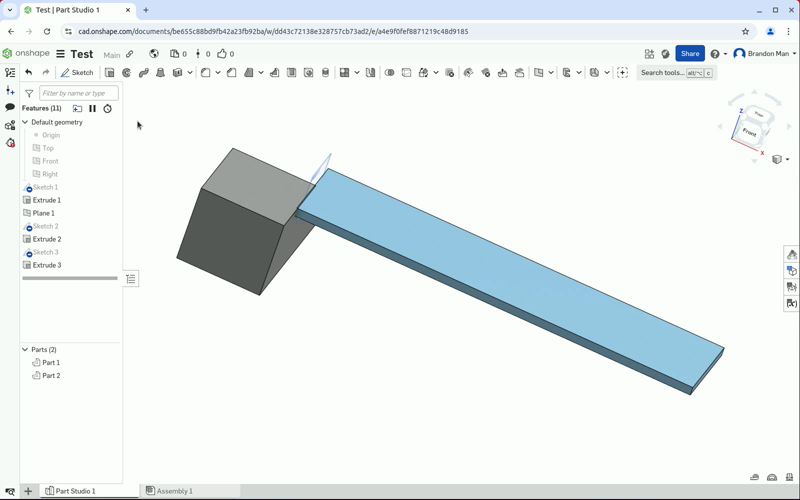
key(left, 2)
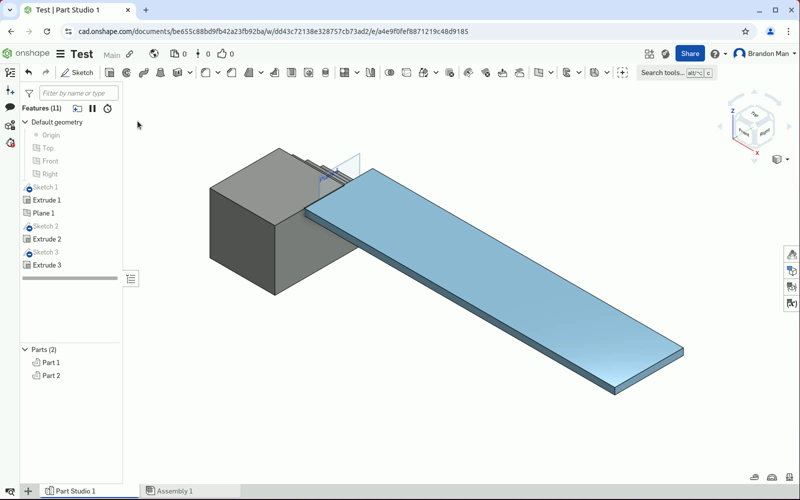
mouse_move(73, 189)
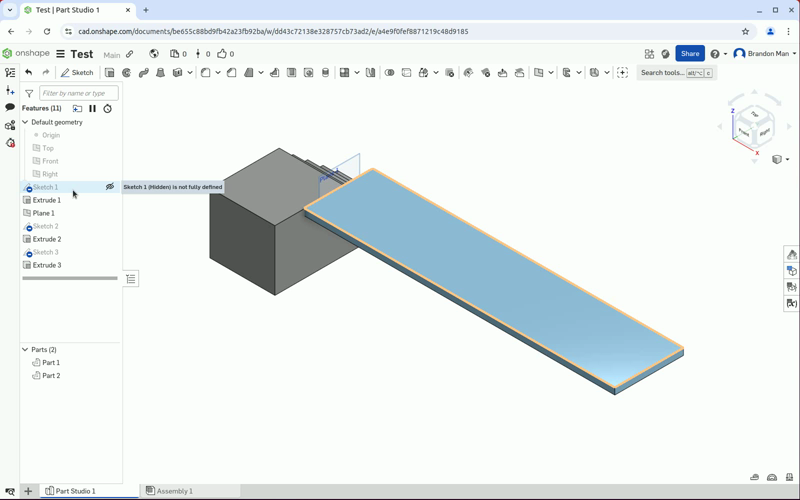
click(73, 189)